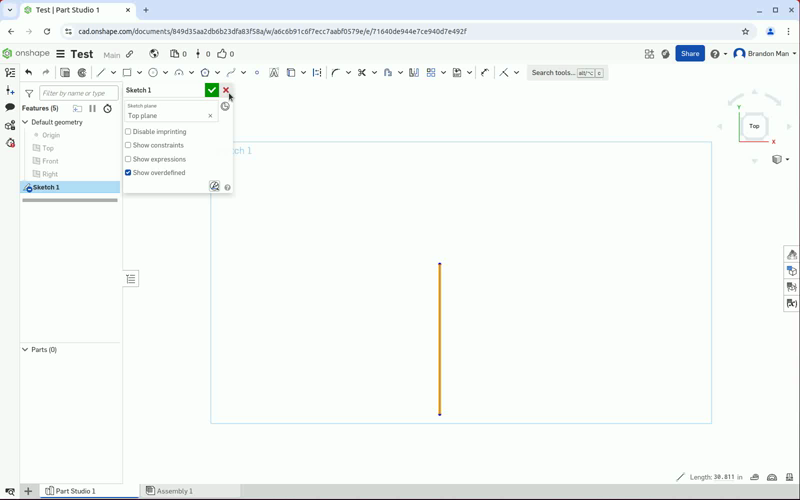
key(shift+h)
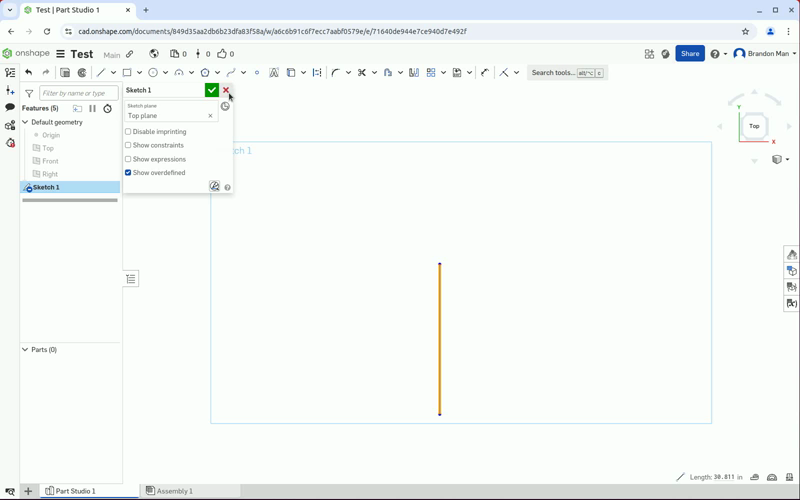
key(shift+s)
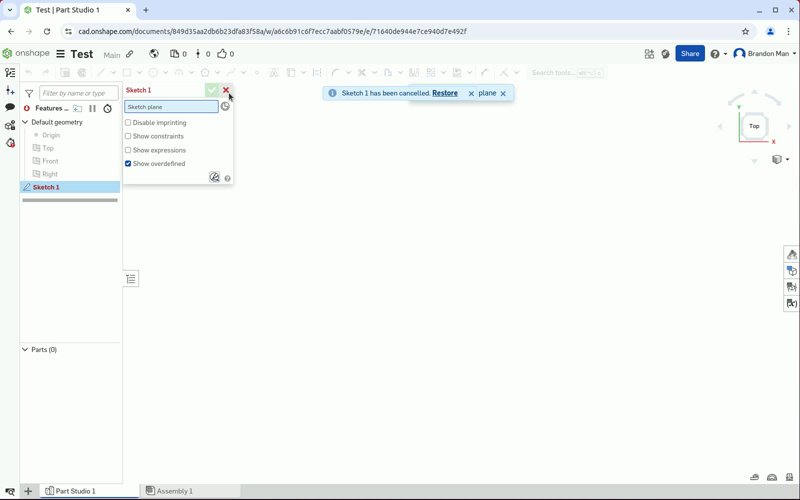
mouse_move(73, 150)
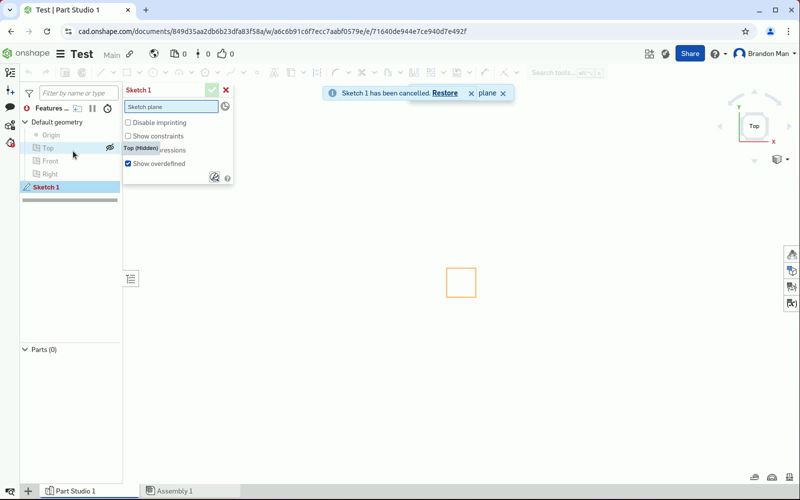
click(73, 150)
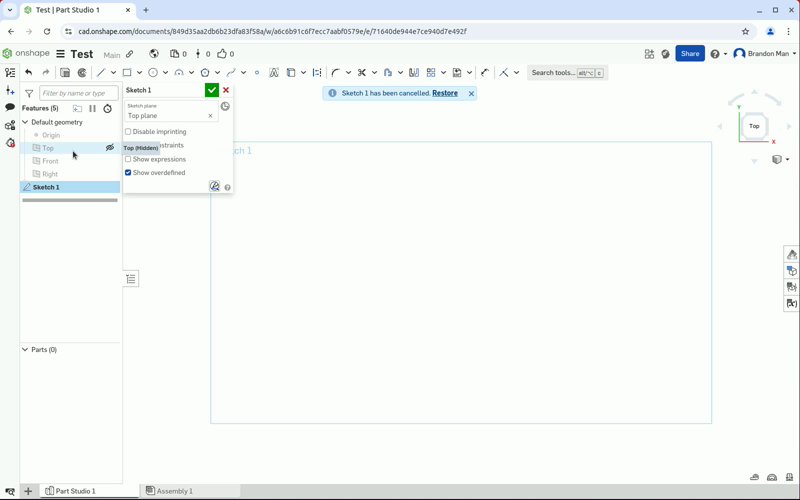
mouse_move(73, 352)
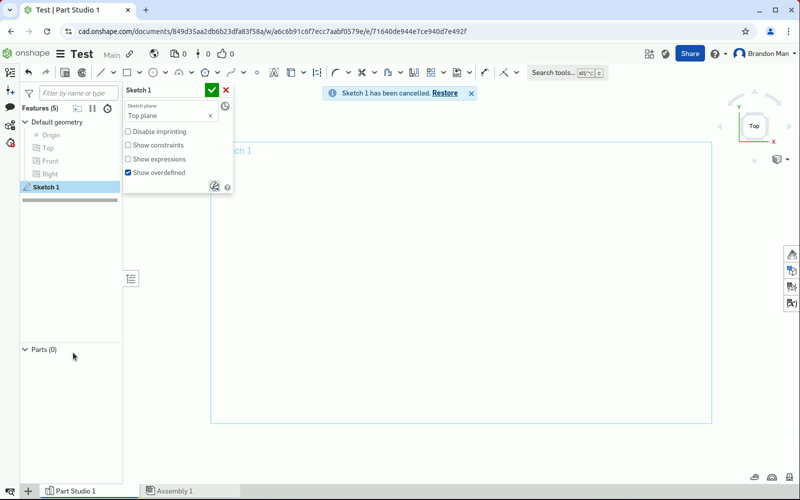
key(y)
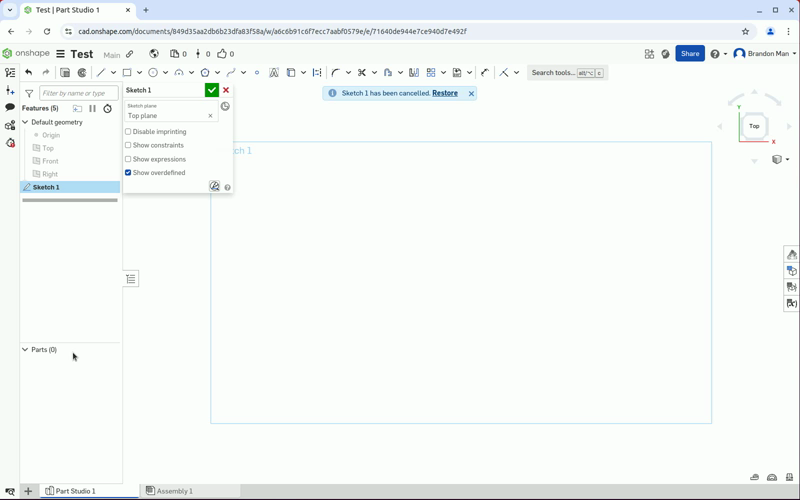
key(l)
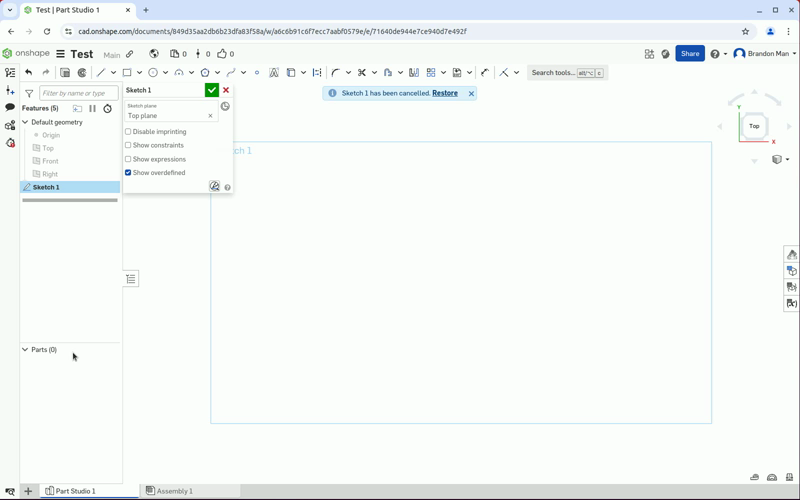
key_down(shift)
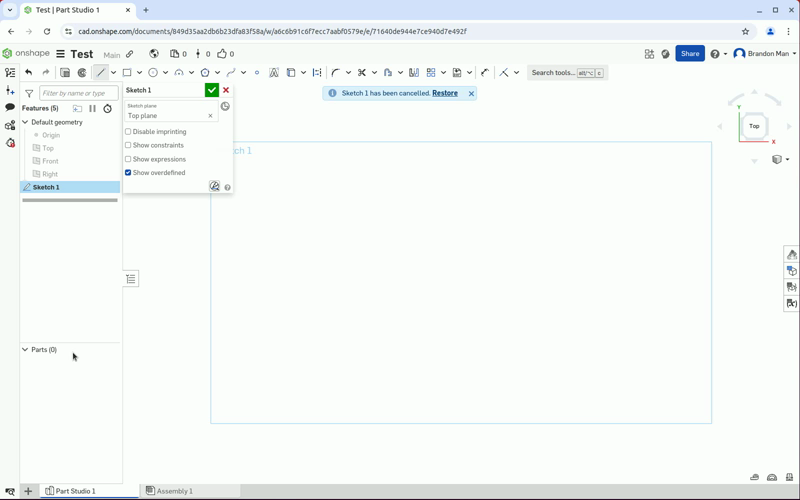
mouse_move(349, 232)
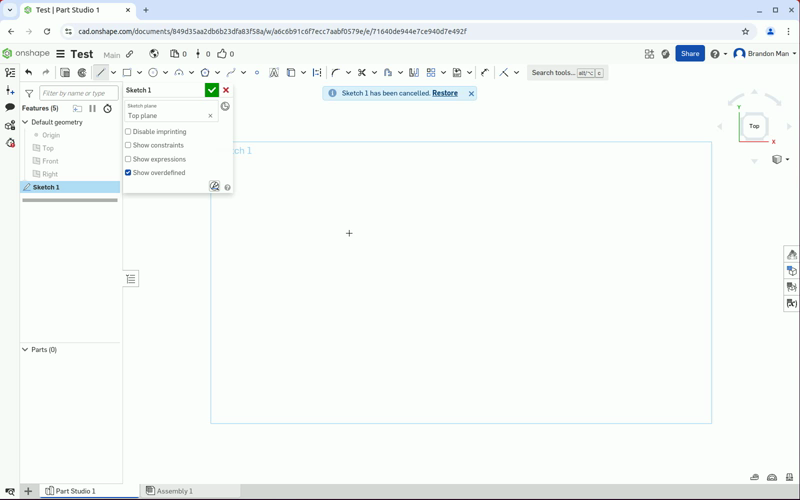
click(349, 232)
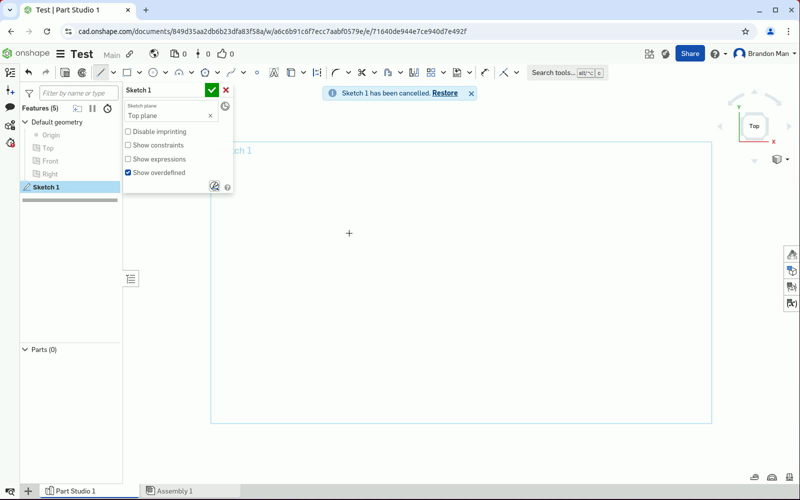
key_up(shift)
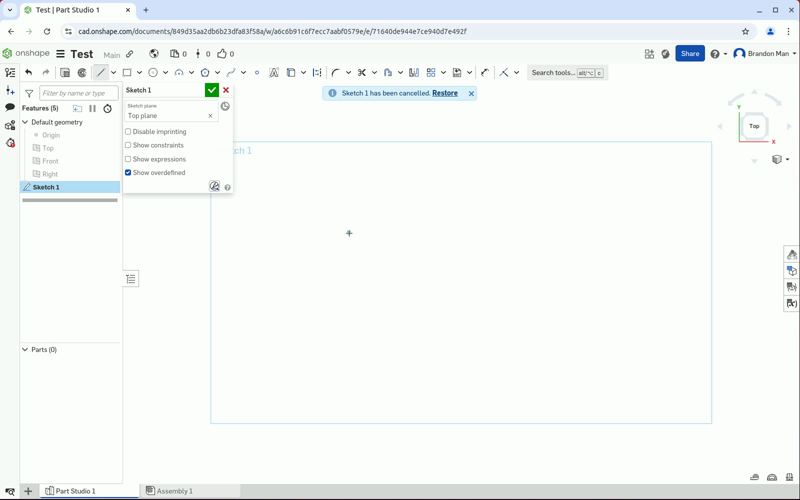
key_down(shift)
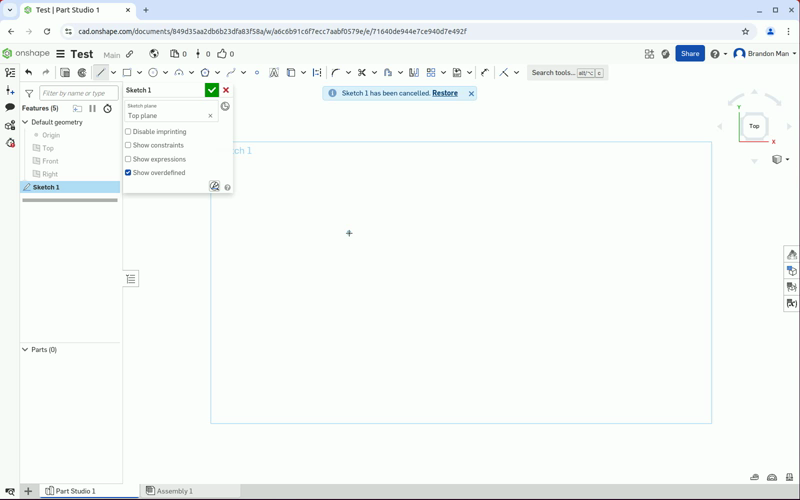
mouse_move(482, 232)
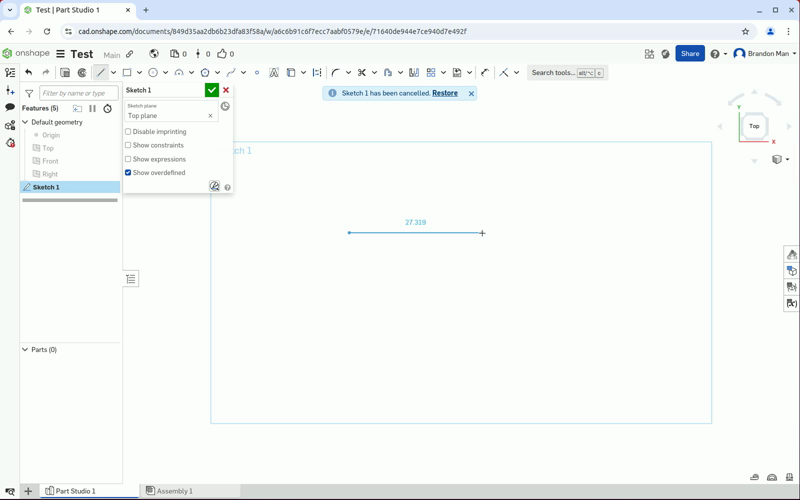
click(482, 232)
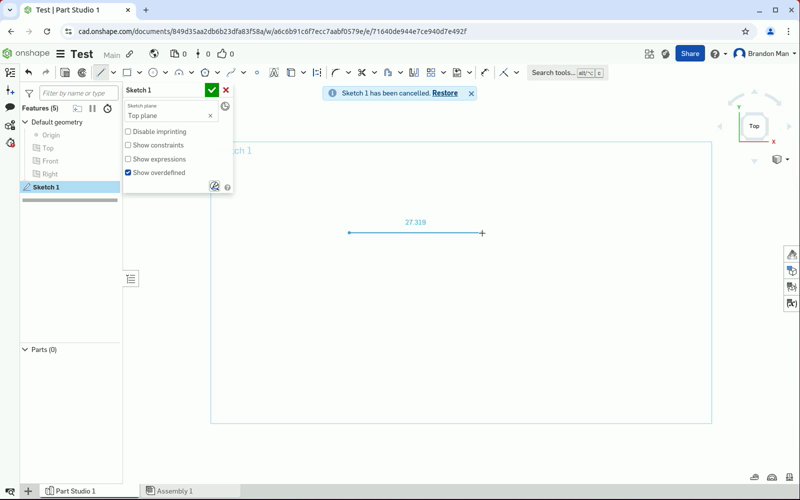
key_up(shift)
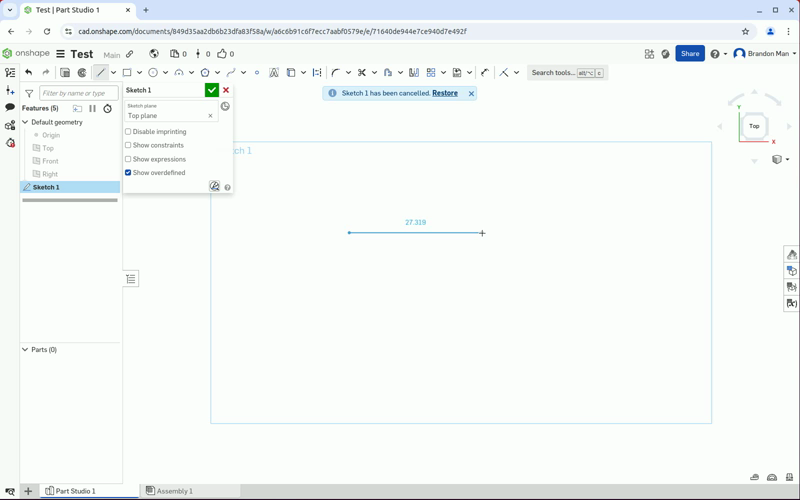
key_down(shift)
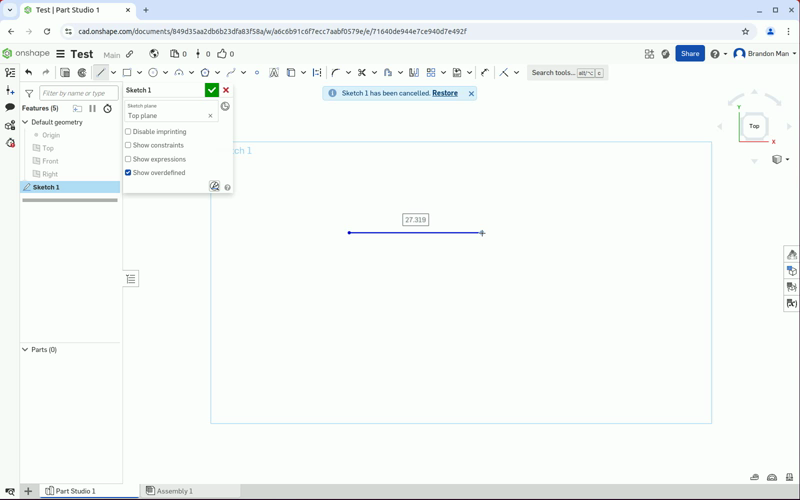
mouse_move(512, 232)
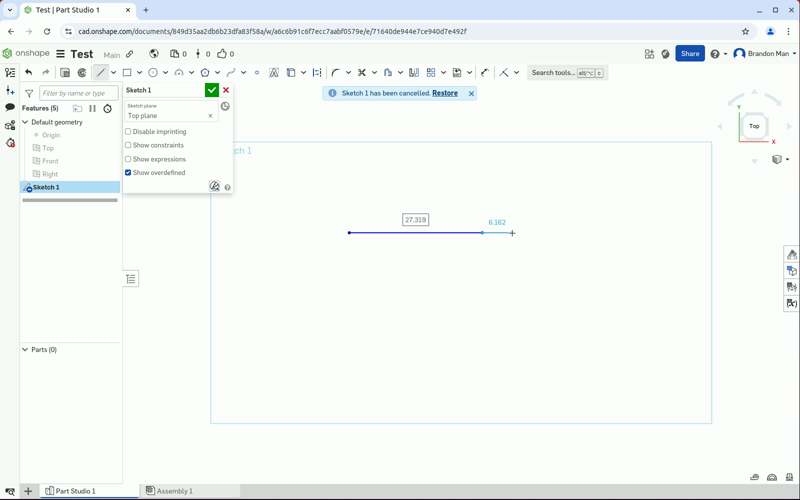
mouse_move(486, 221)
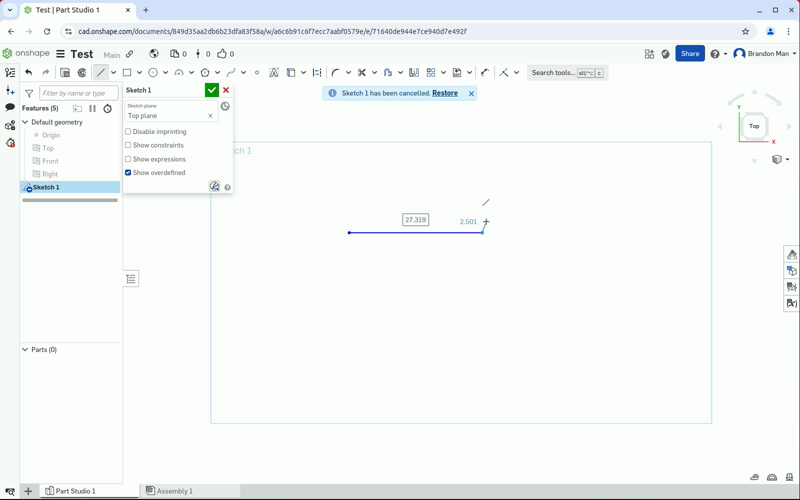
click(486, 221)
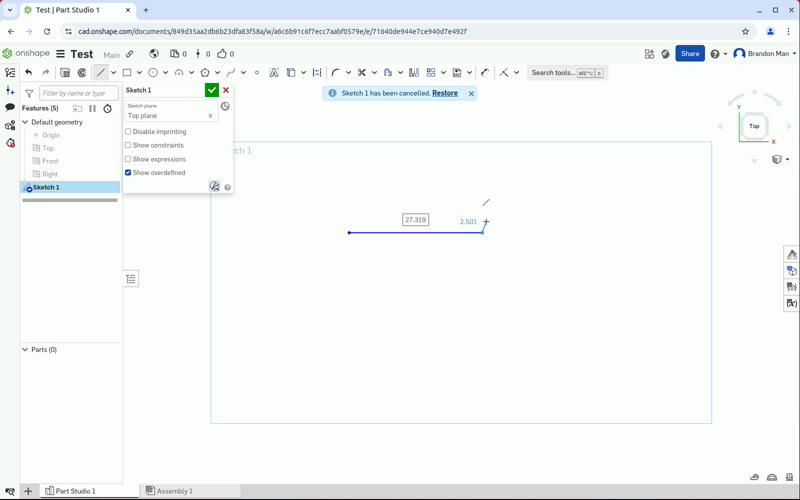
key_up(shift)
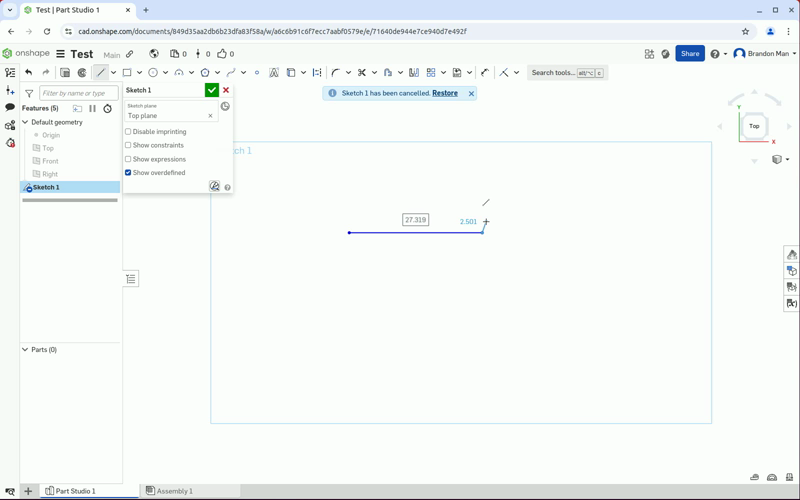
key_down(shift)
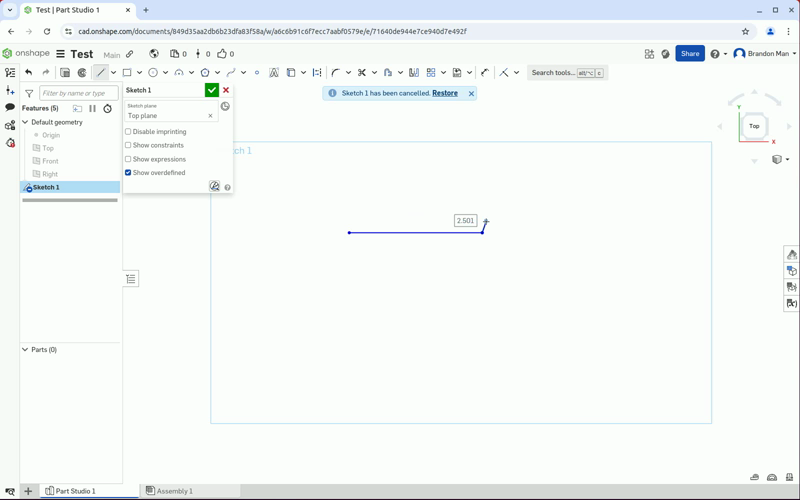
mouse_move(349, 221)
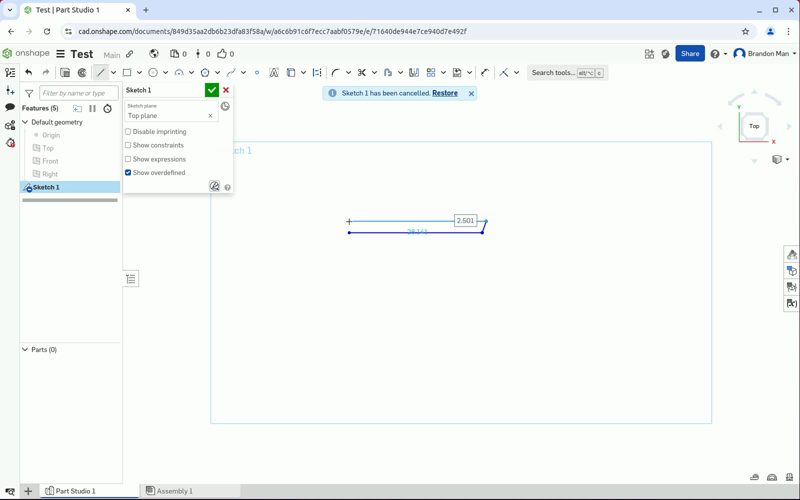
click(349, 221)
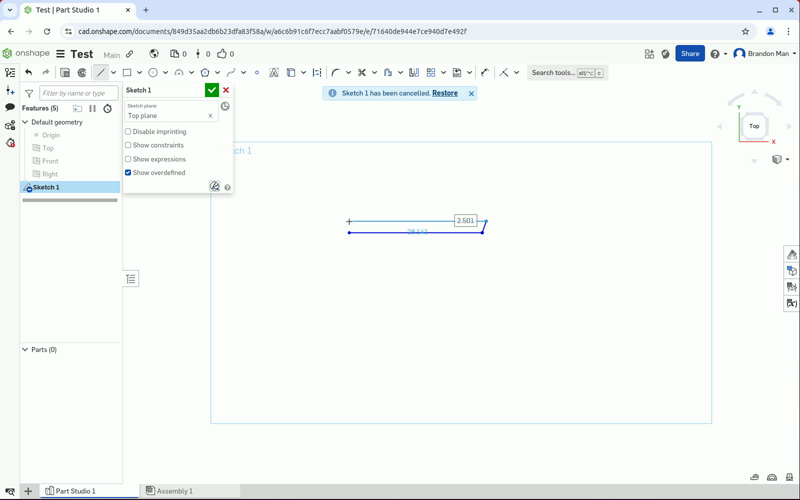
key_up(shift)
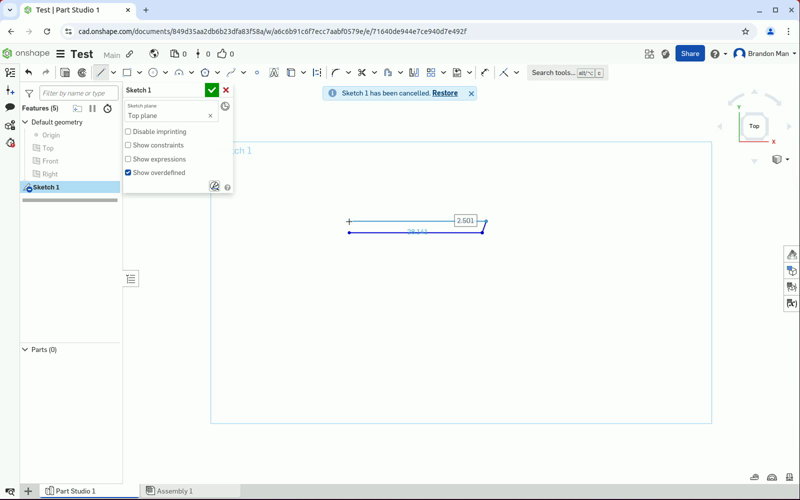
mouse_move(379, 221)
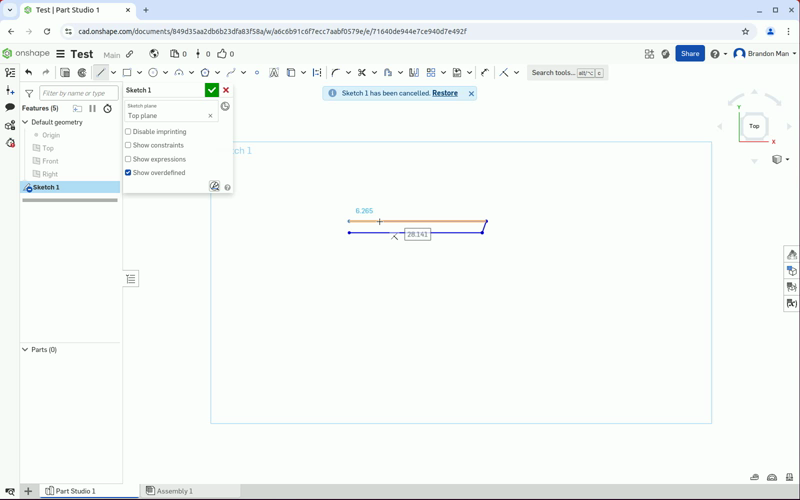
key_down(shift)
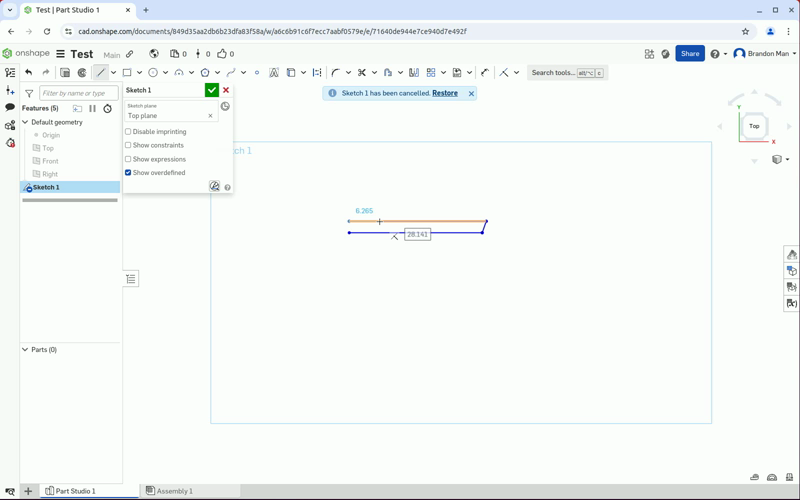
mouse_move(349, 232)
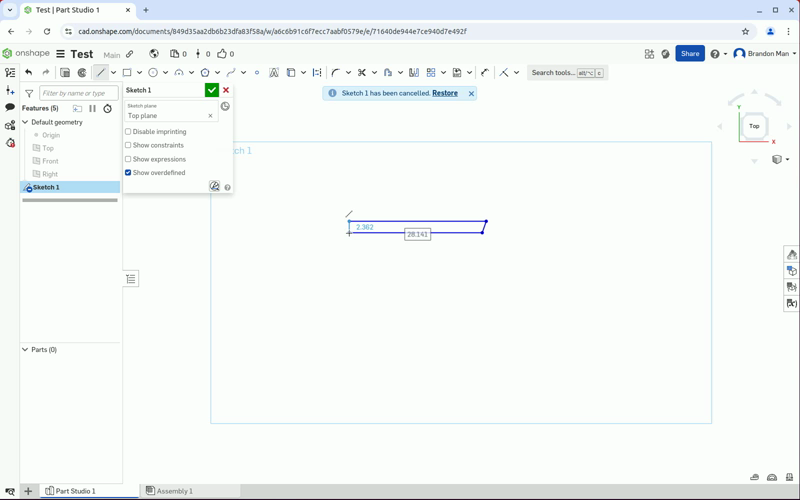
key_up(shift)
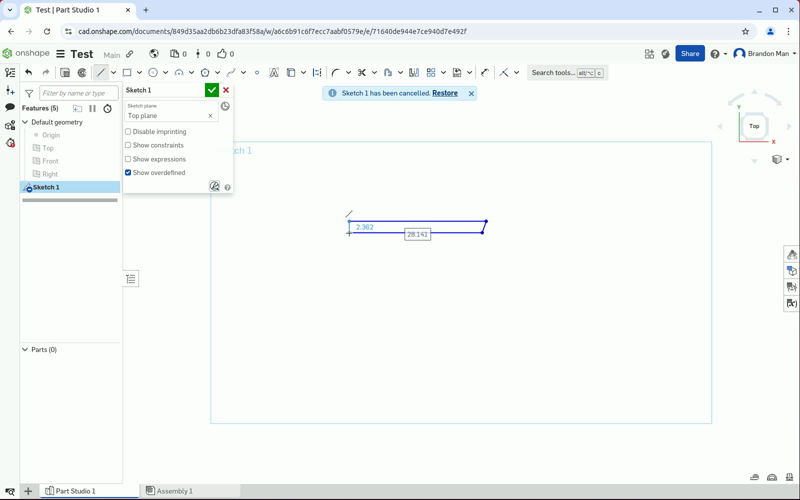
click(349, 232)
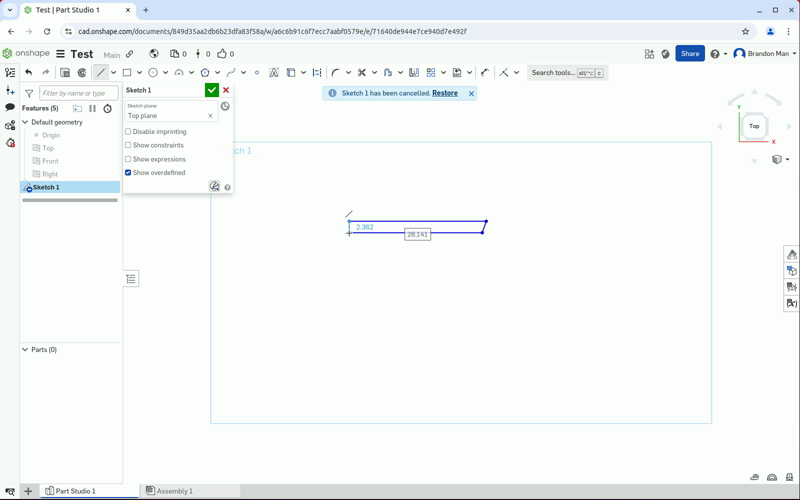
key(esc)
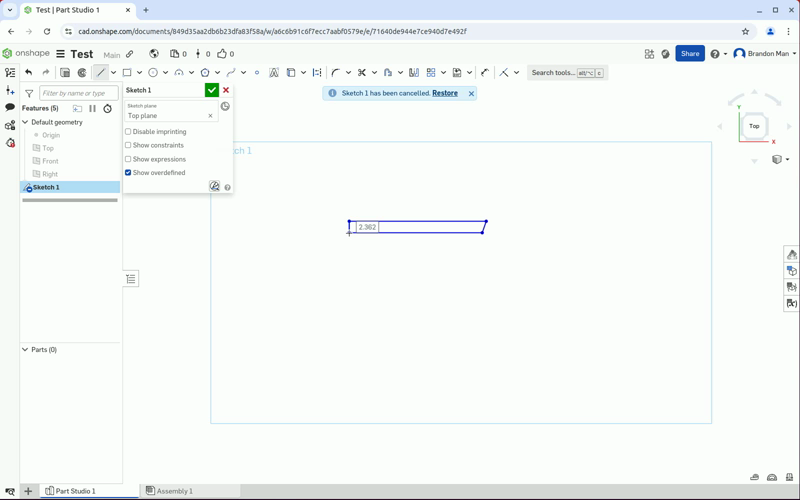
mouse_move(463, 227)
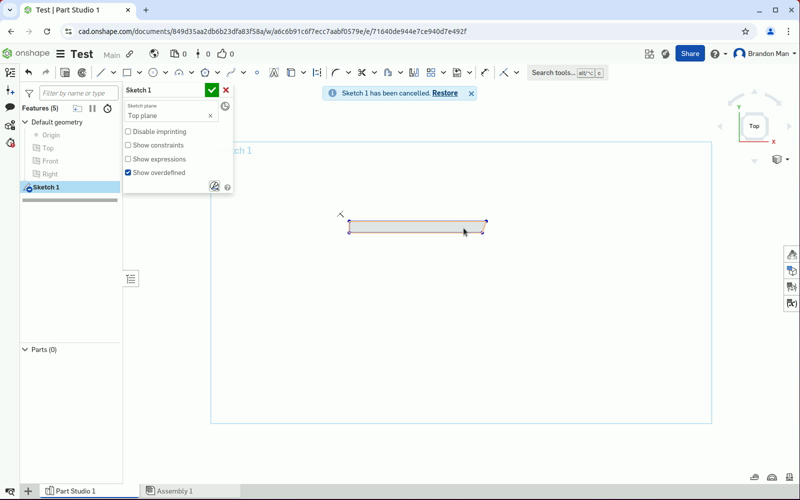
scroll(6)
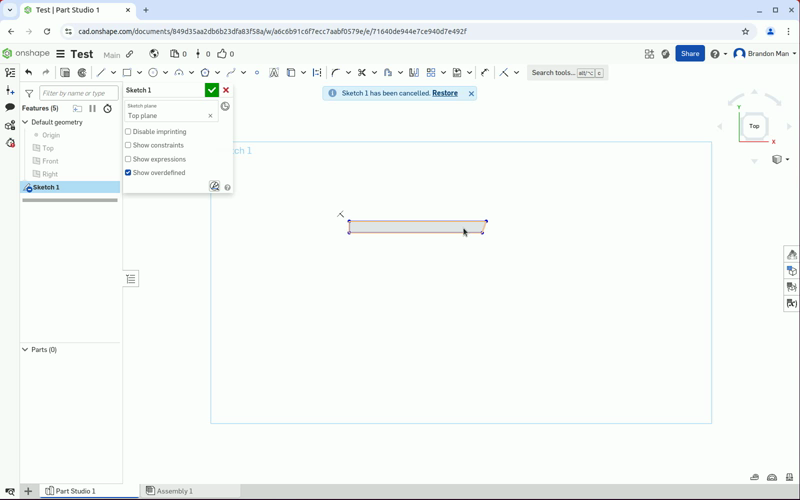
scroll(6)
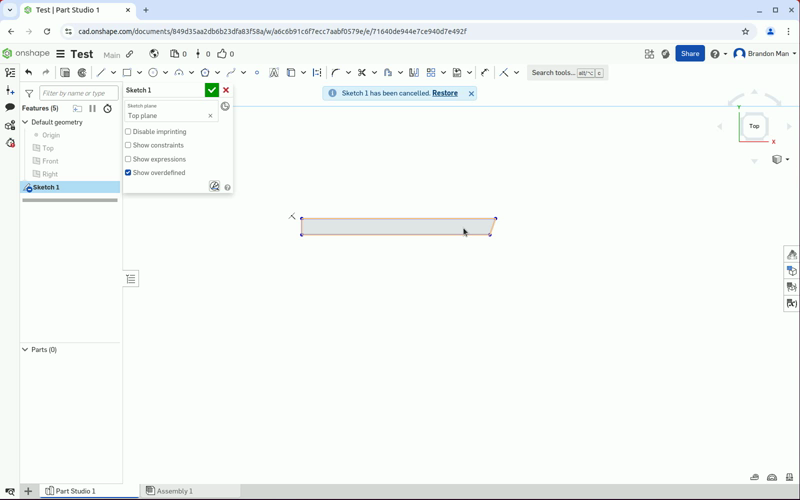
scroll(6)
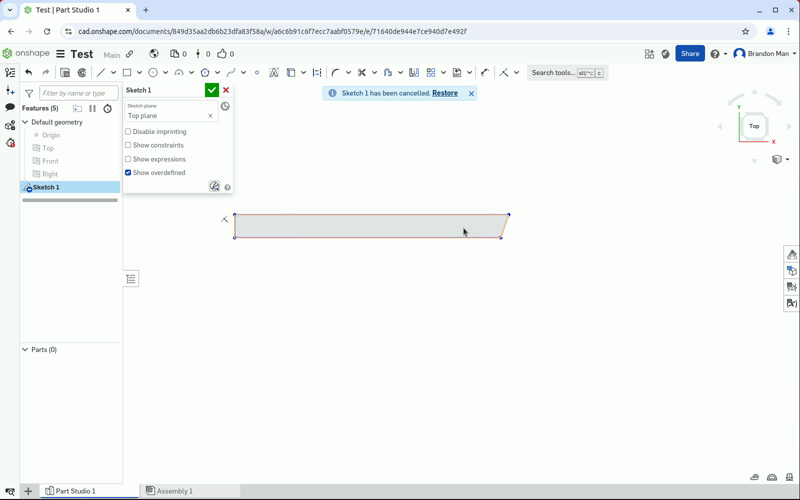
scroll(6)
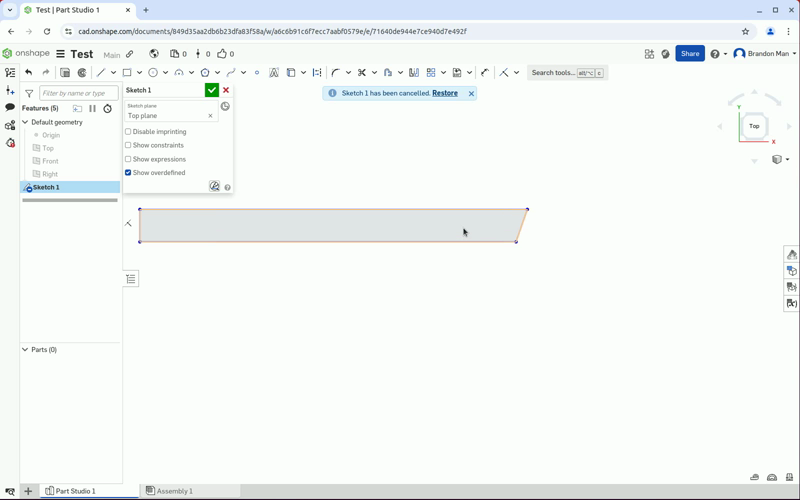
scroll(6)
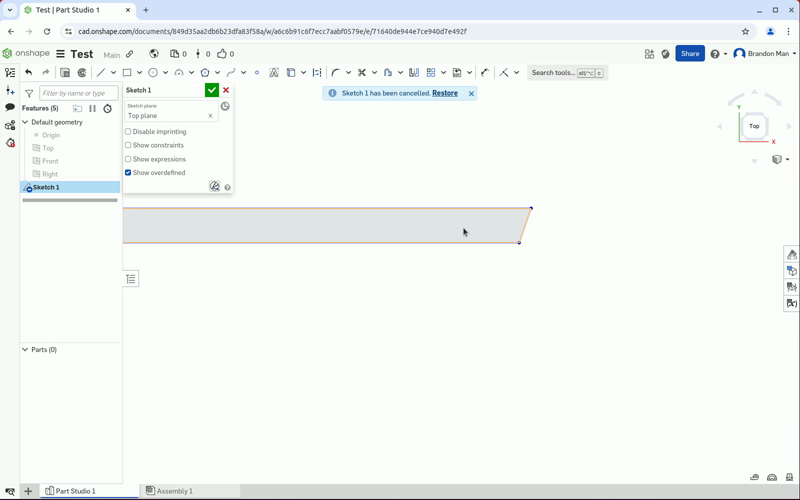
scroll(6)
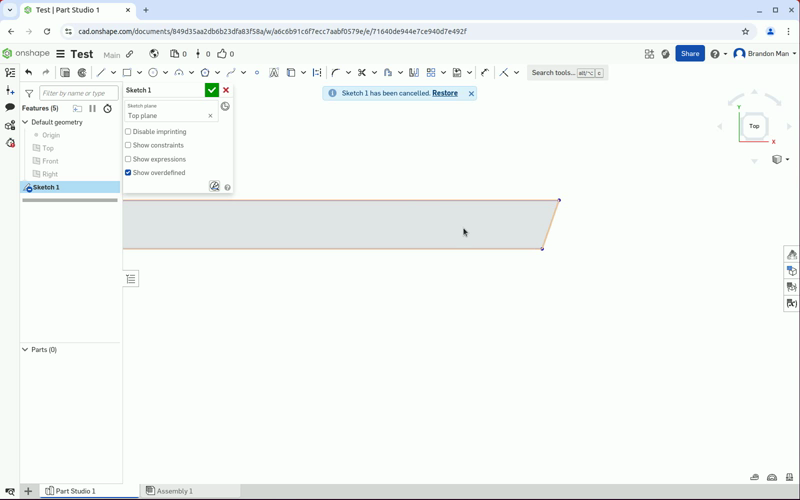
scroll(6)
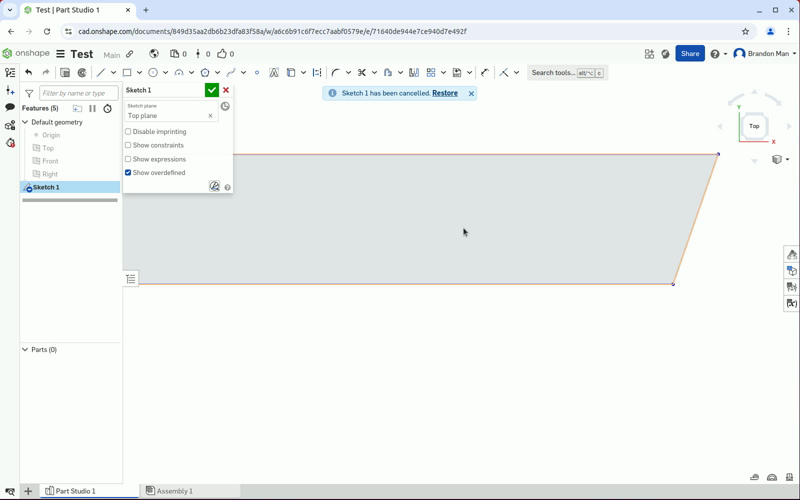
click(463, 227)
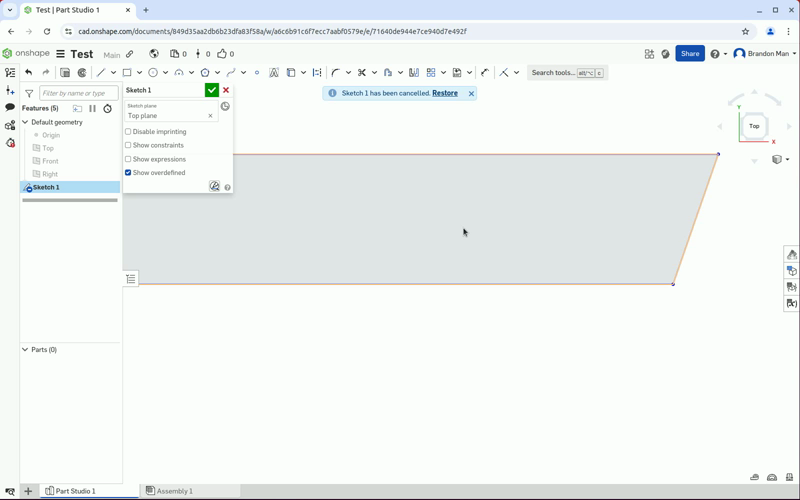
scroll(-6)
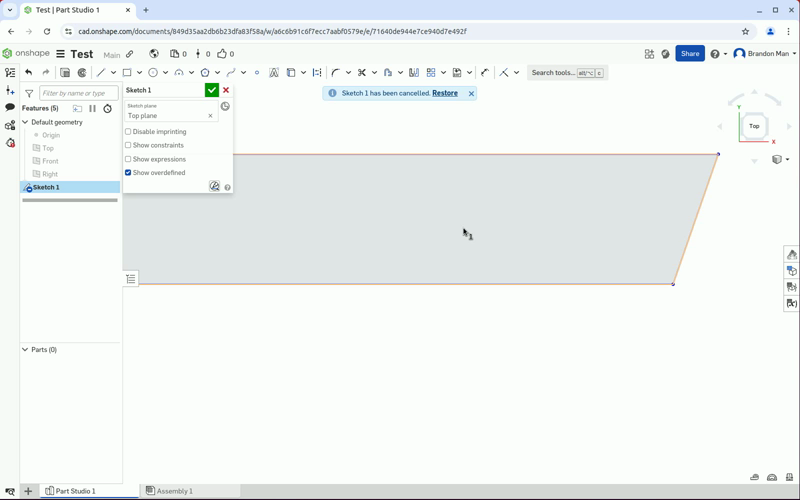
scroll(-6)
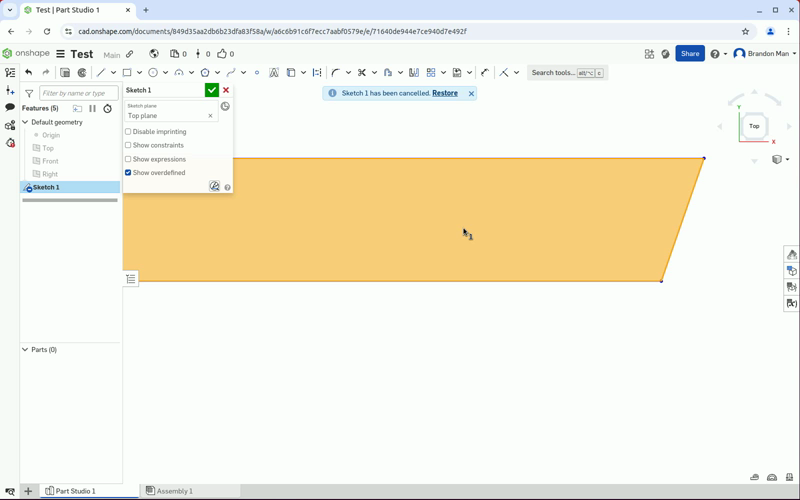
scroll(-6)
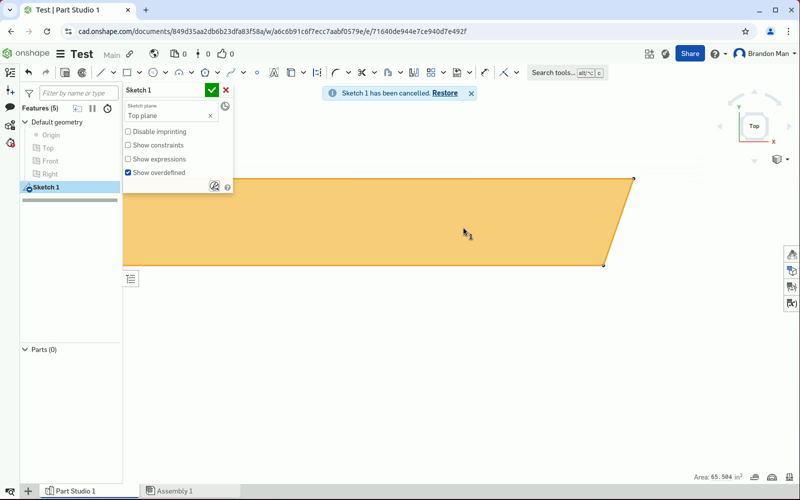
scroll(-6)
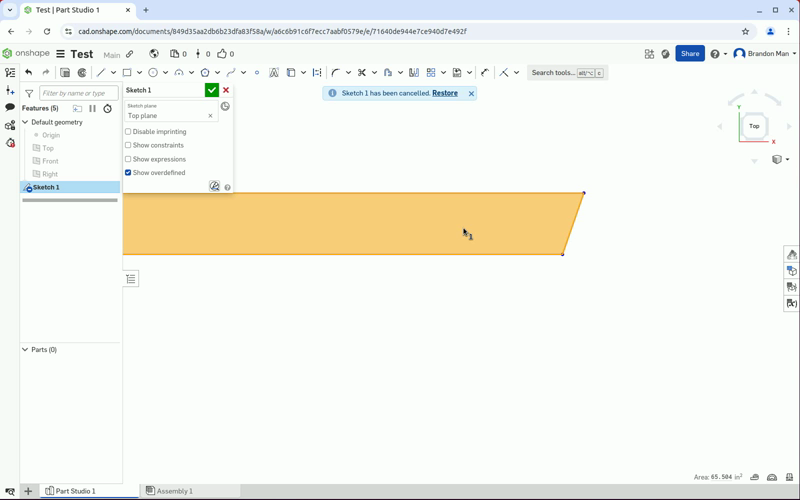
scroll(-6)
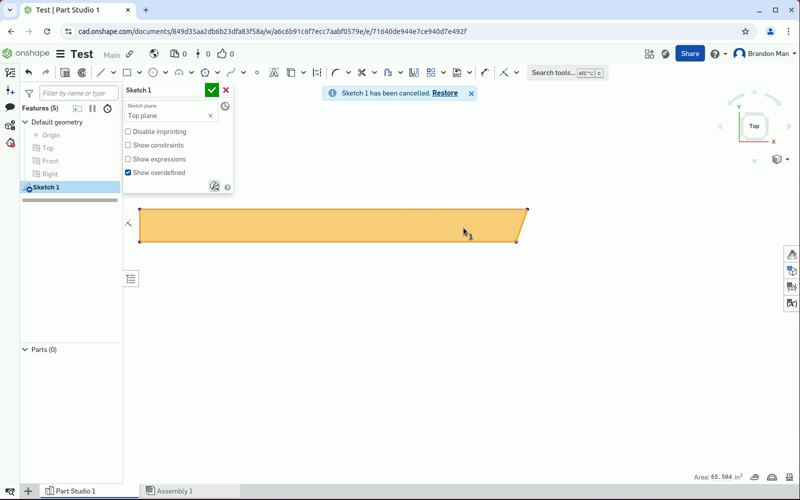
scroll(-6)
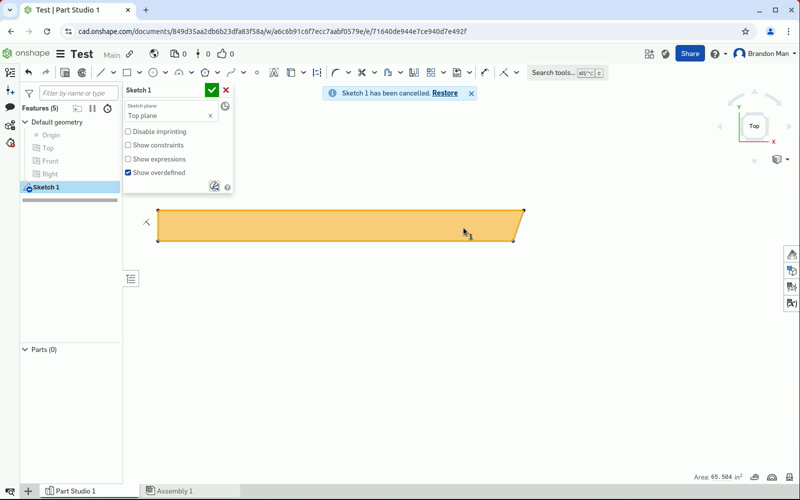
scroll(-6)
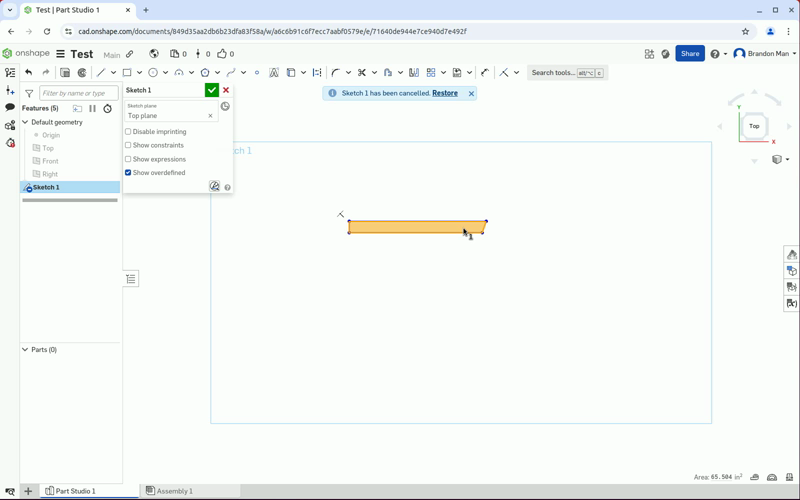
mouse_move(73, 352)
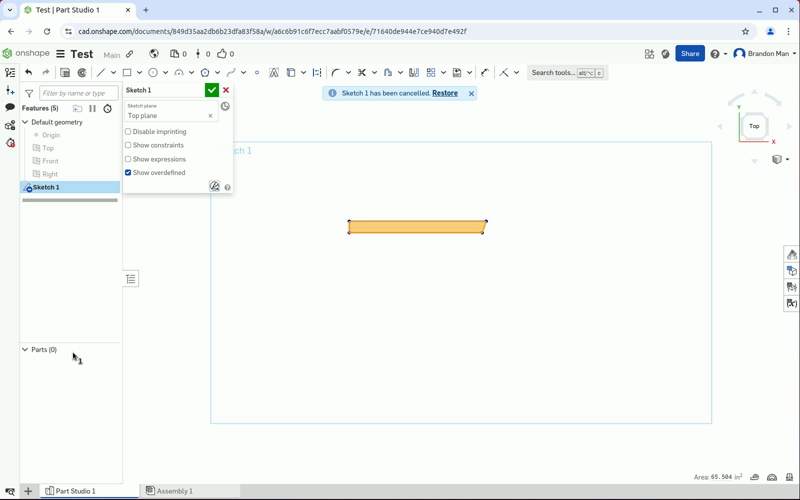
key(shift+y)
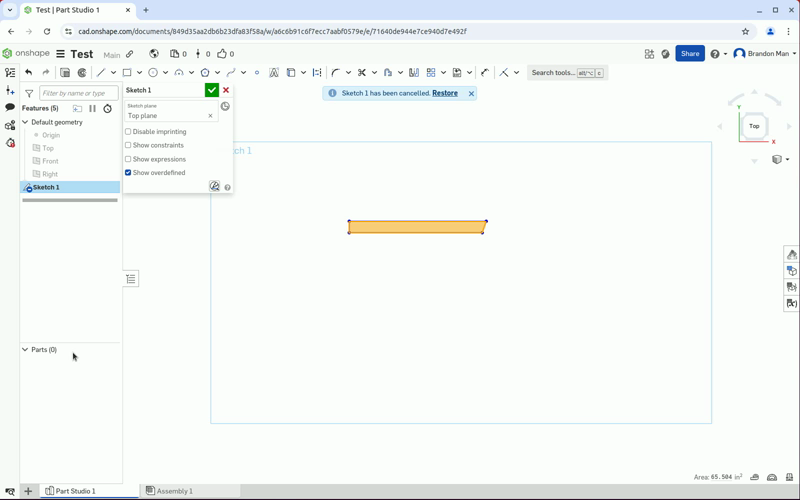
key(shift+e)
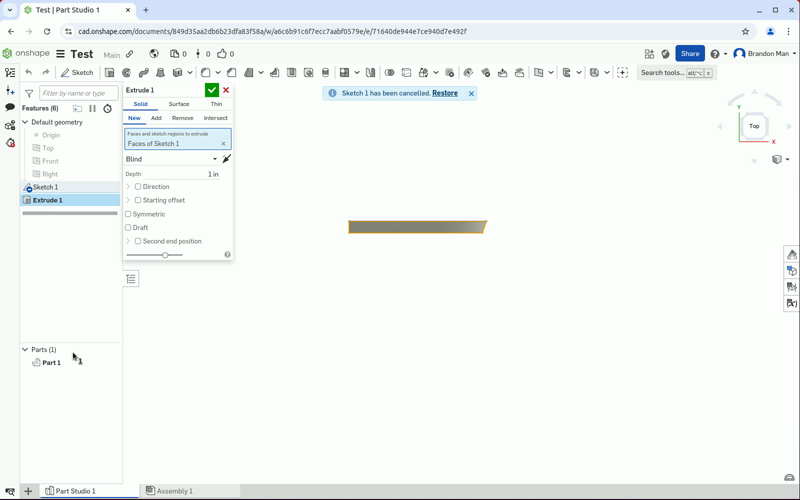
mouse_move(143, 106)
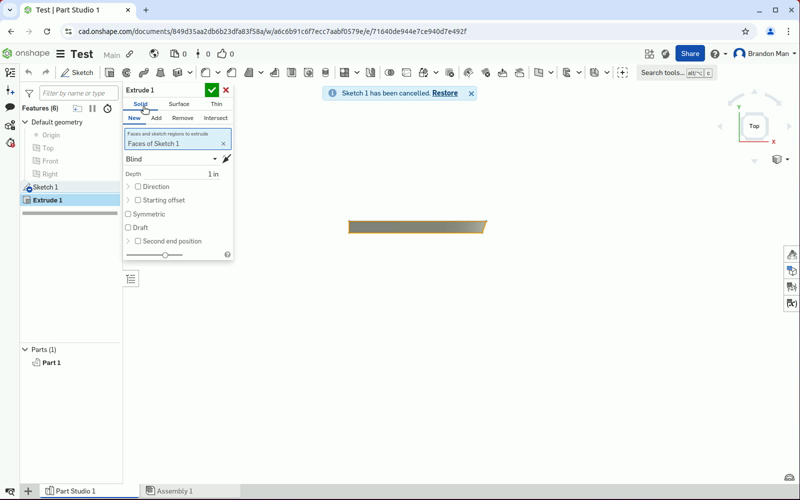
click(143, 106)
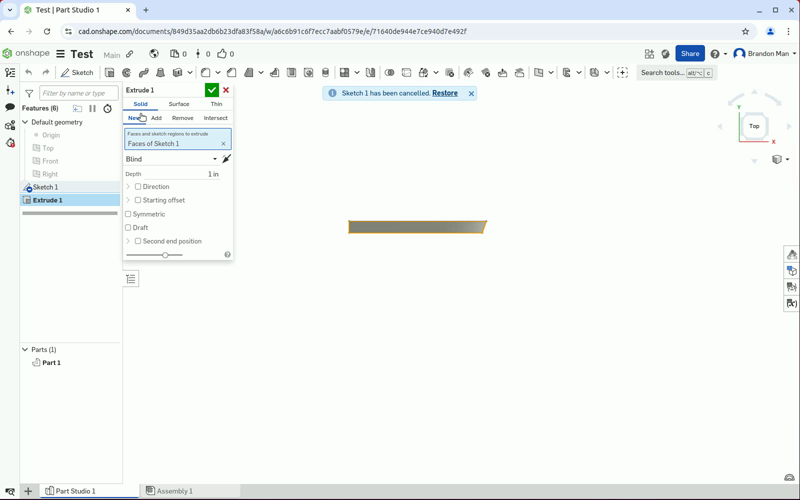
mouse_move(137, 120)
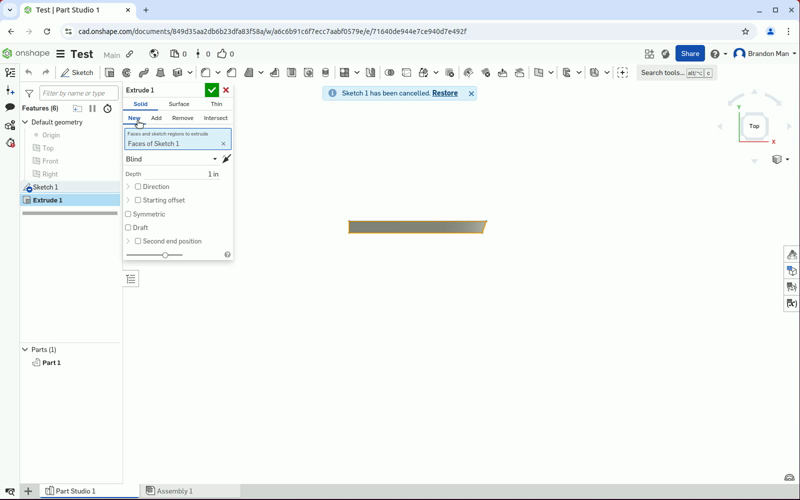
click(137, 120)
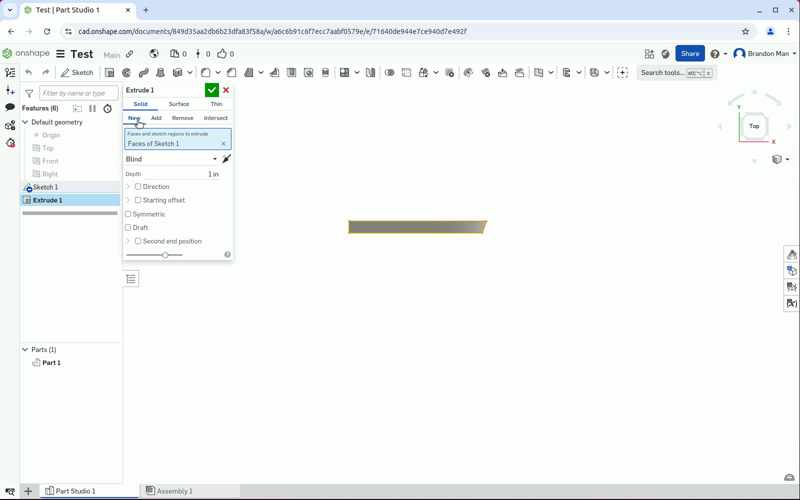
key(tab, 4)
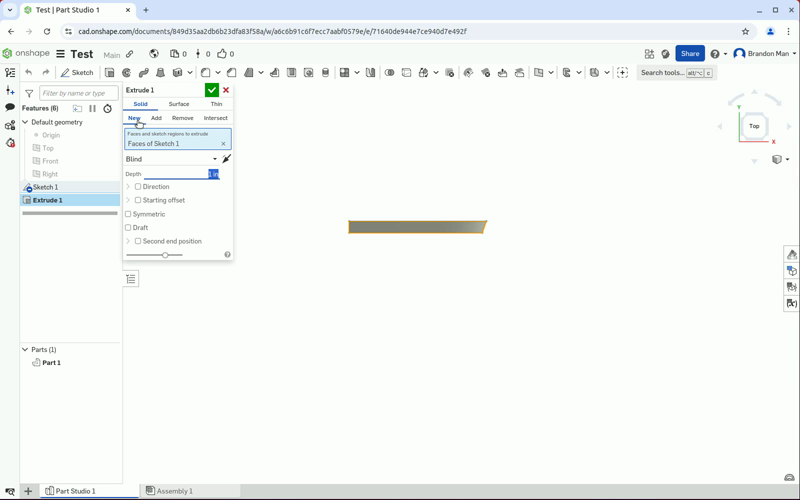
text(0.482)
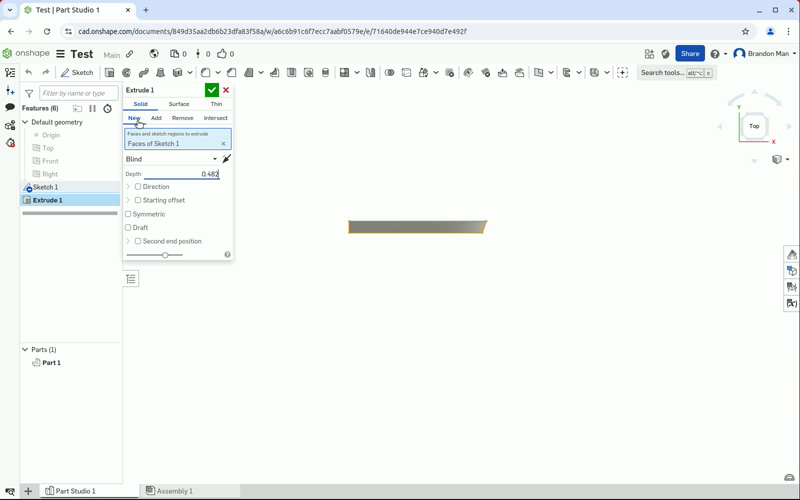
key(tab, 3)
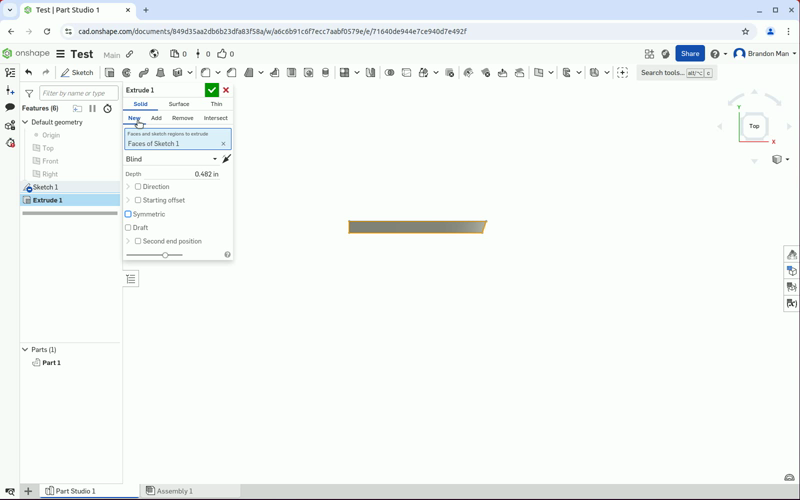
key(space)
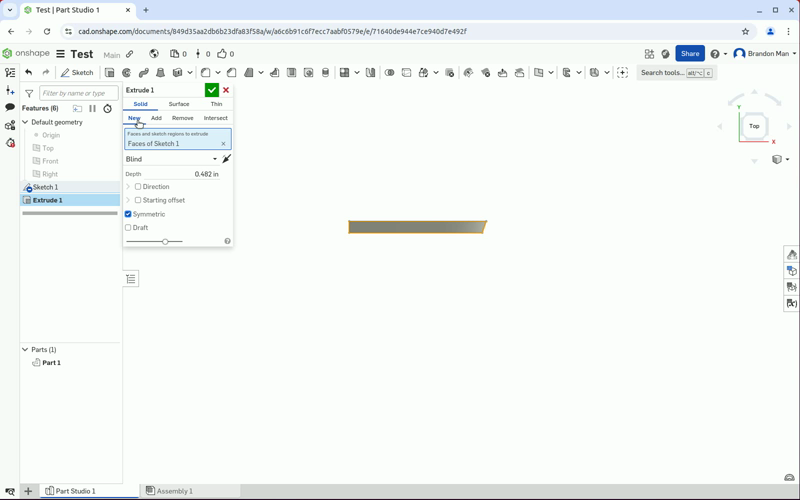
key(enter)
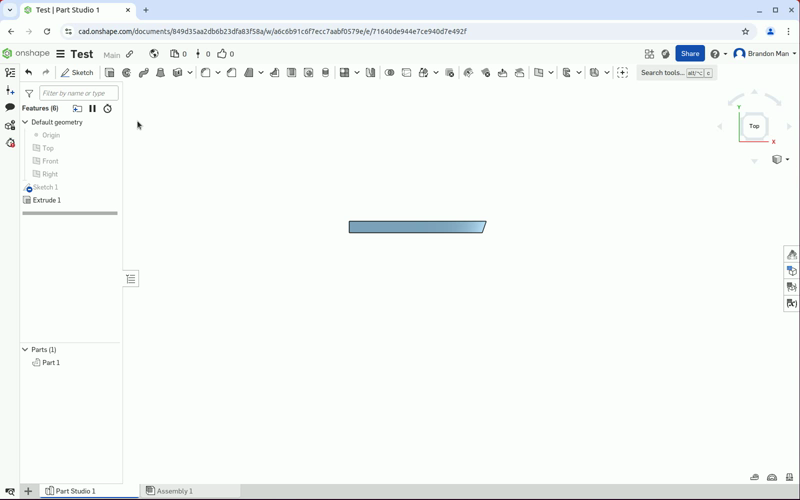
key(shift+h)
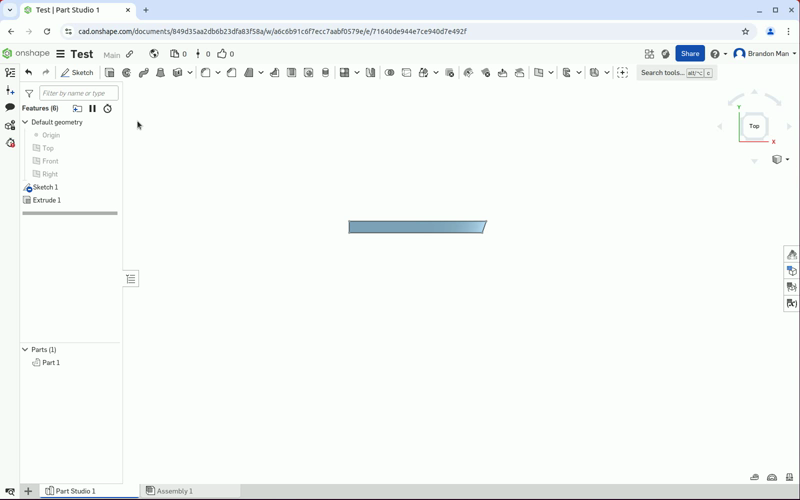
key(shift+h)
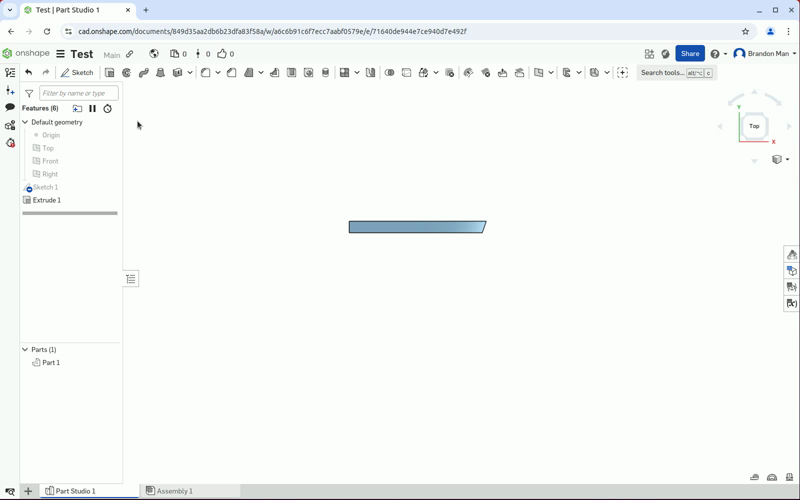
mouse_move(73, 189)
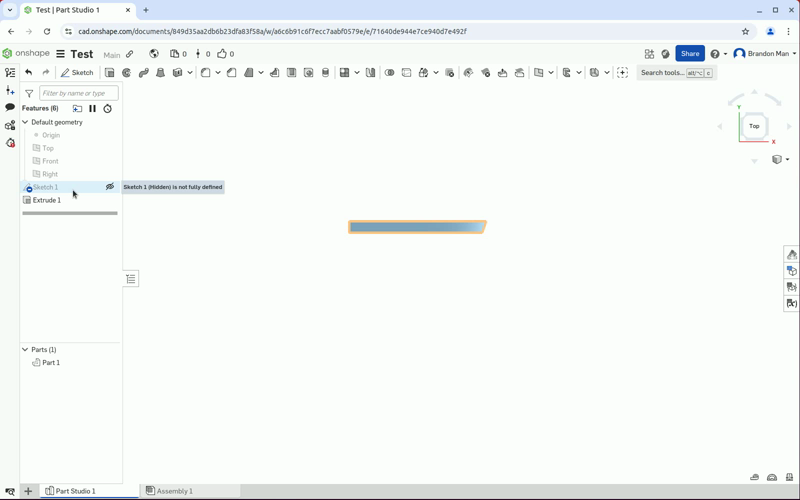
click(73, 189)
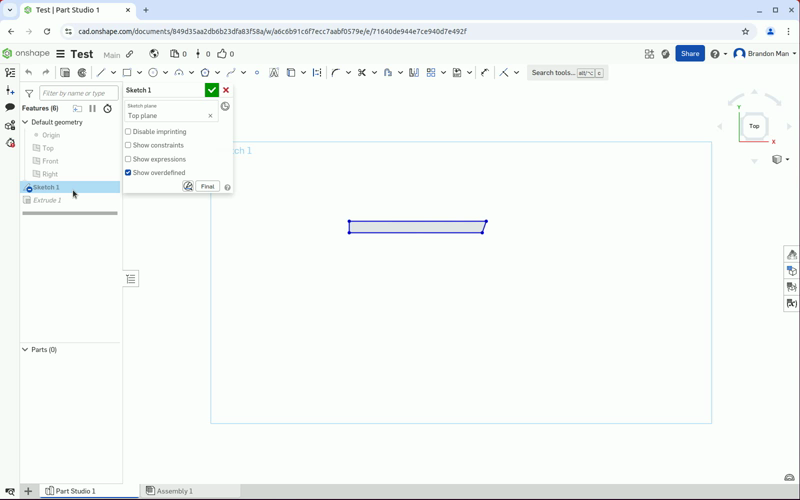
mouse_move(229, 92)
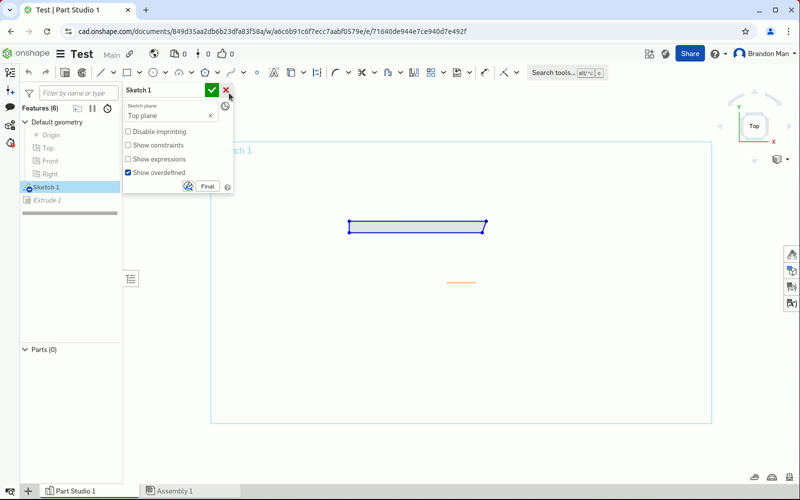
click(229, 92)
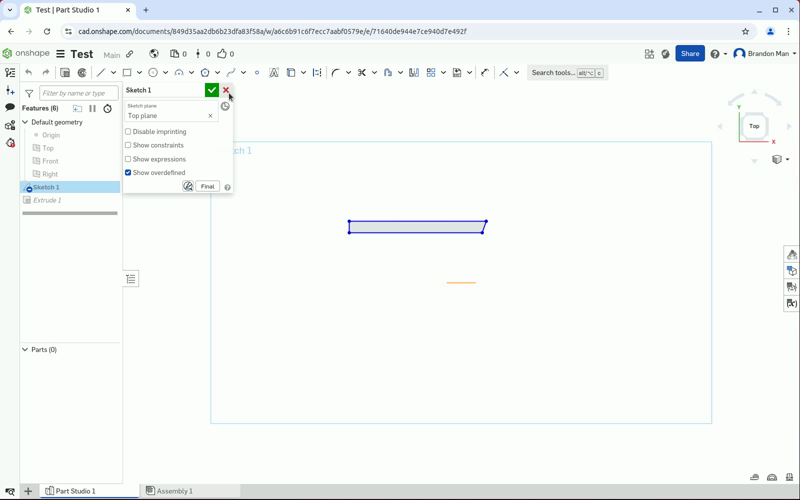
key(shift+s)
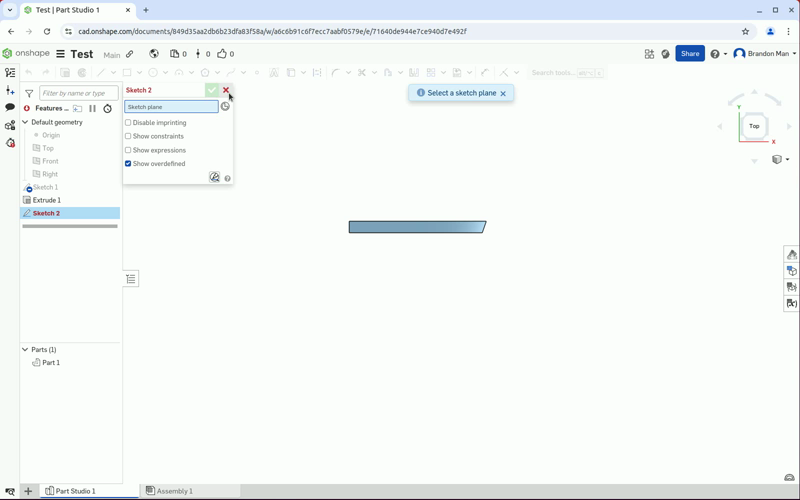
mouse_move(73, 150)
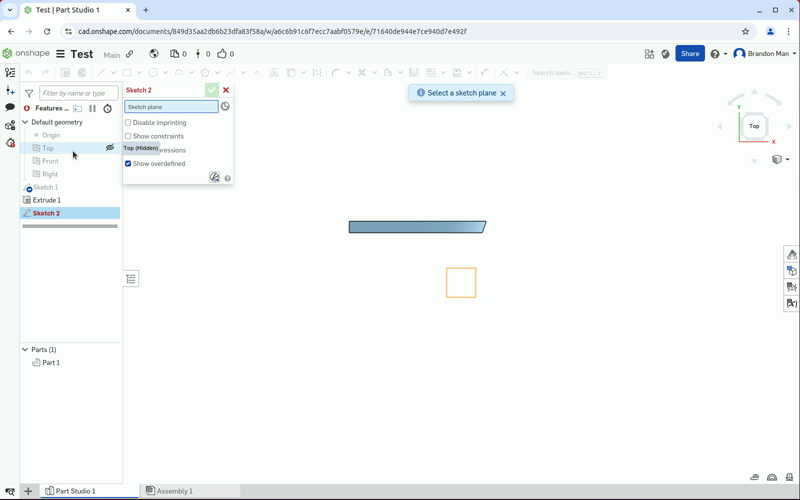
click(73, 150)
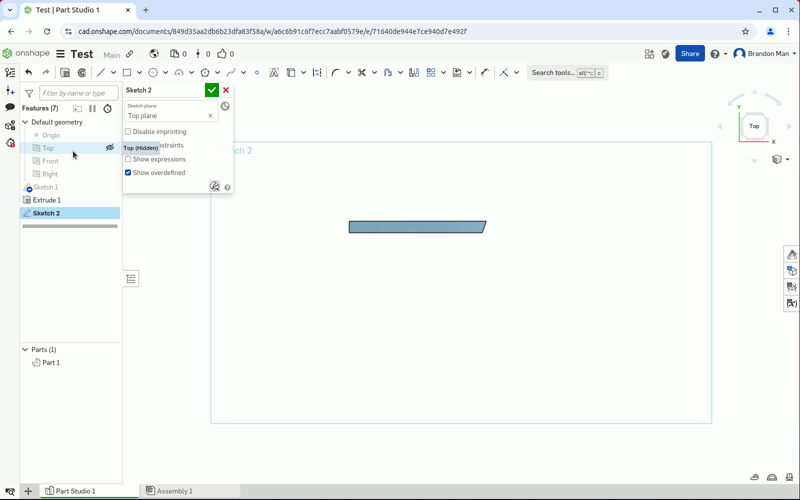
mouse_move(73, 352)
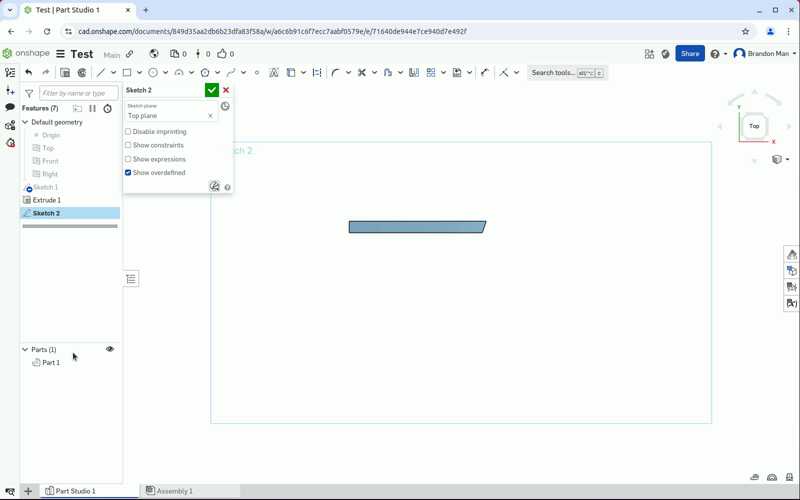
key(y)
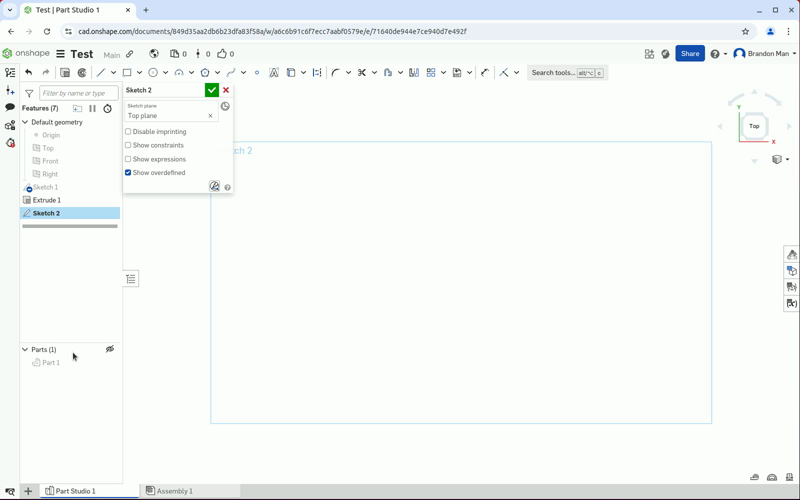
key(l)
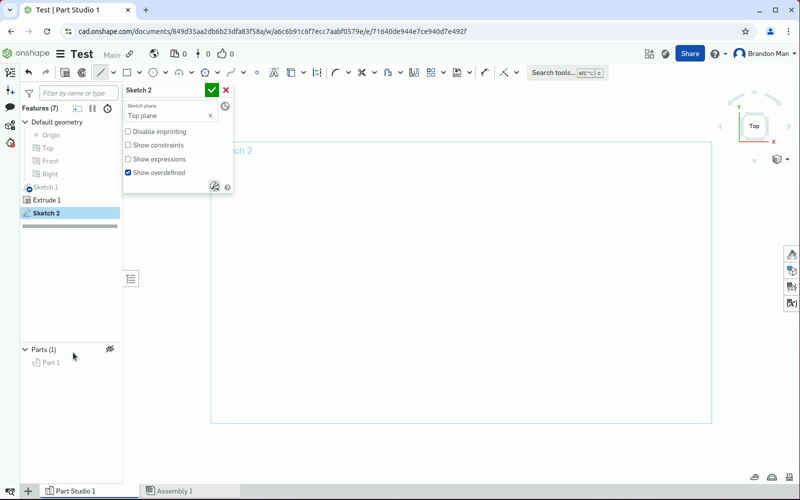
key_down(shift)
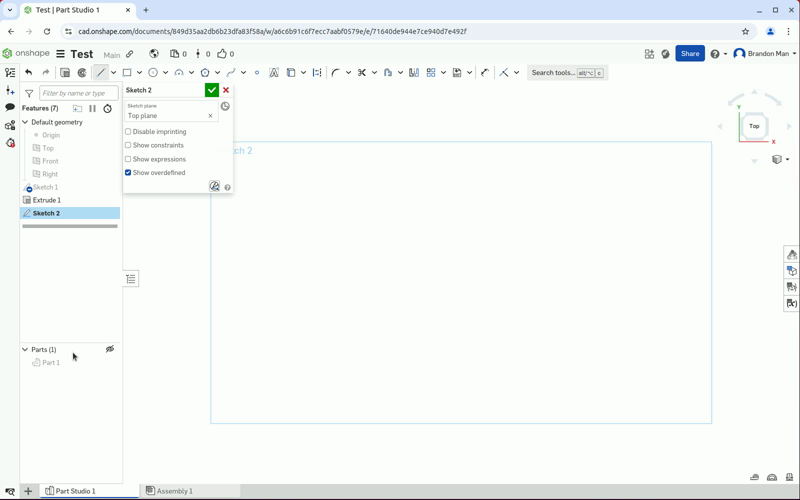
mouse_move(348, 245)
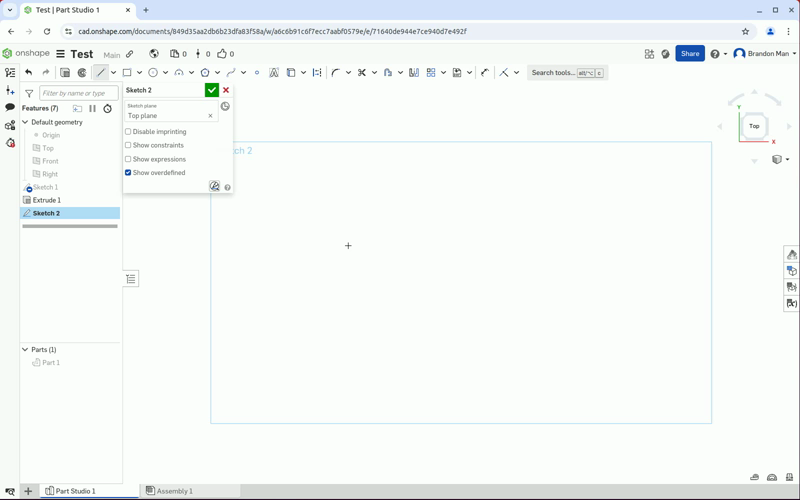
click(348, 245)
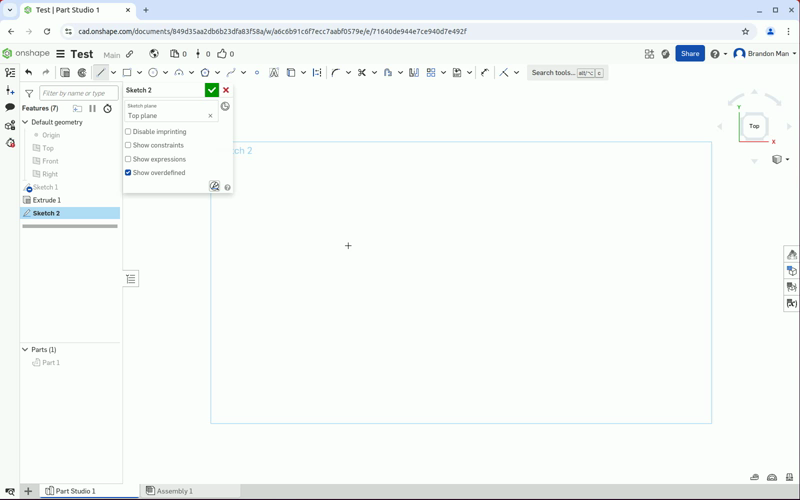
key_up(shift)
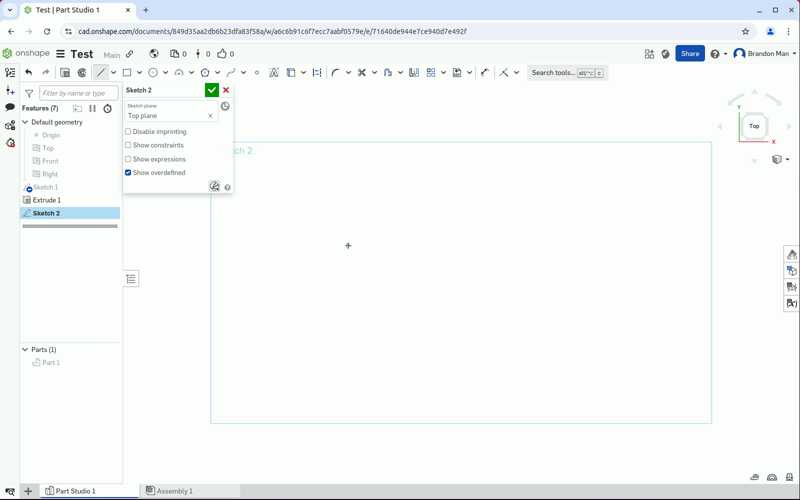
key_down(shift)
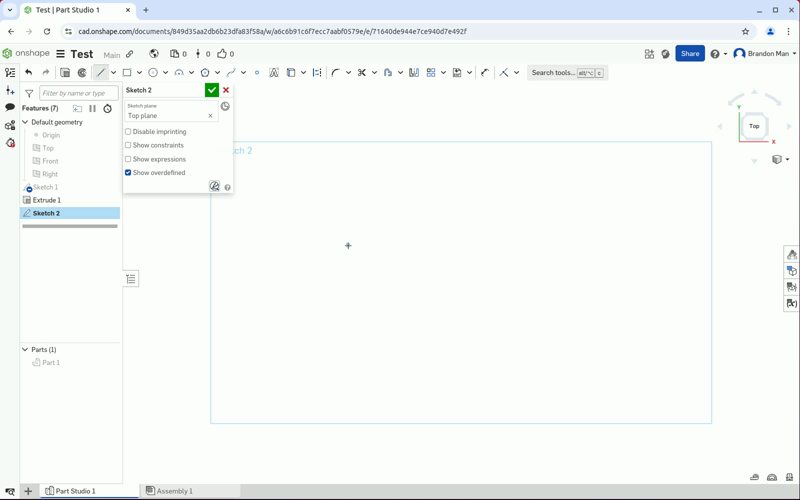
mouse_move(474, 245)
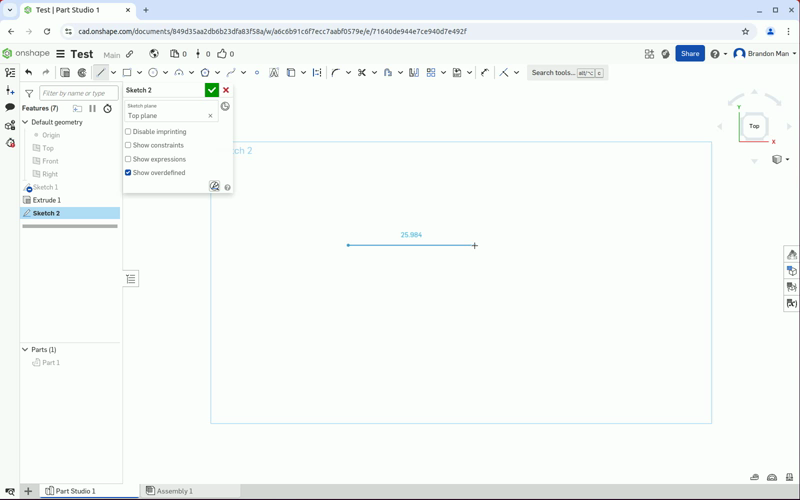
click(474, 245)
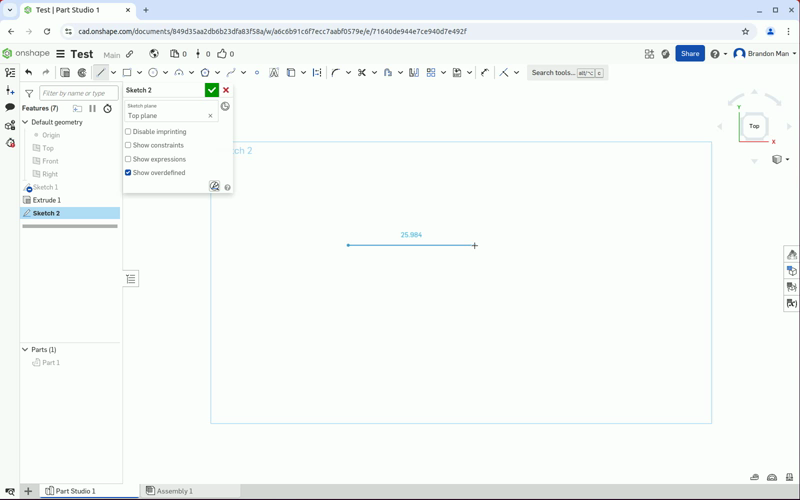
key_up(shift)
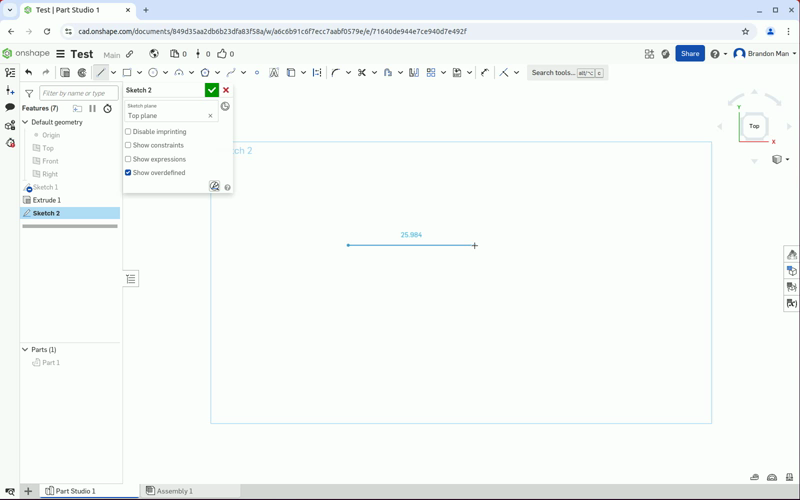
key_down(shift)
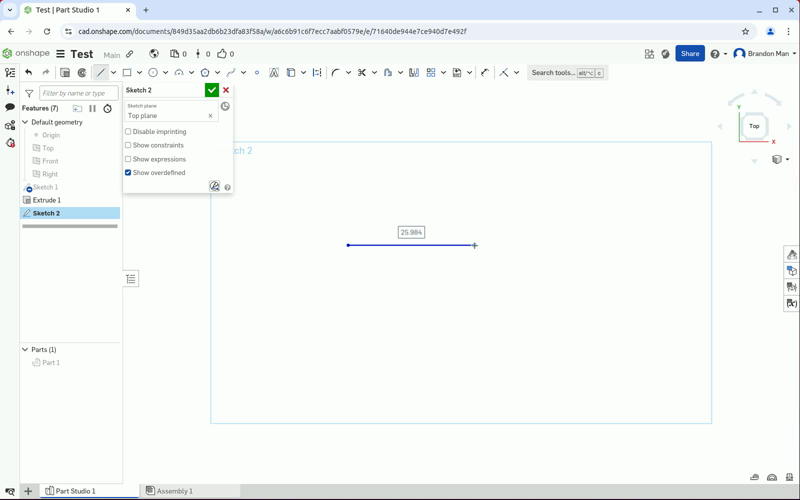
mouse_move(504, 245)
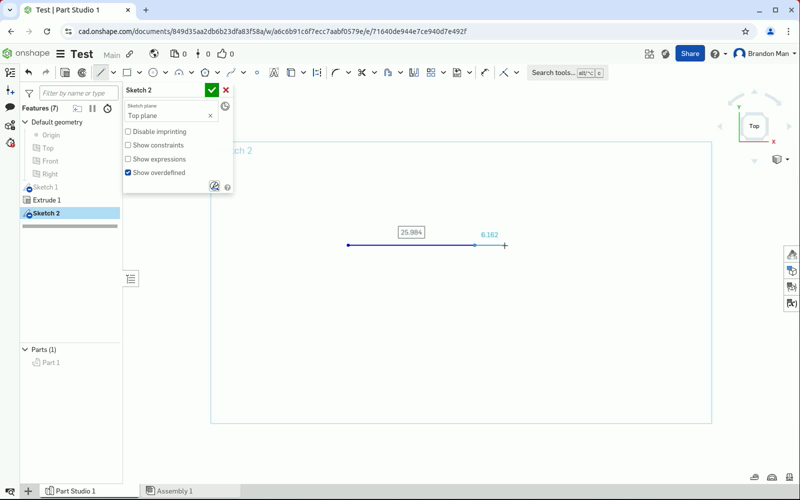
mouse_move(480, 232)
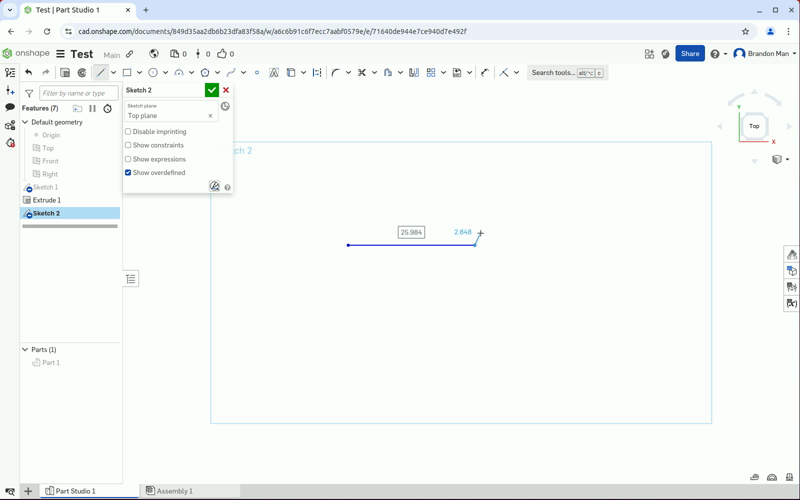
click(480, 232)
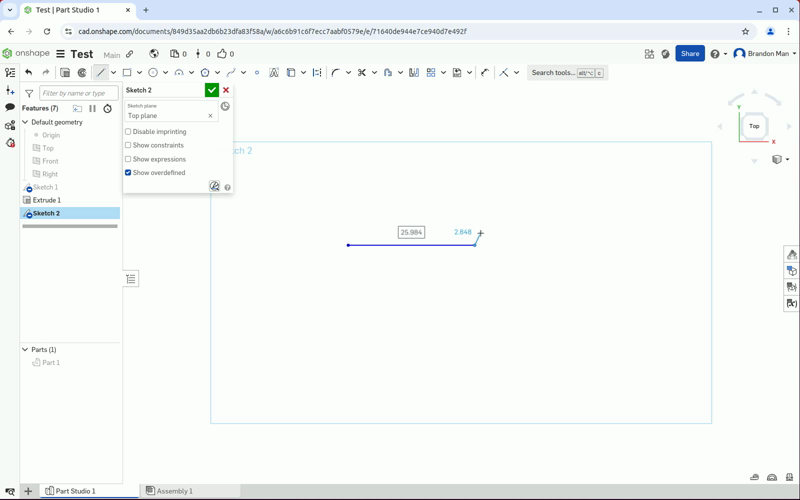
key_up(shift)
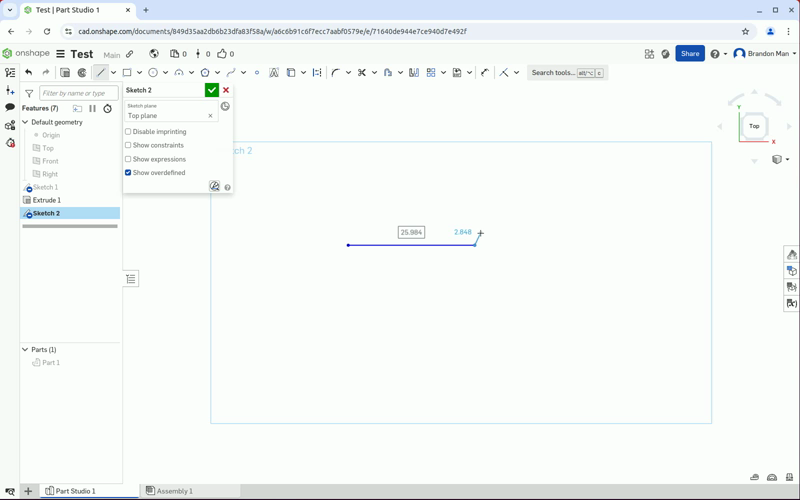
key_down(shift)
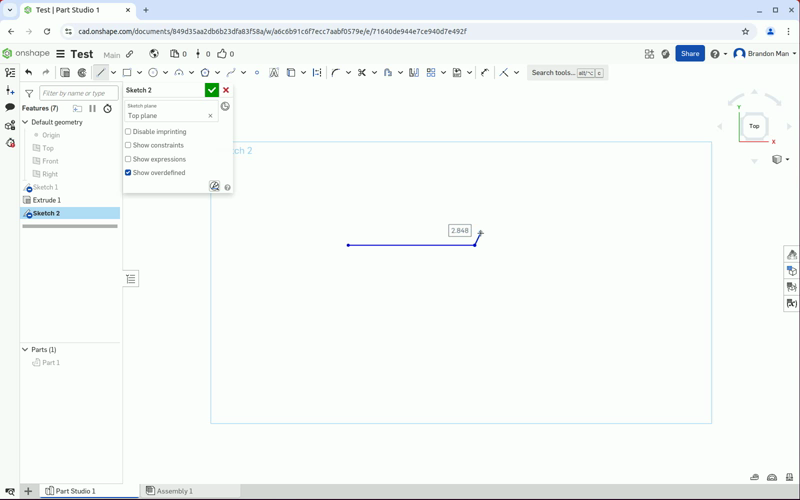
mouse_move(348, 232)
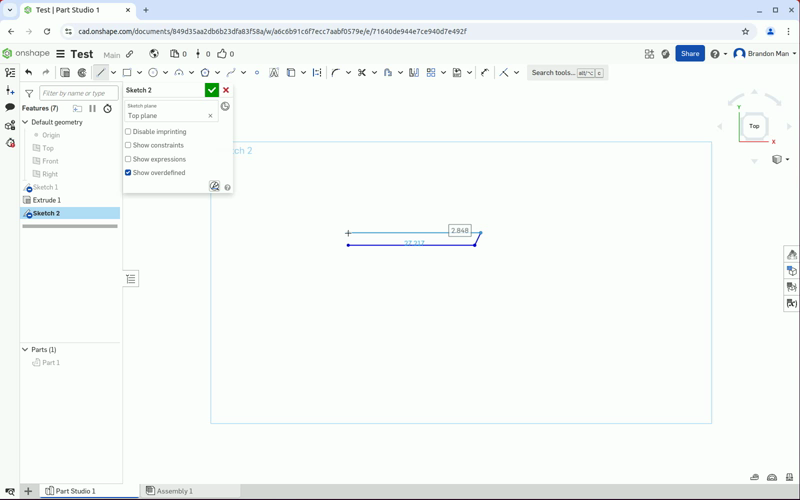
click(348, 232)
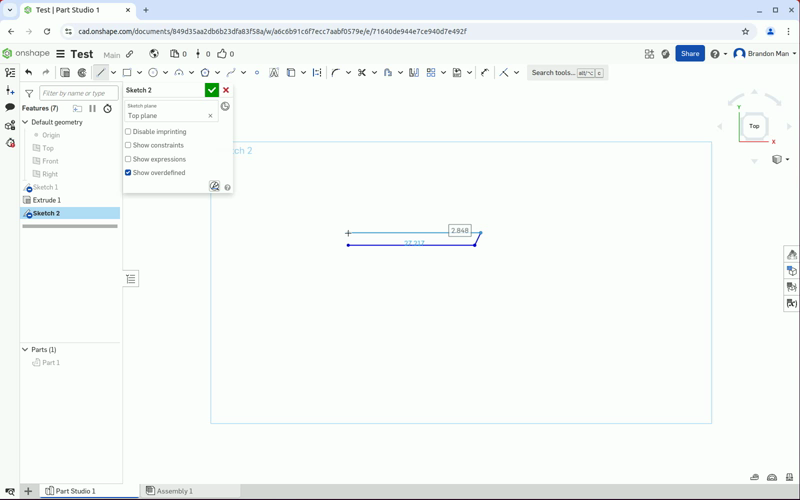
key_up(shift)
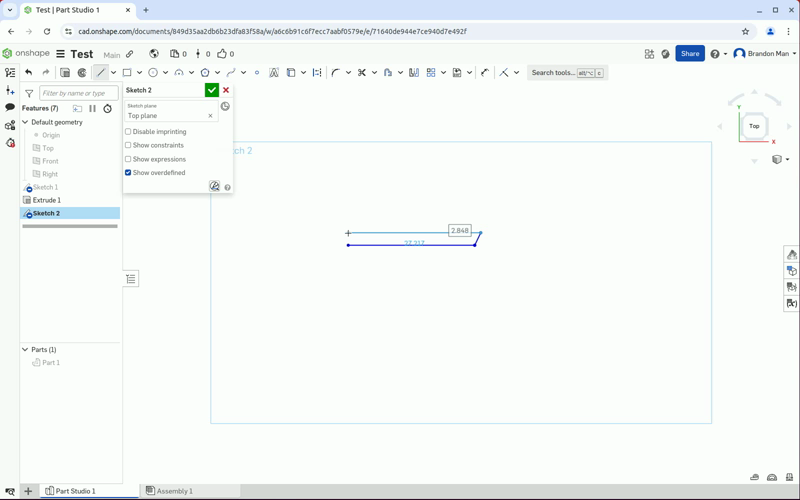
mouse_move(378, 232)
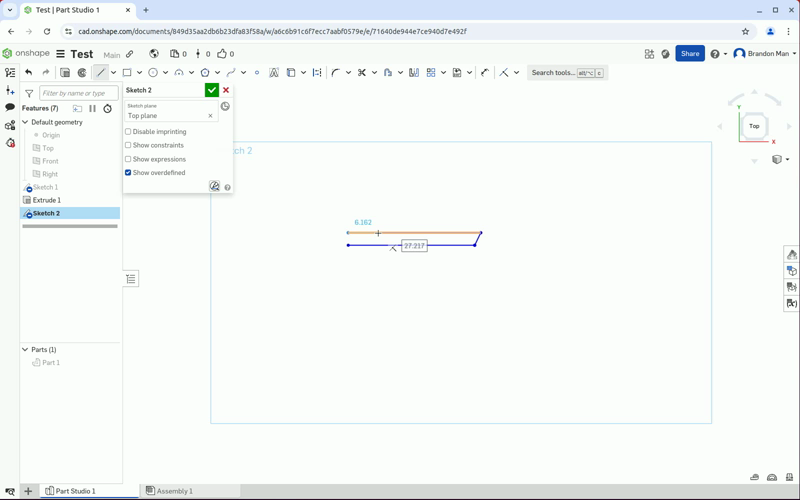
key_down(shift)
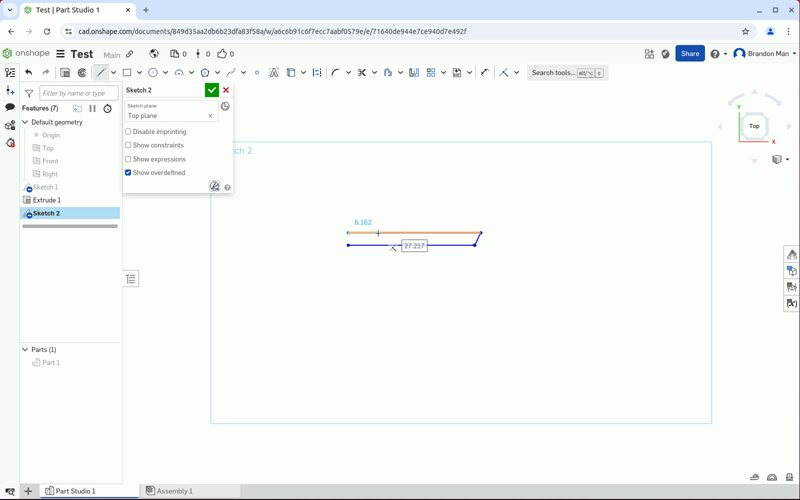
mouse_move(348, 245)
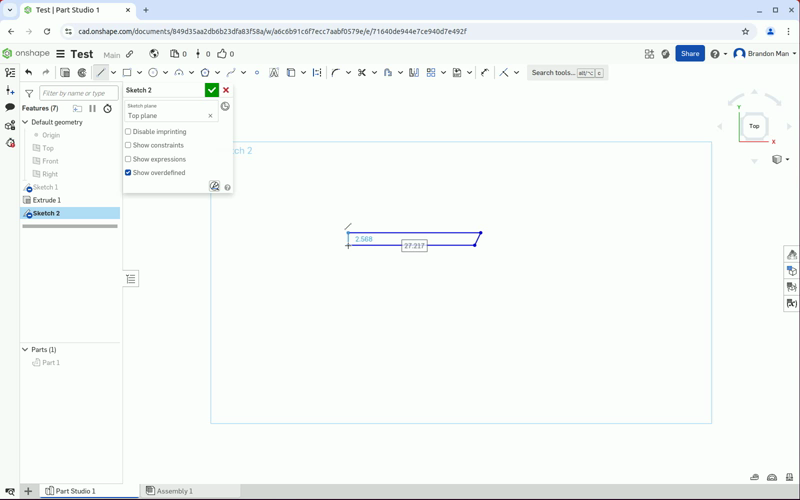
key_up(shift)
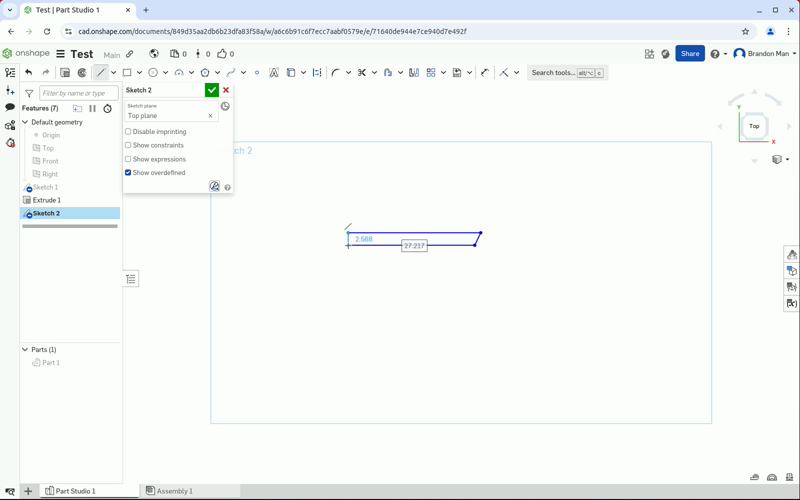
click(348, 245)
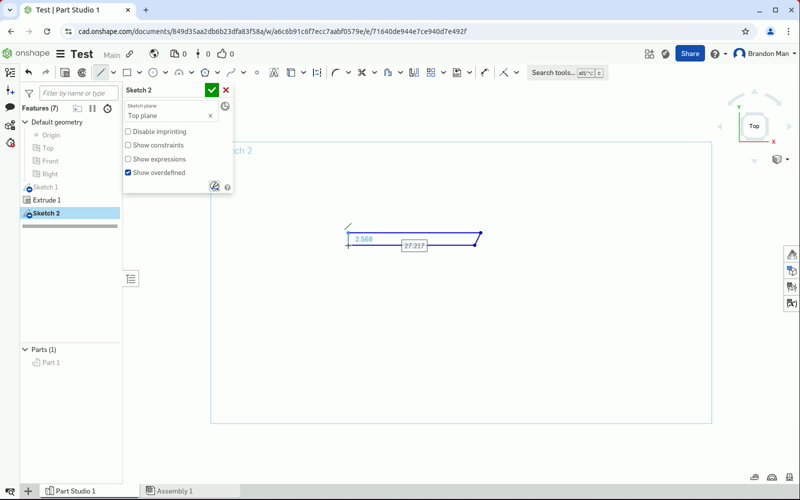
key(esc)
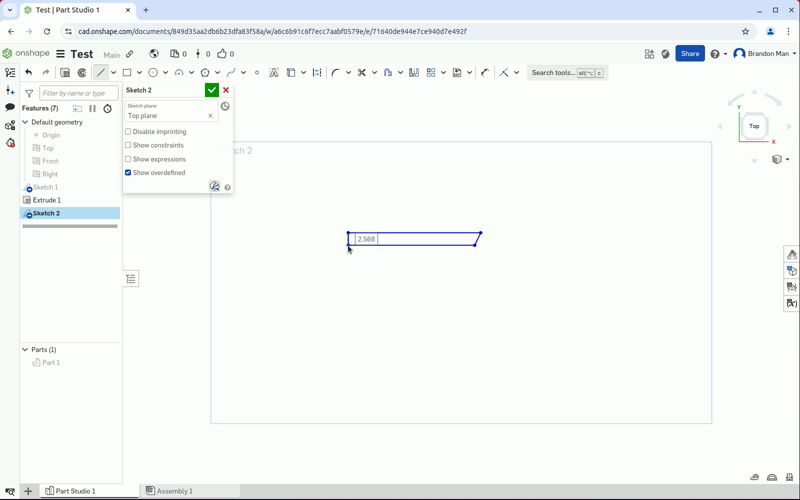
mouse_move(454, 237)
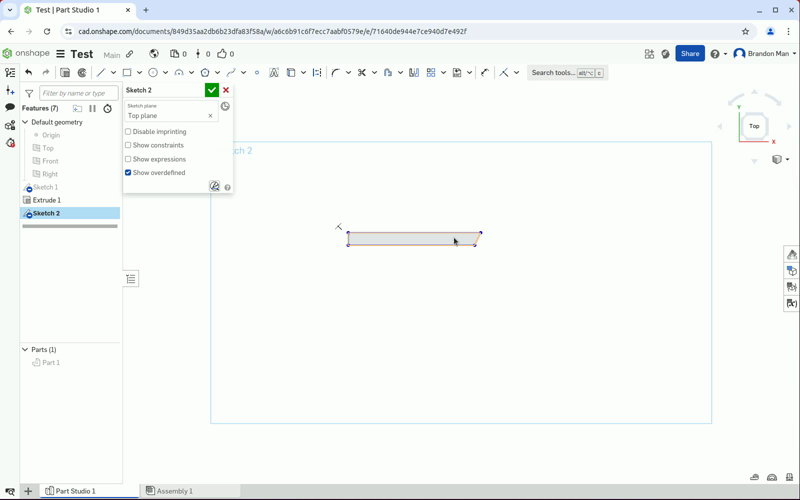
scroll(6)
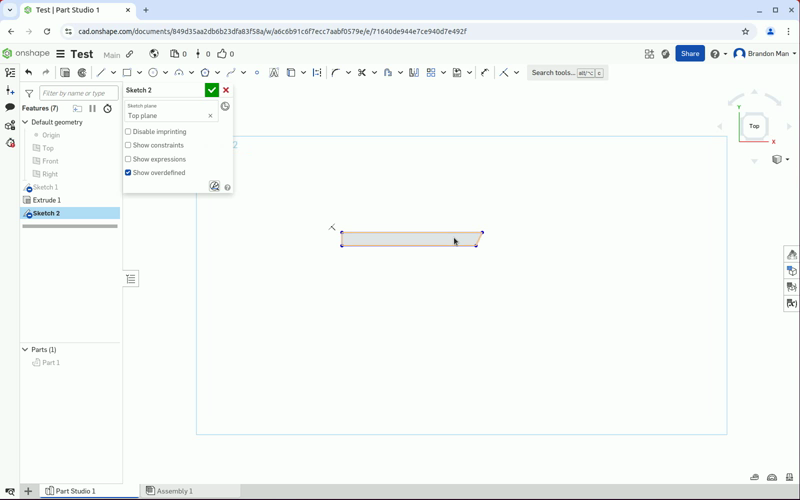
scroll(6)
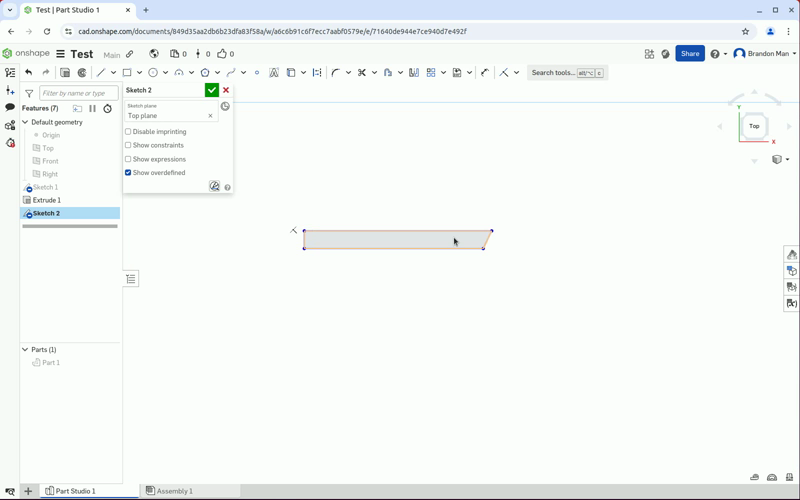
scroll(6)
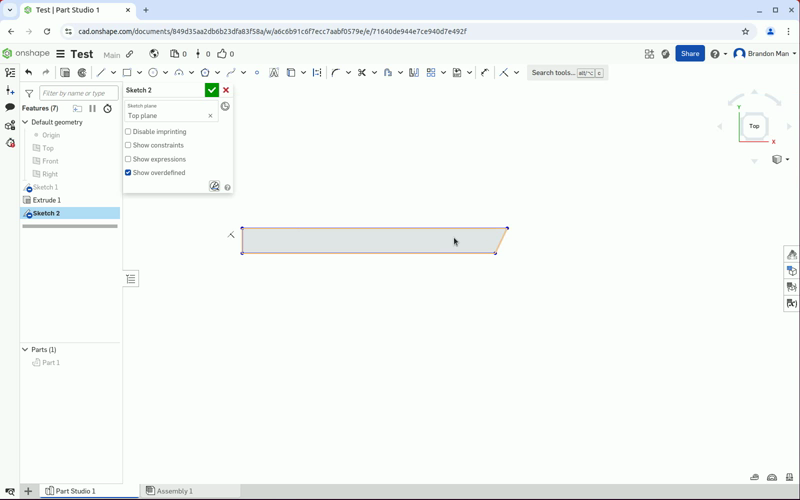
scroll(6)
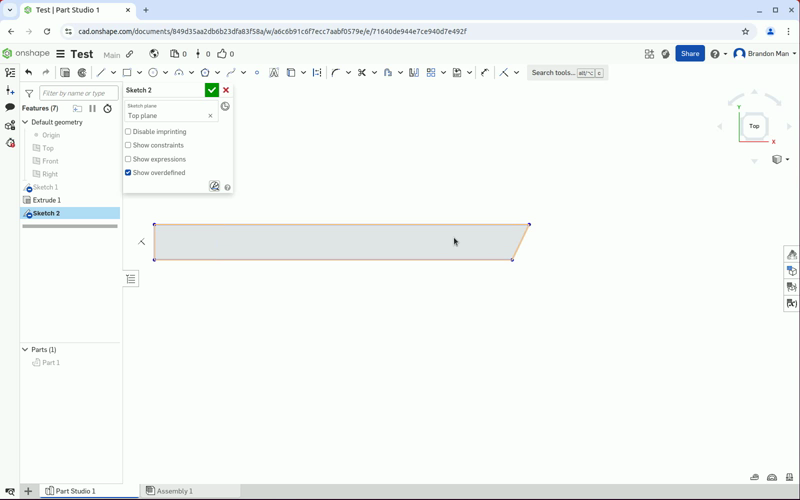
scroll(6)
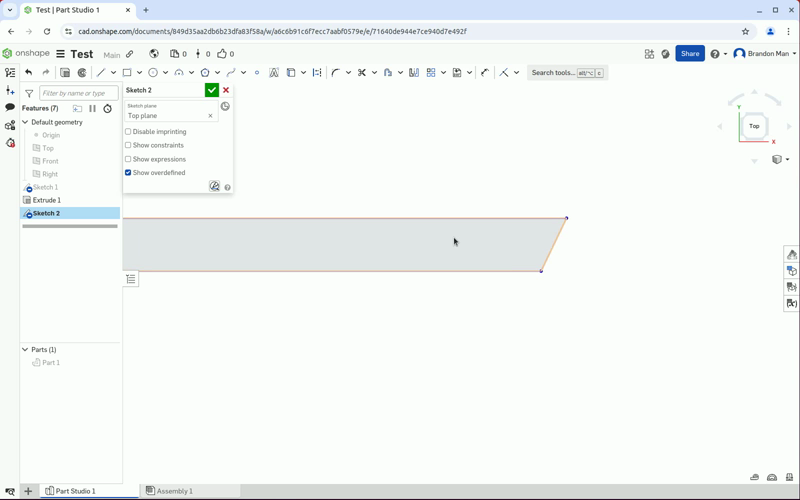
scroll(6)
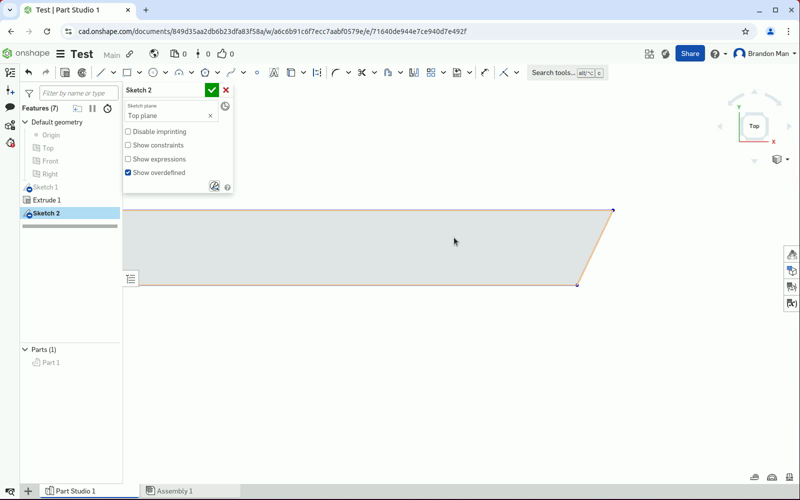
scroll(6)
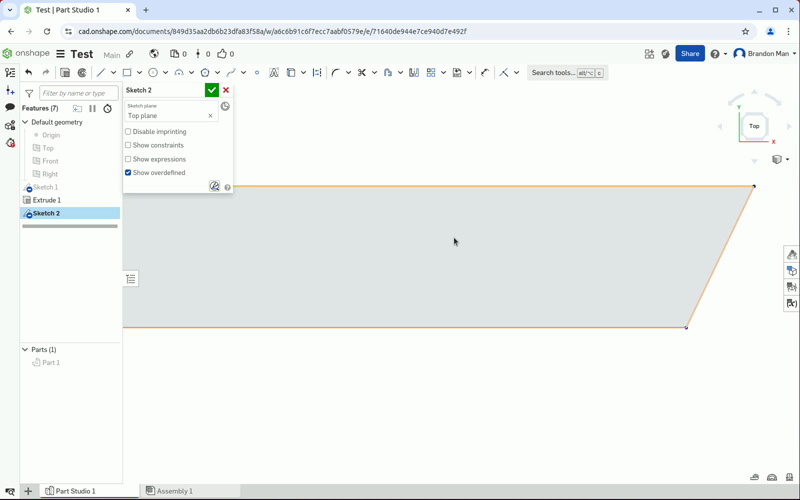
click(454, 237)
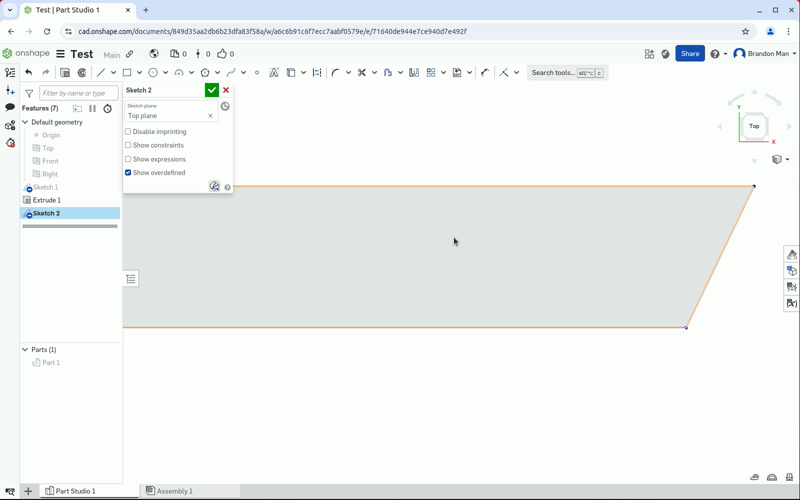
scroll(-6)
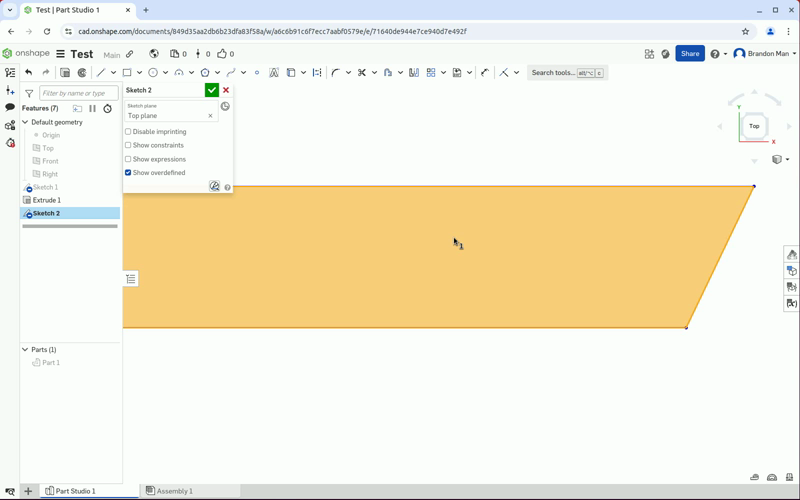
scroll(-6)
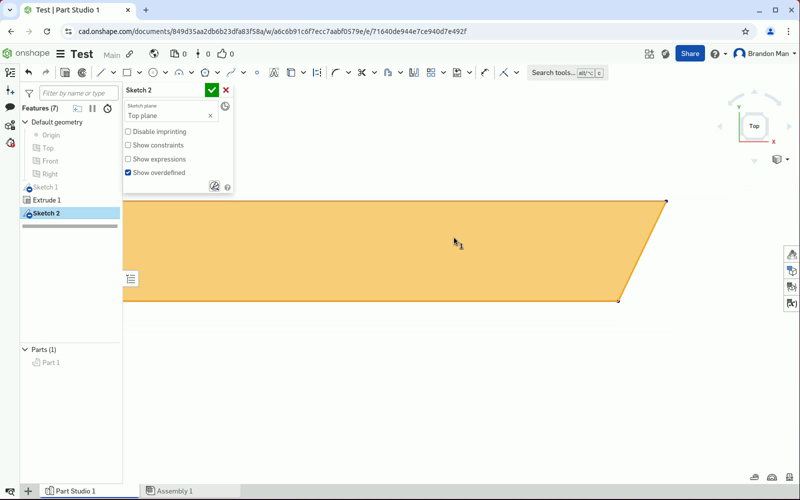
scroll(-6)
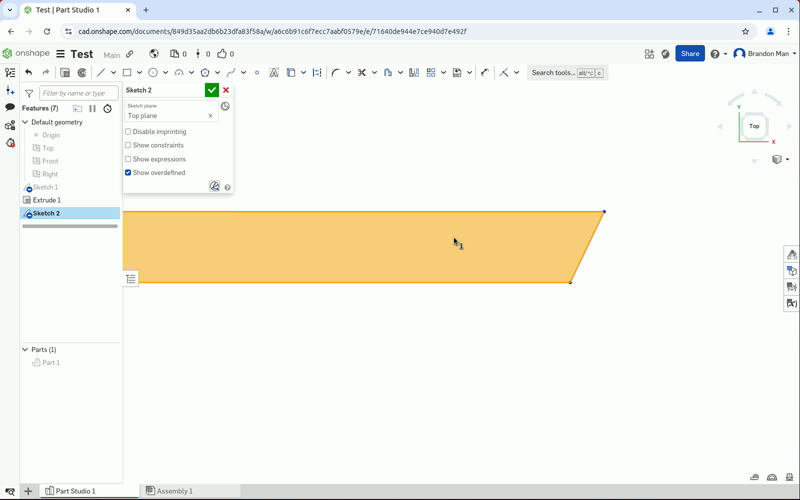
scroll(-6)
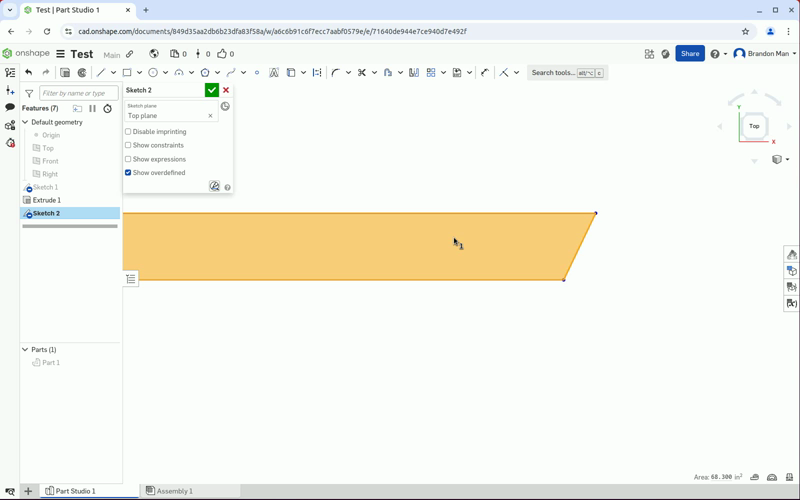
scroll(-6)
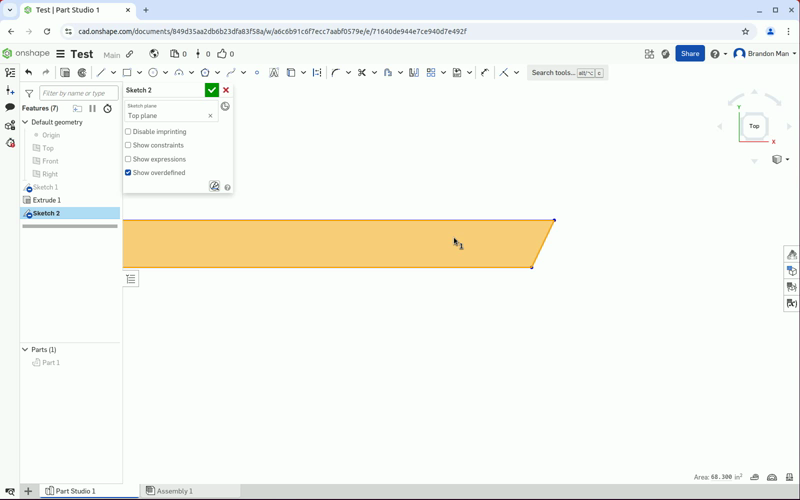
scroll(-6)
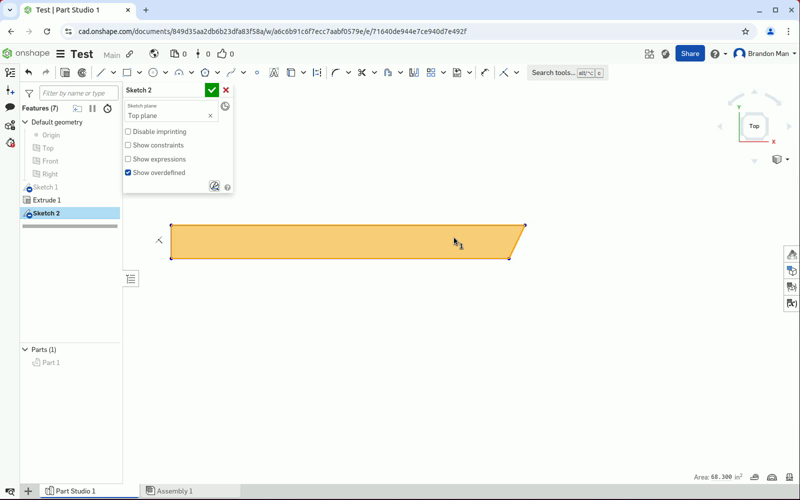
scroll(-6)
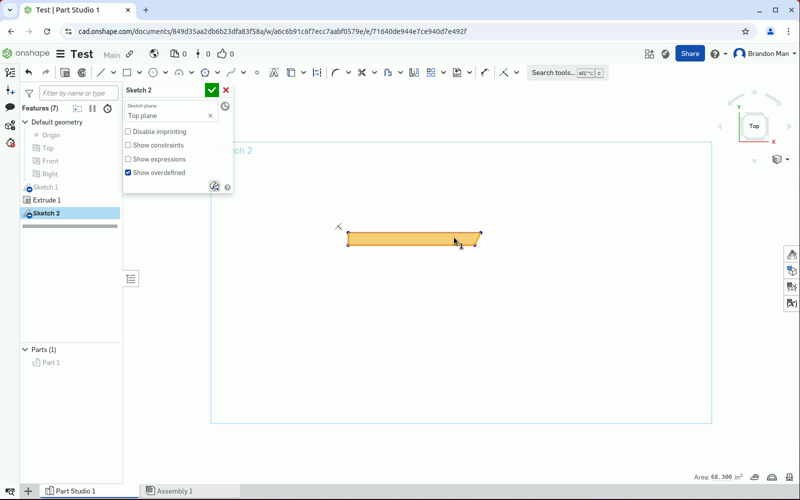
mouse_move(73, 352)
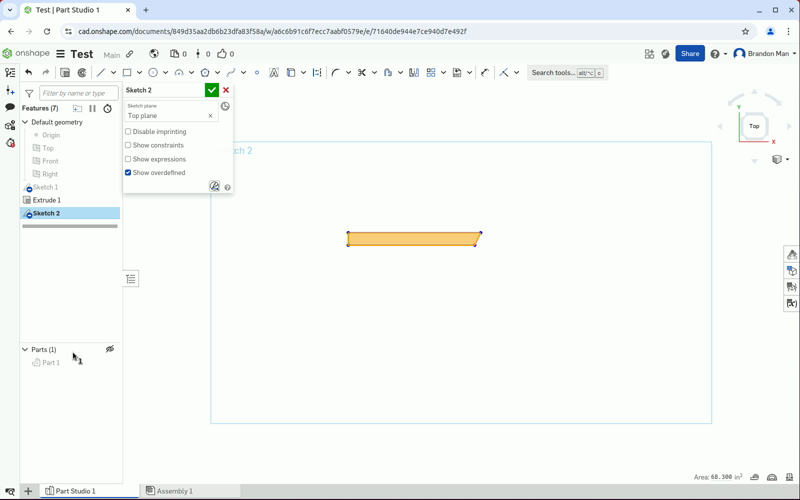
key(shift+y)
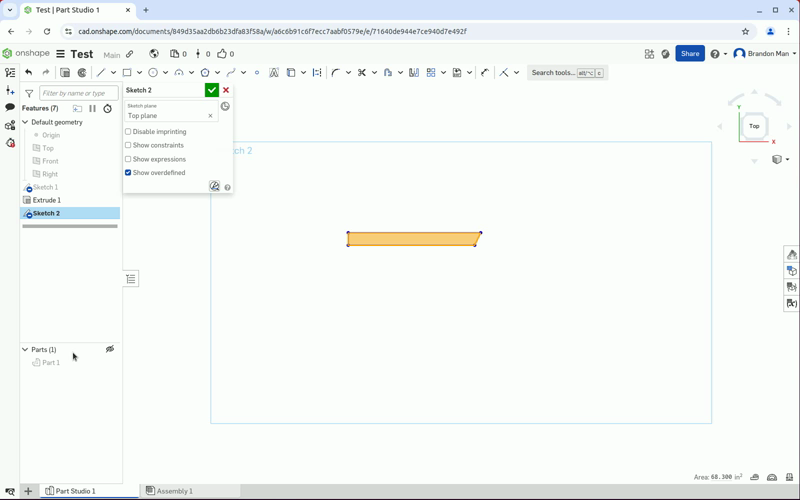
key(shift+e)
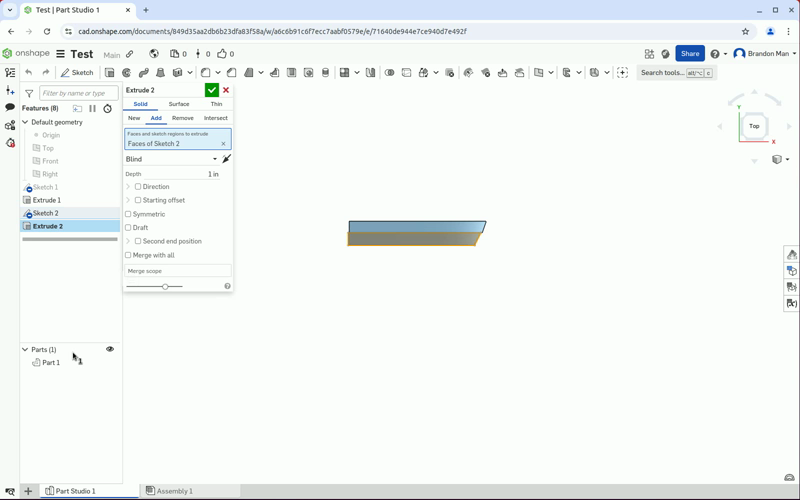
mouse_move(143, 106)
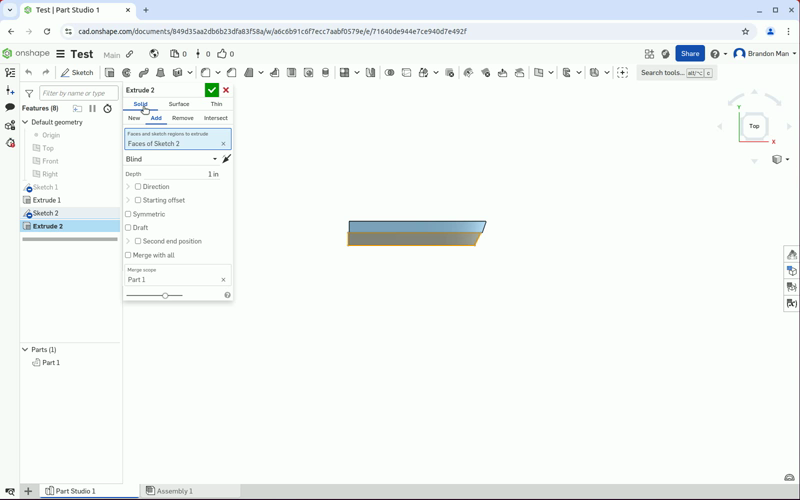
click(143, 106)
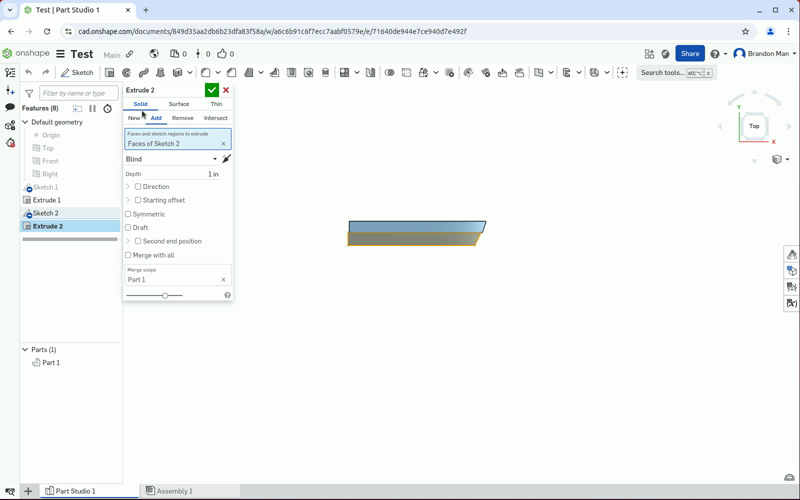
mouse_move(137, 120)
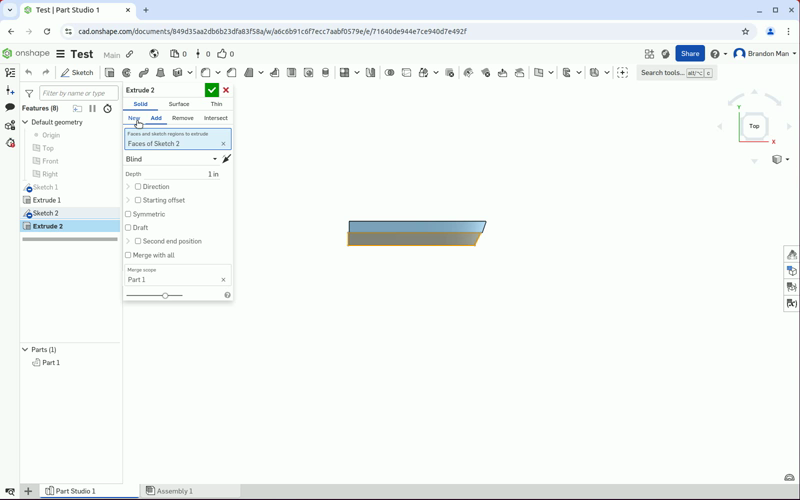
click(137, 120)
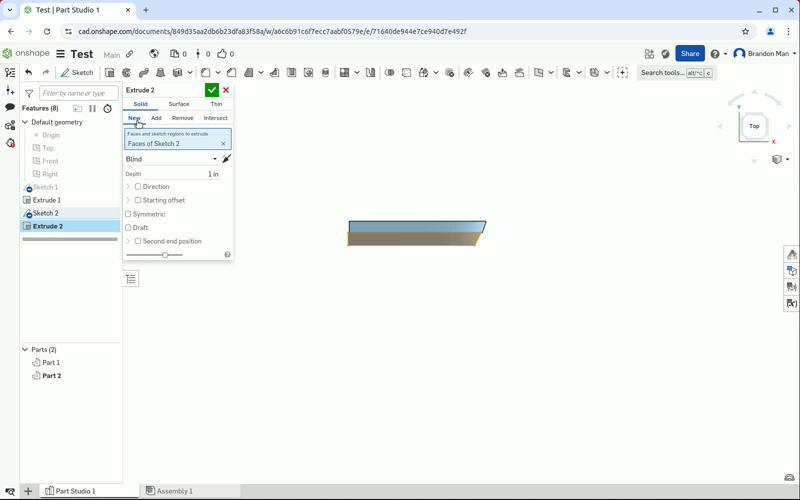
key(tab, 4)
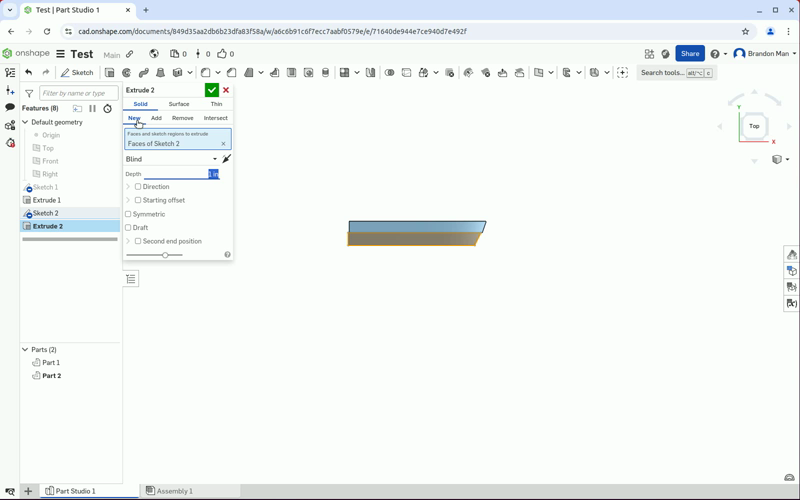
text(0.482)
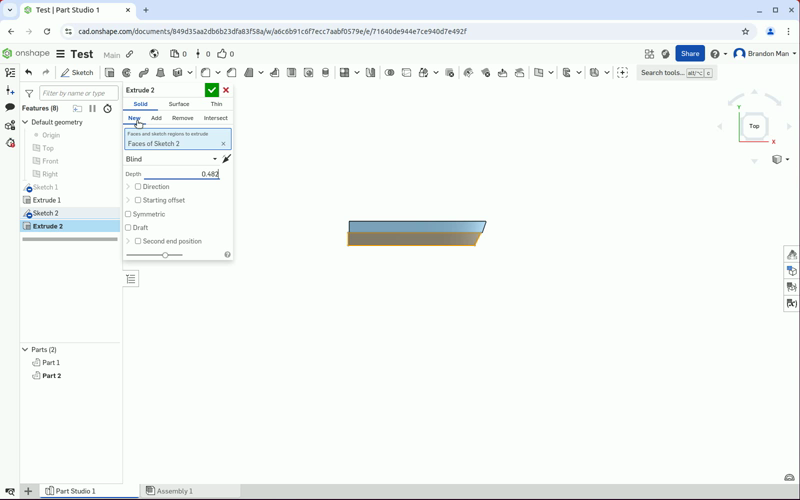
key(tab, 3)
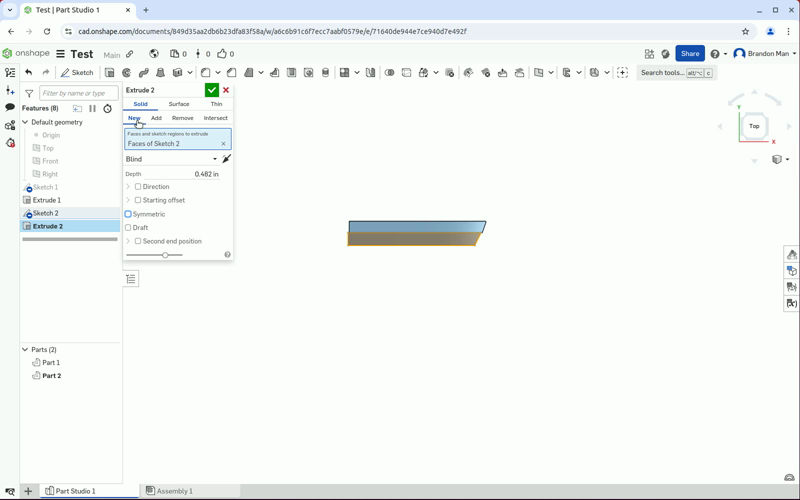
key(space)
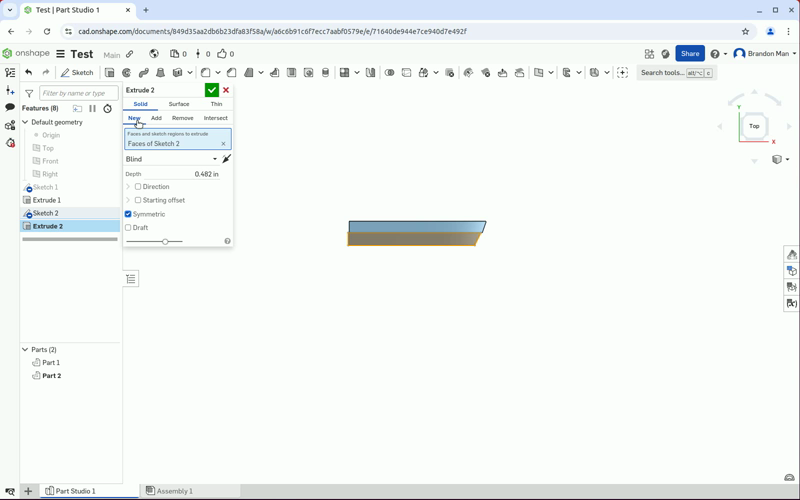
key(enter)
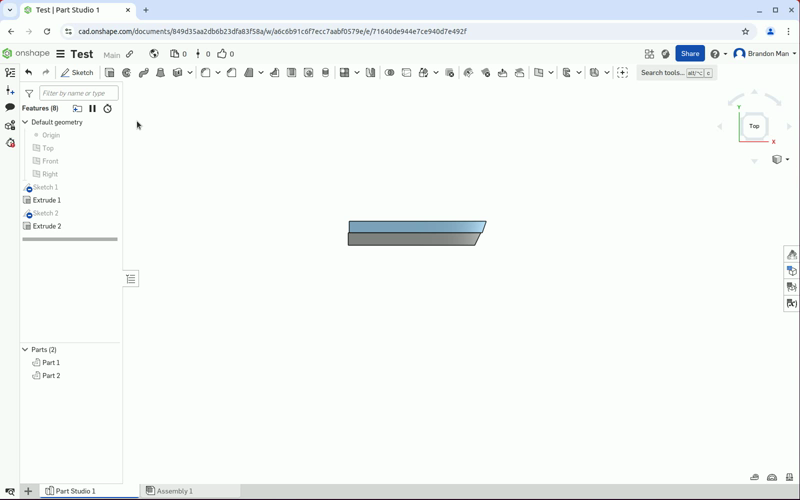
key(shift+h)
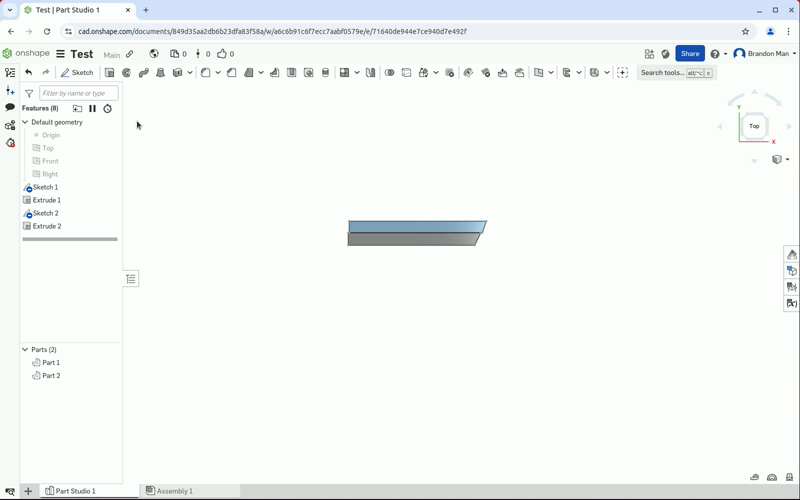
key(shift+h)
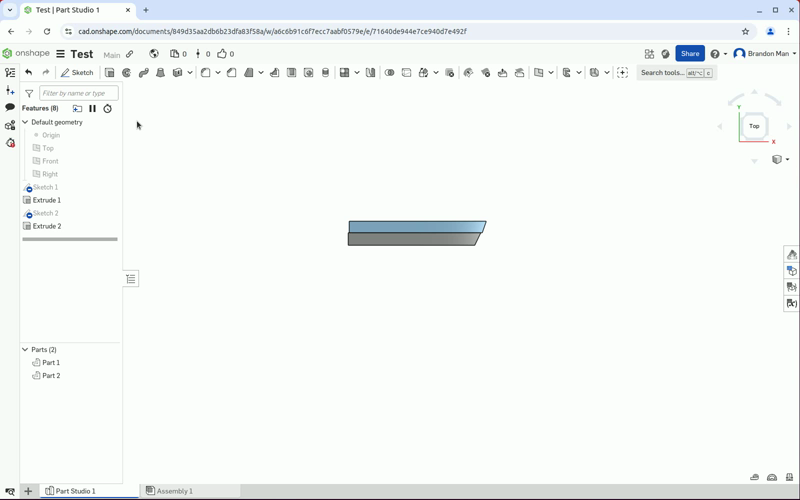
mouse_move(73, 189)
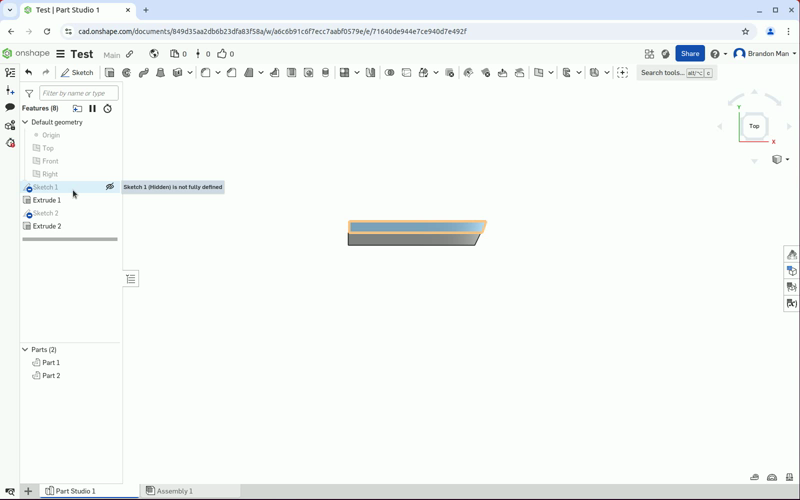
click(73, 189)
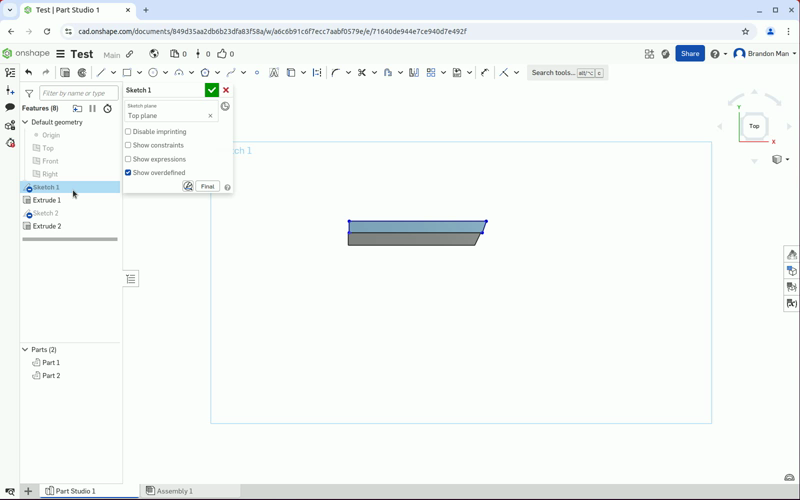
mouse_move(229, 92)
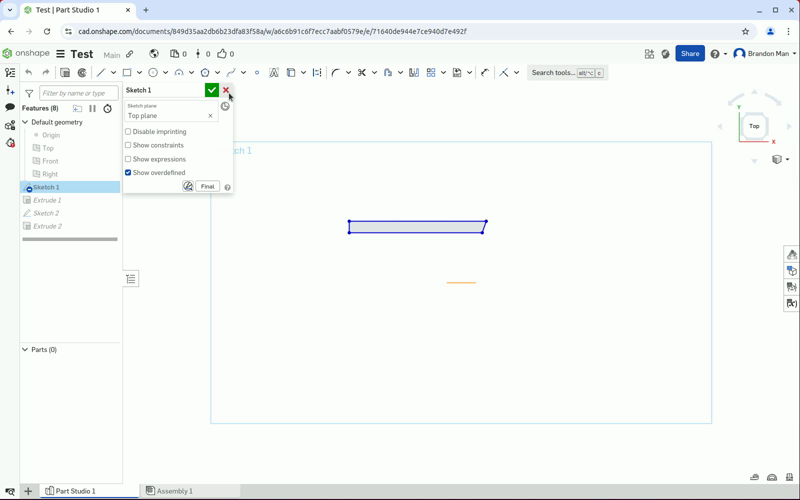
click(229, 92)
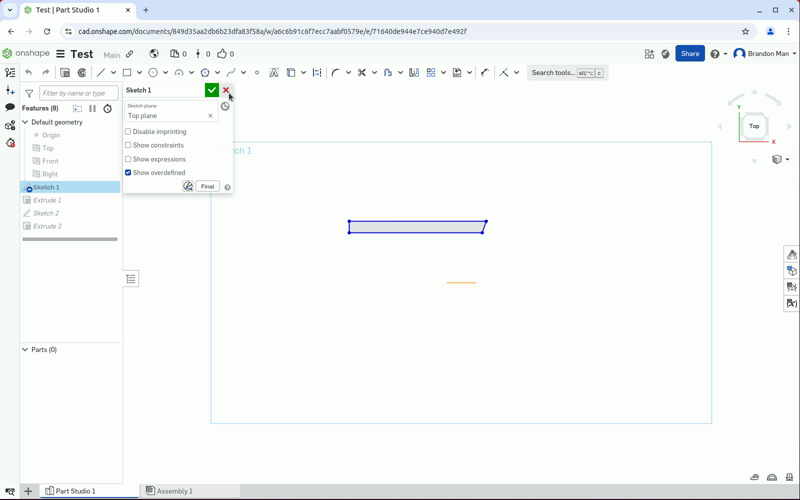
key(shift+s)
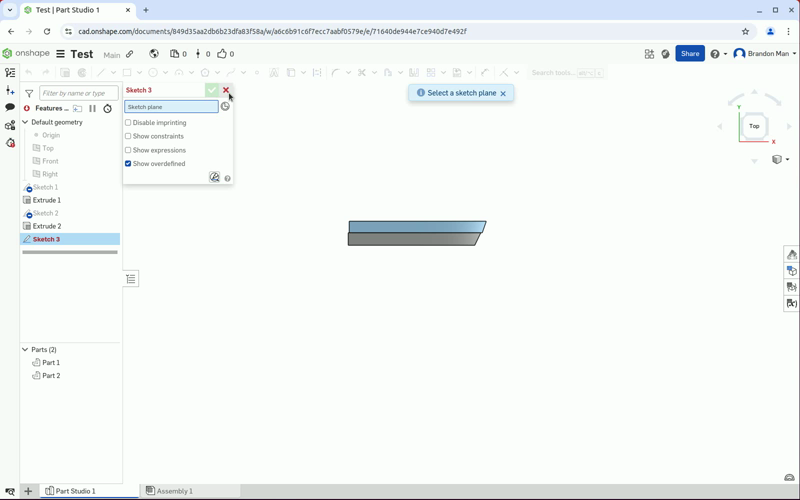
mouse_move(73, 150)
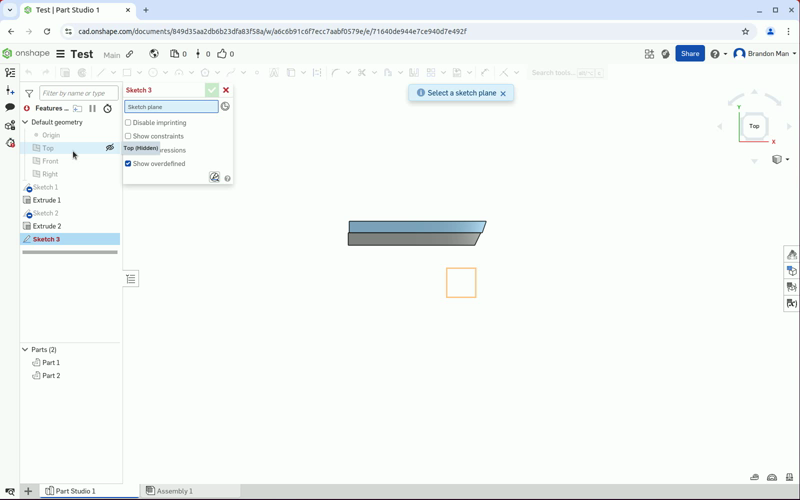
click(73, 150)
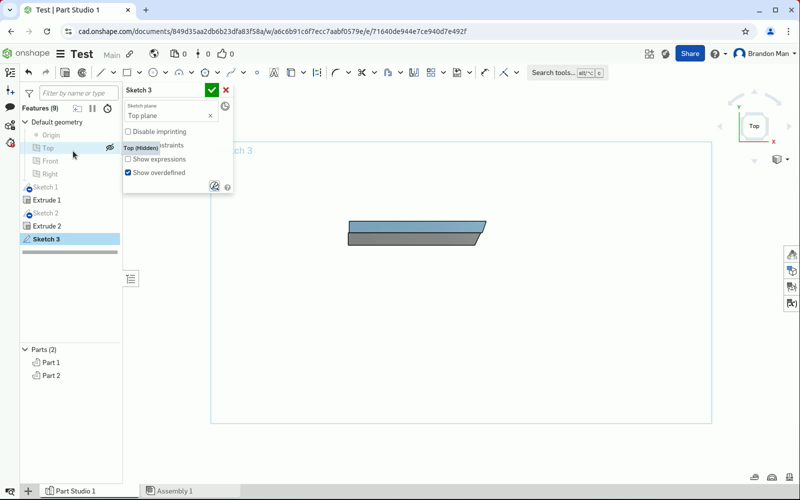
mouse_move(73, 352)
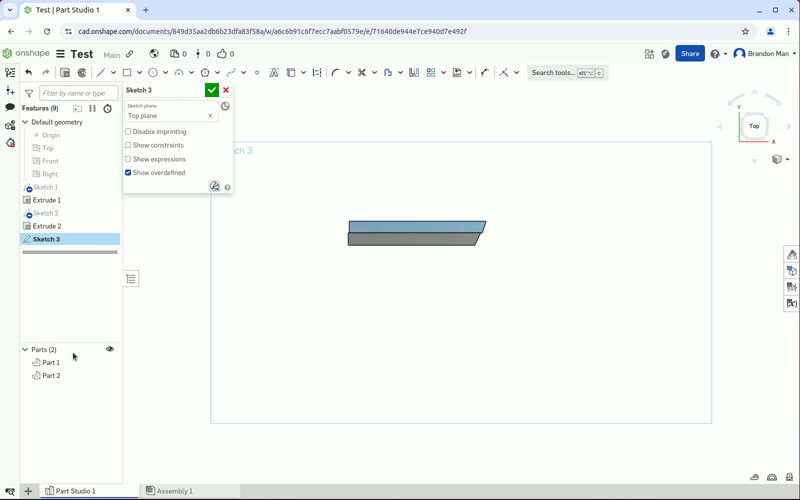
key(y)
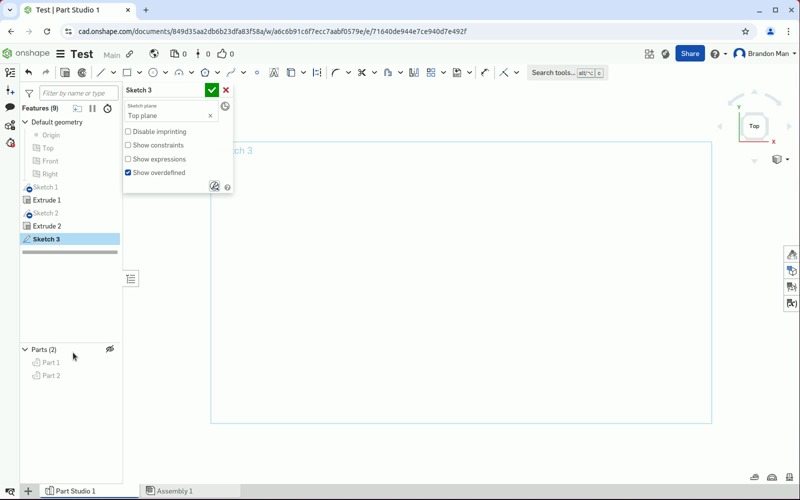
key(l)
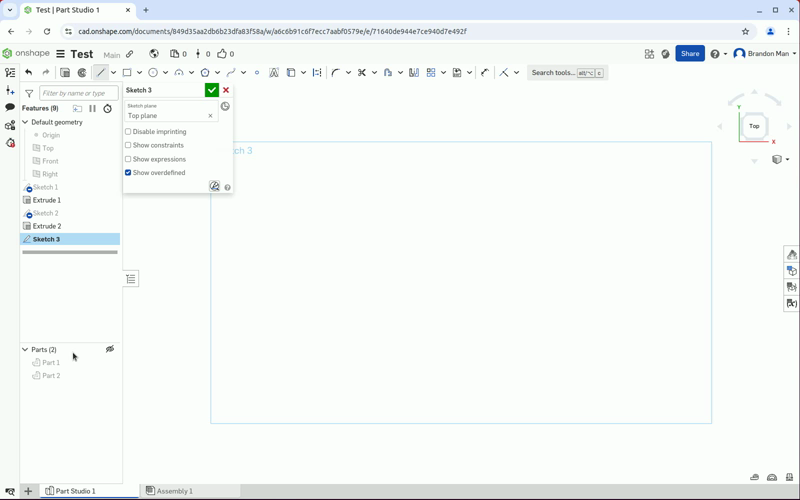
key_down(shift)
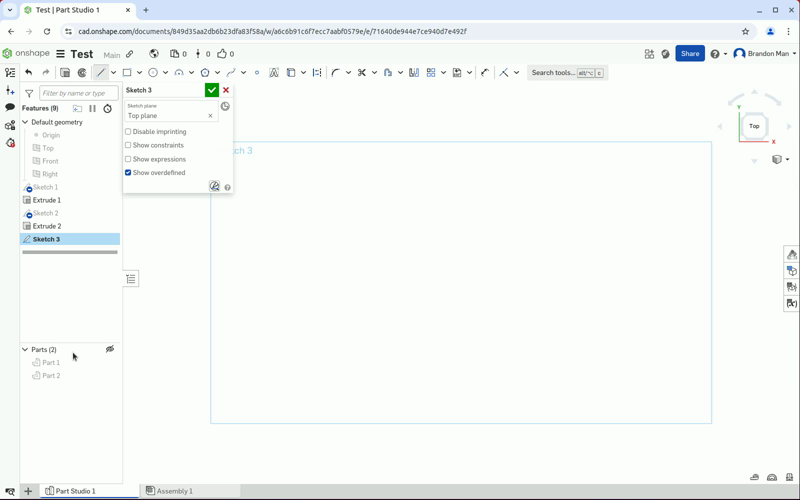
mouse_move(348, 270)
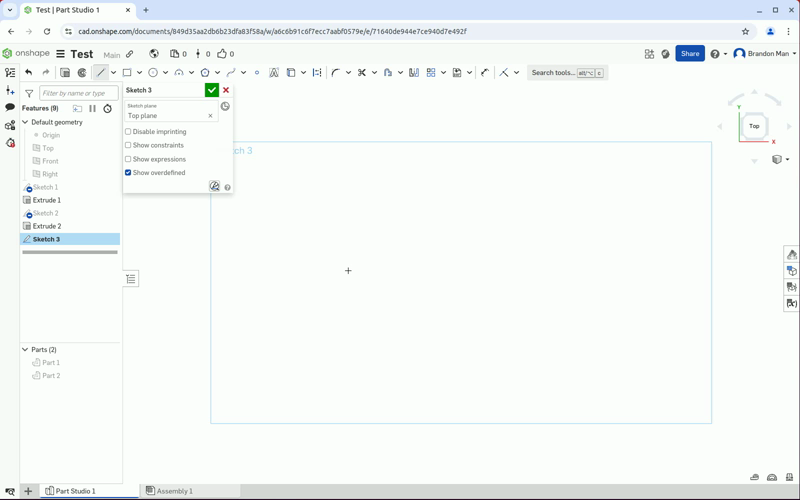
click(348, 270)
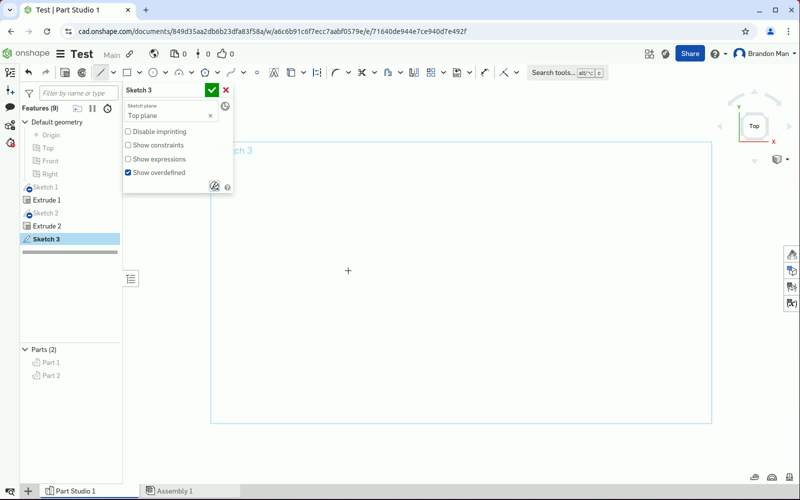
key_up(shift)
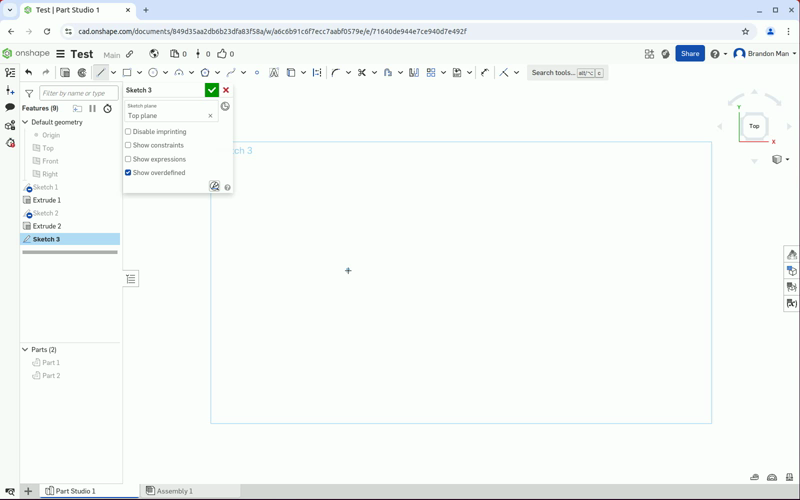
key_down(shift)
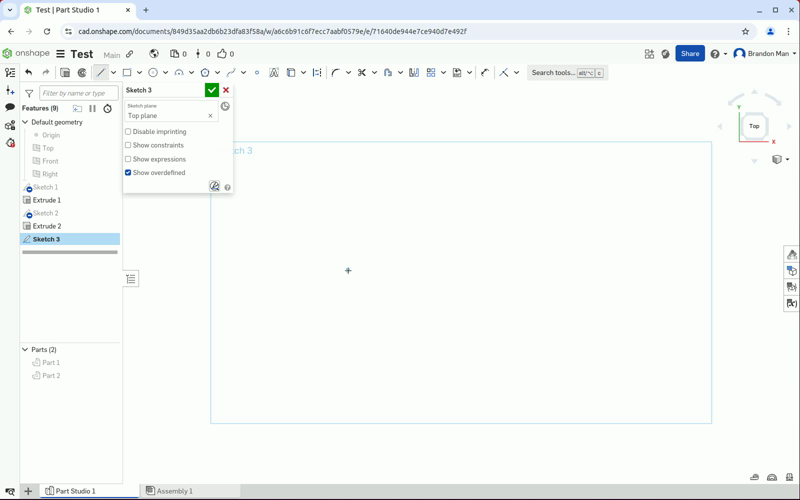
mouse_move(465, 270)
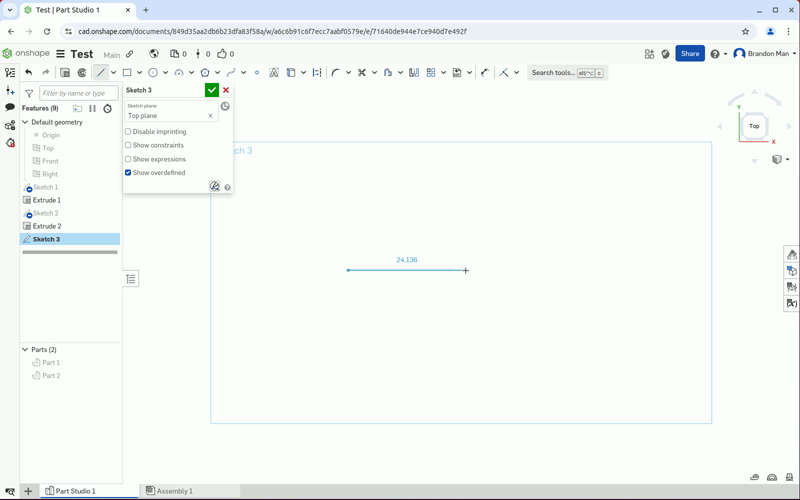
click(465, 270)
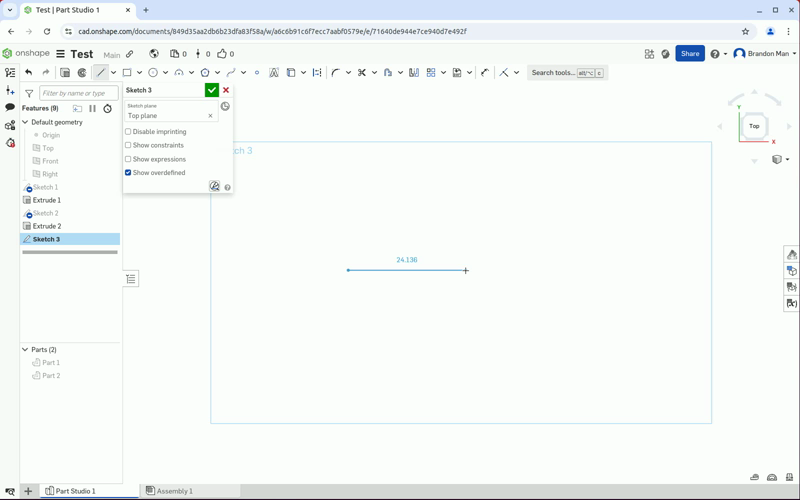
key_up(shift)
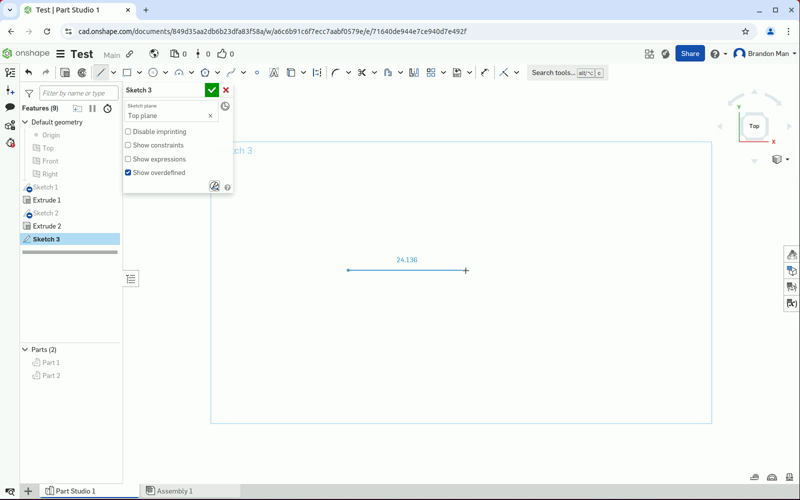
key_down(shift)
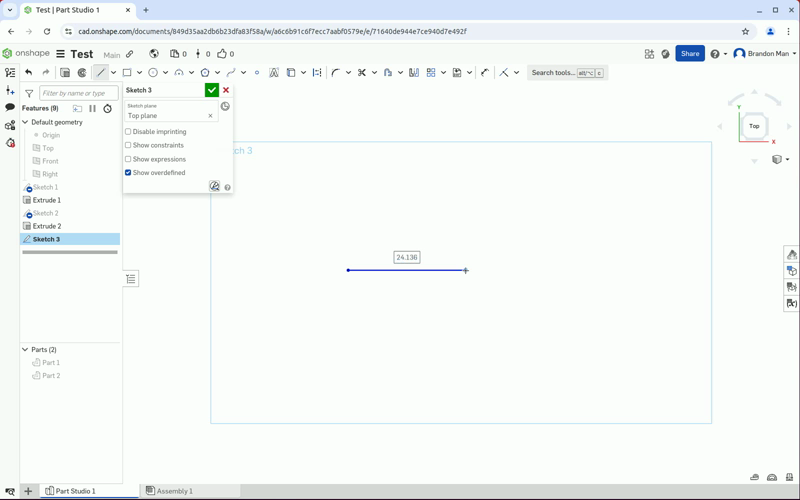
mouse_move(495, 270)
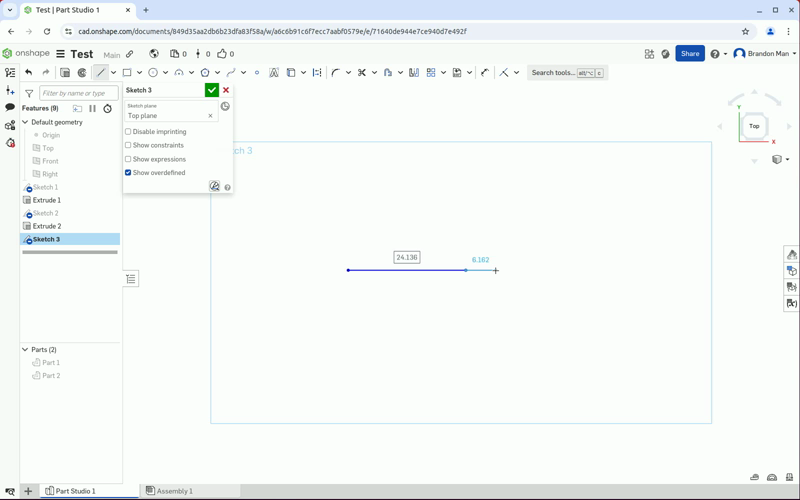
mouse_move(471, 258)
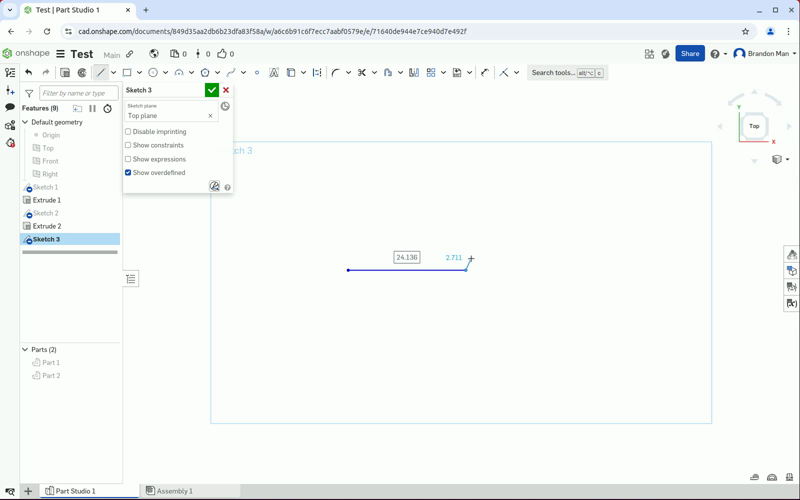
click(471, 258)
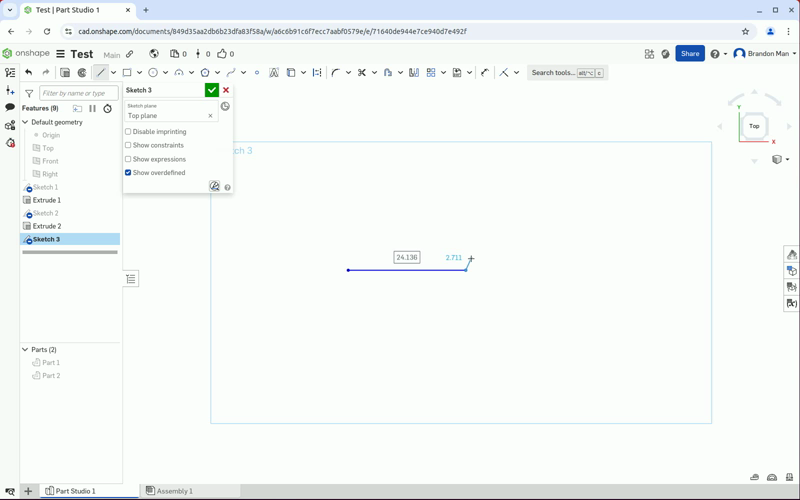
key_up(shift)
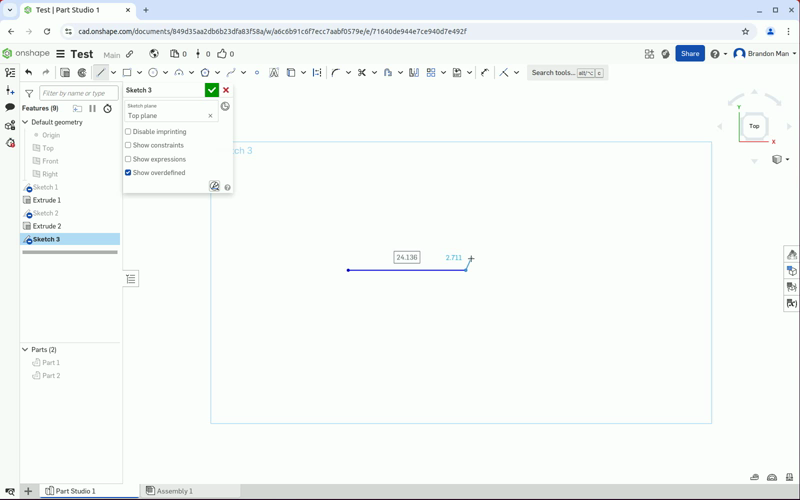
key_down(shift)
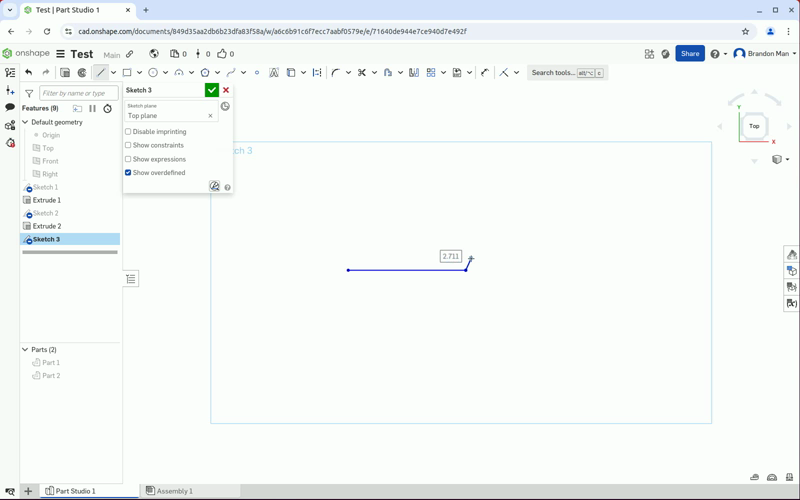
mouse_move(348, 258)
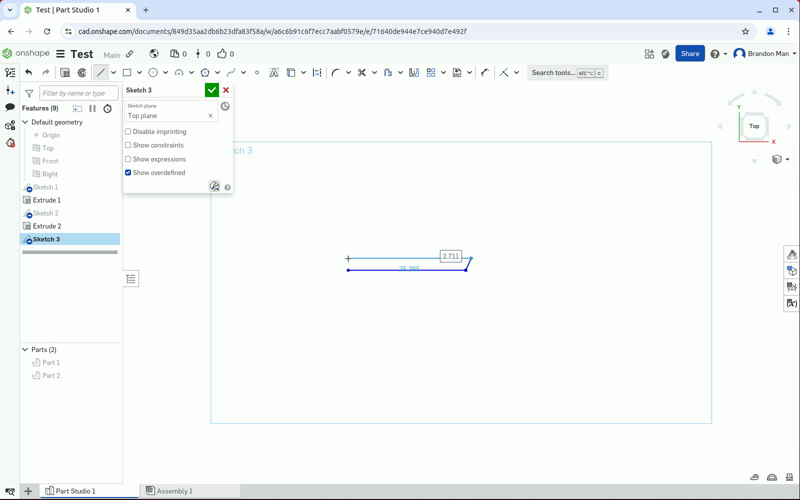
click(348, 258)
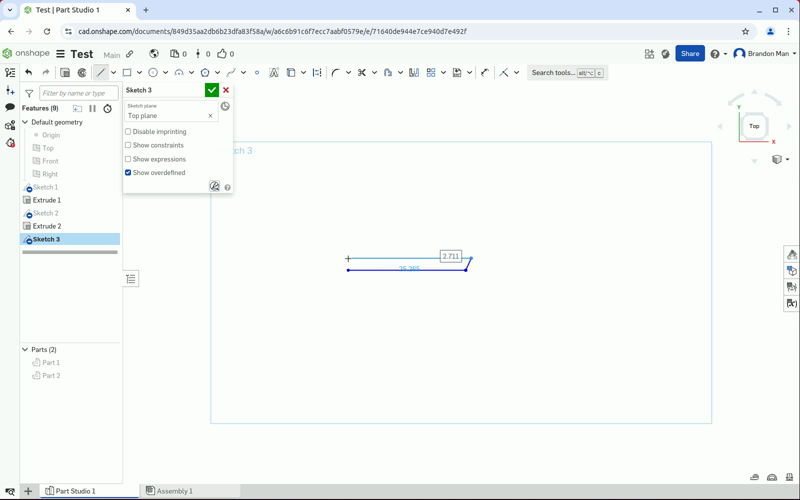
key_up(shift)
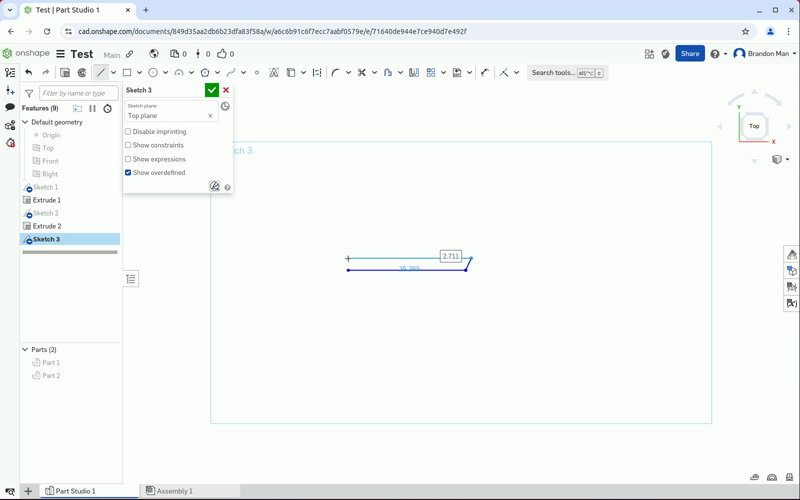
mouse_move(378, 258)
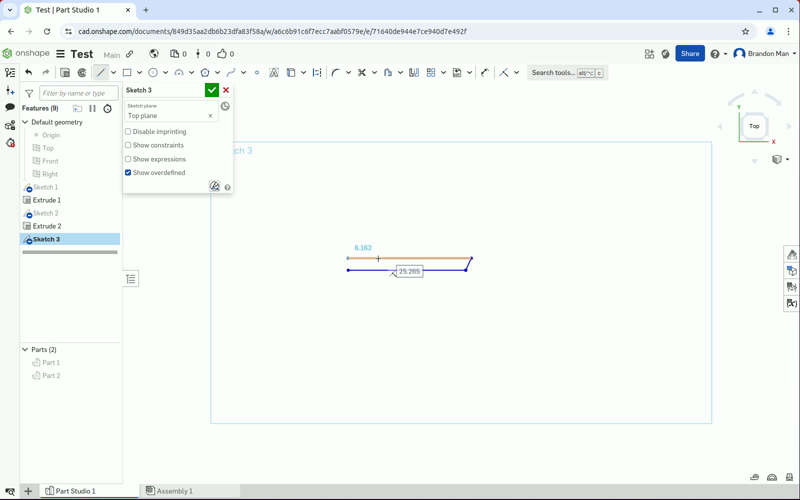
key_down(shift)
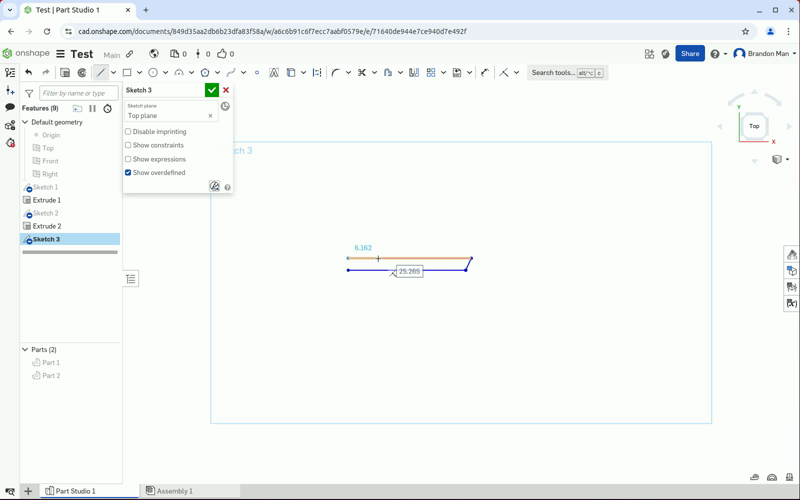
mouse_move(348, 270)
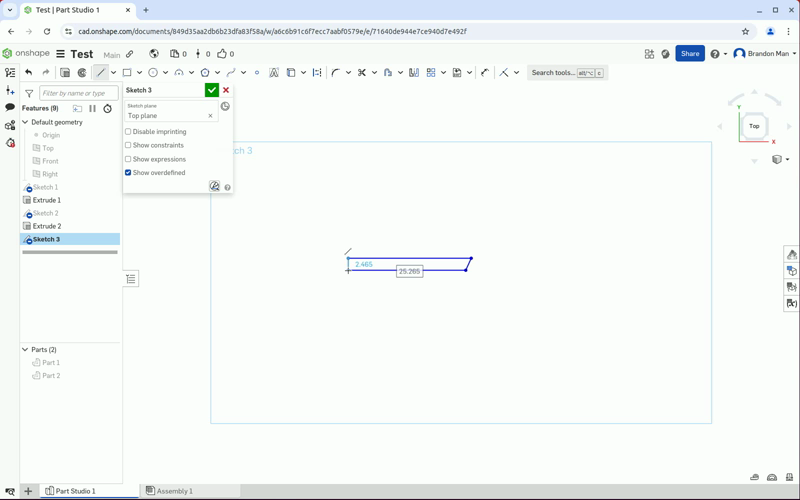
key_up(shift)
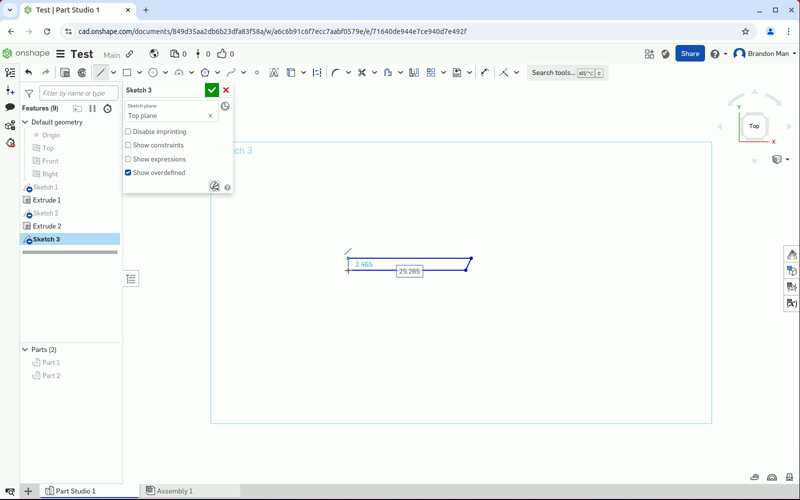
click(348, 270)
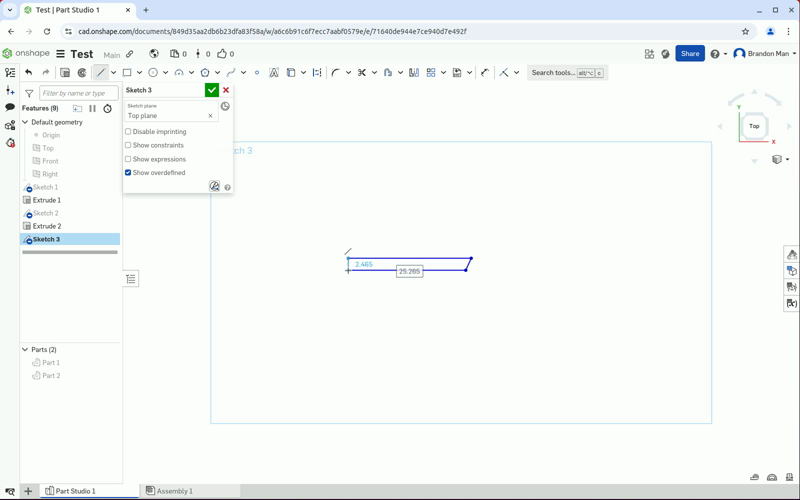
key(esc)
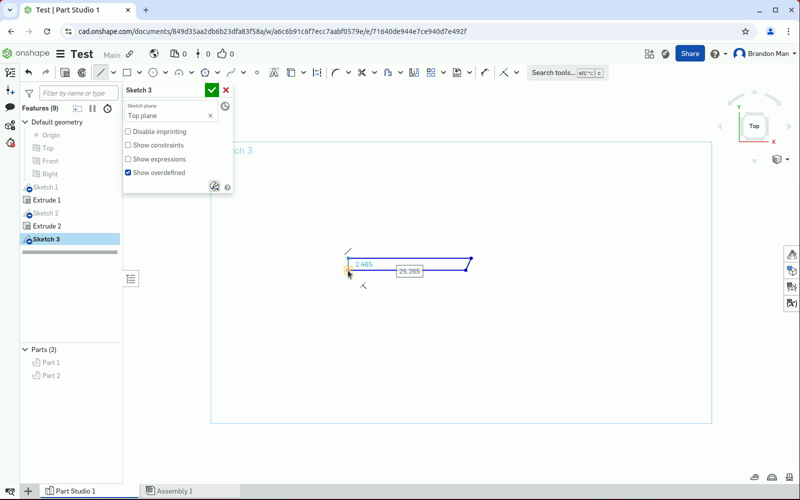
mouse_move(356, 259)
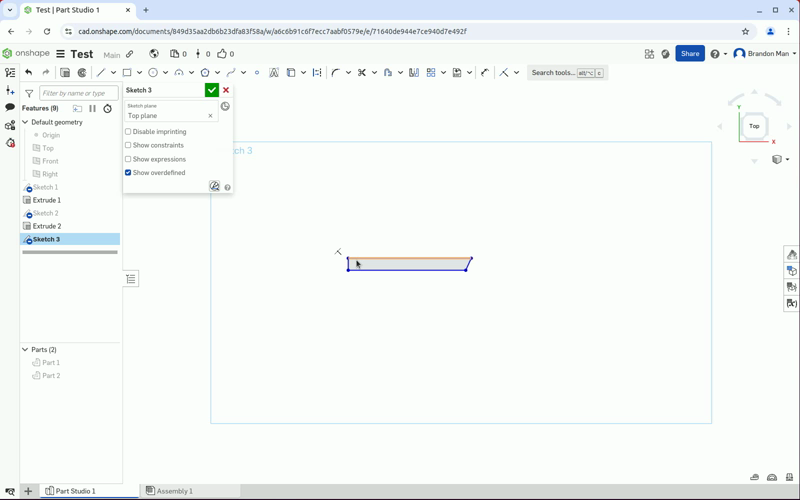
scroll(6)
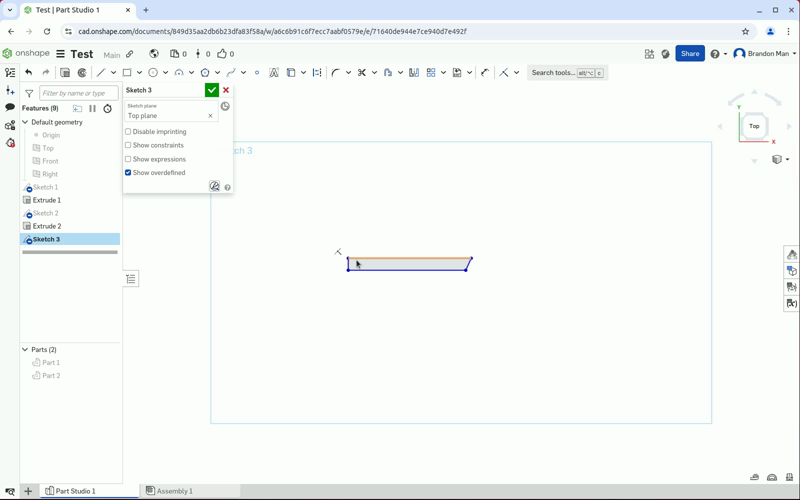
scroll(6)
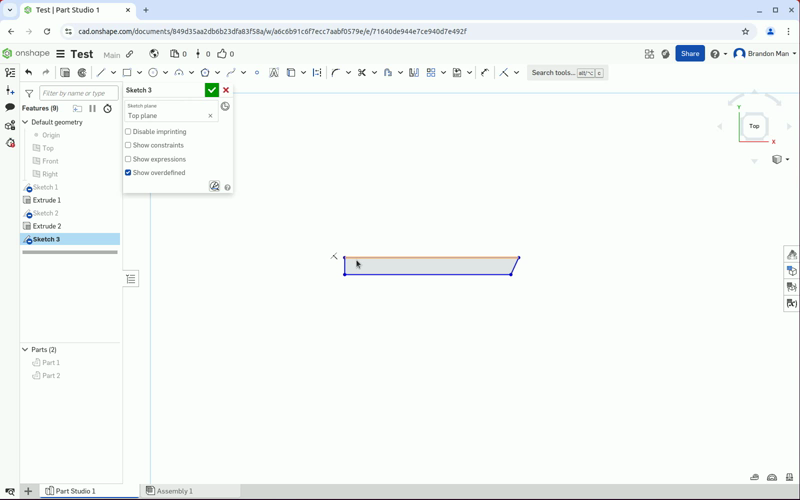
scroll(6)
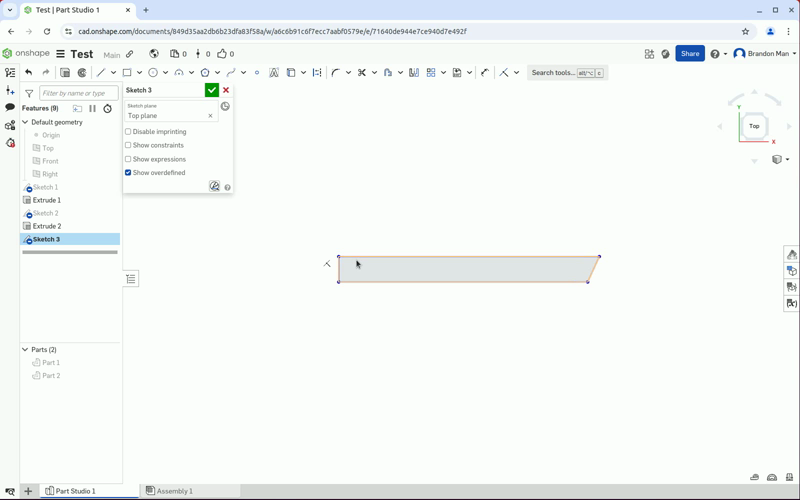
scroll(6)
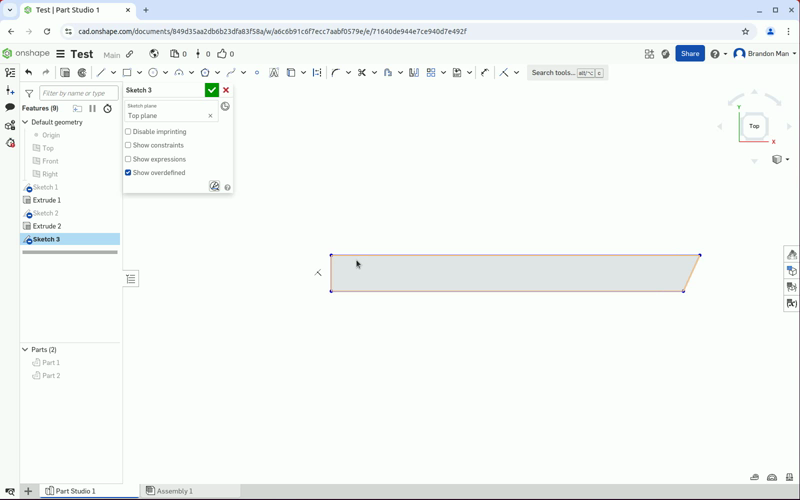
scroll(6)
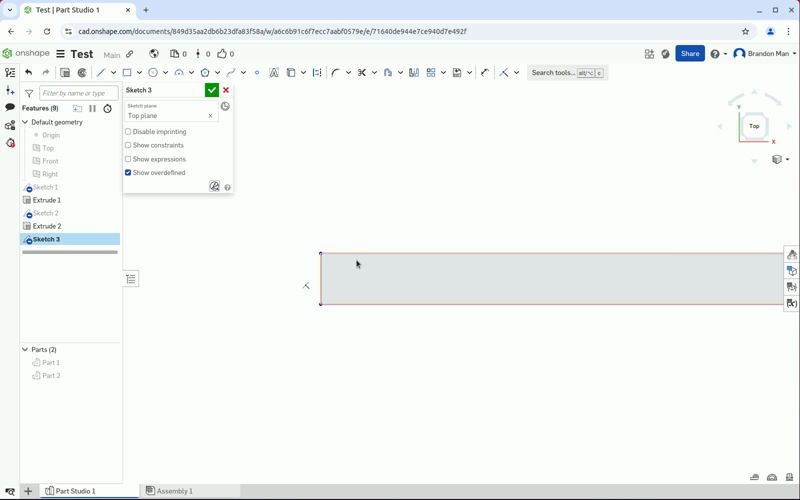
scroll(6)
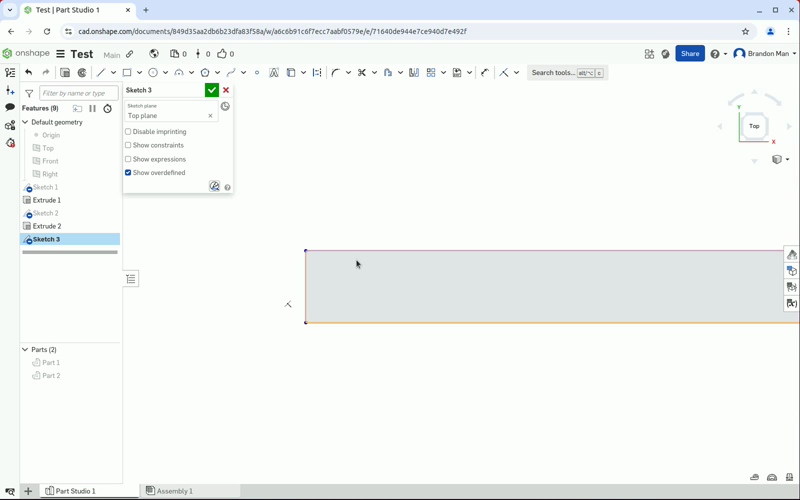
scroll(6)
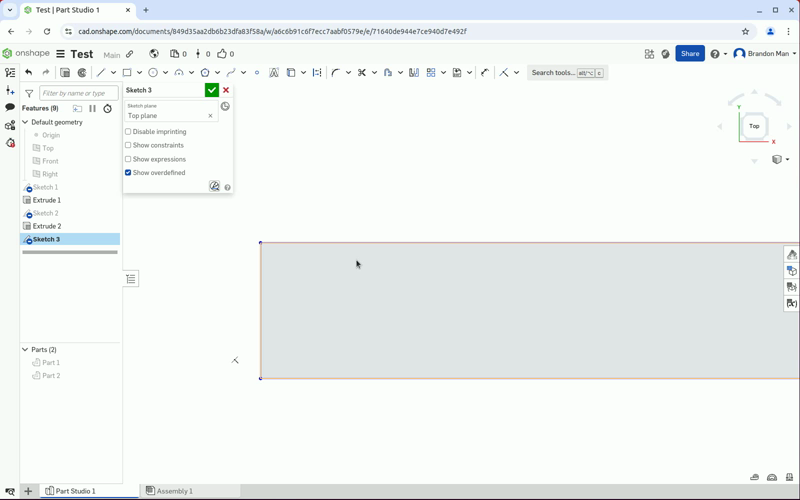
click(356, 259)
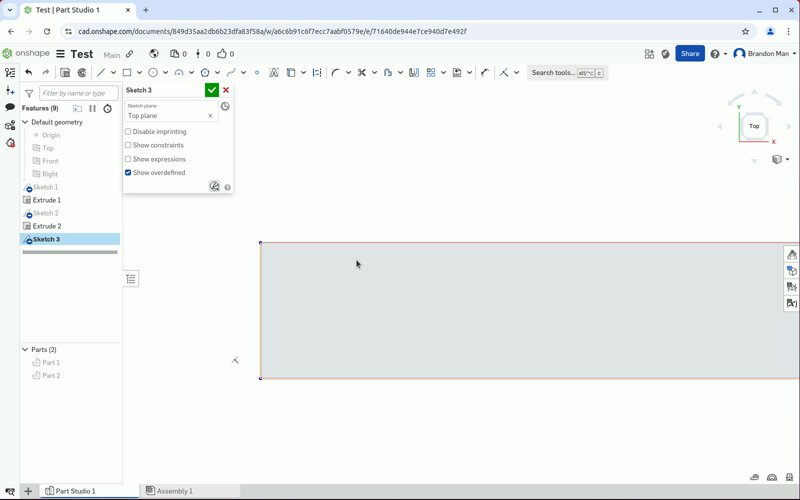
scroll(-6)
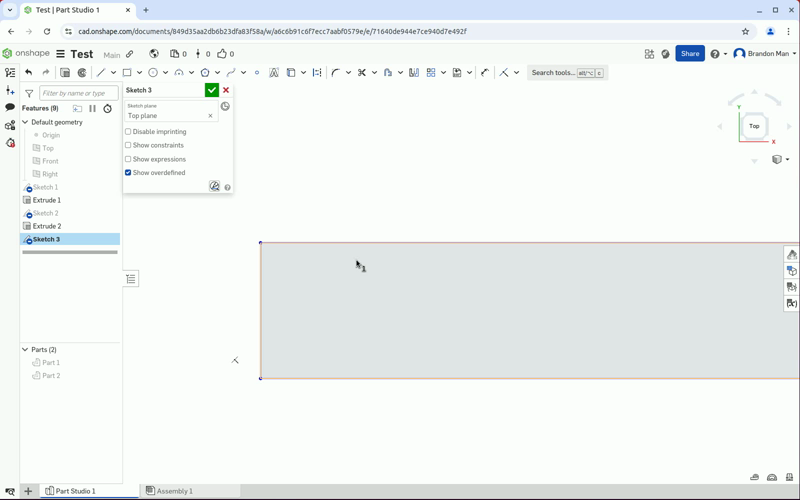
scroll(-6)
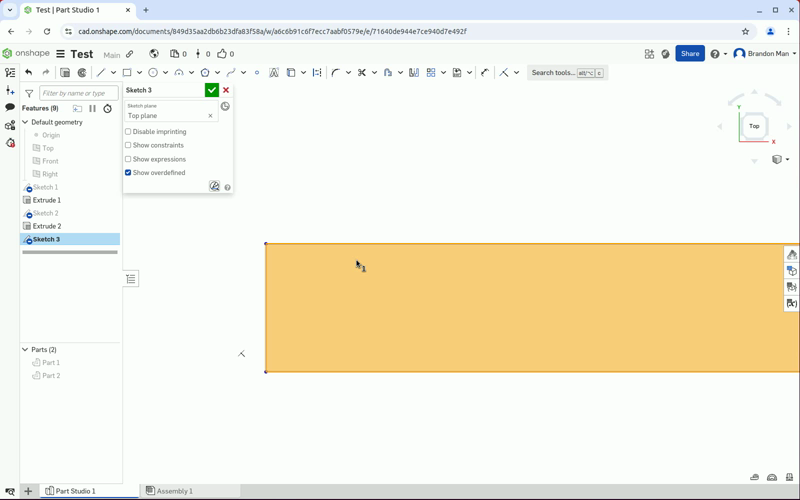
scroll(-6)
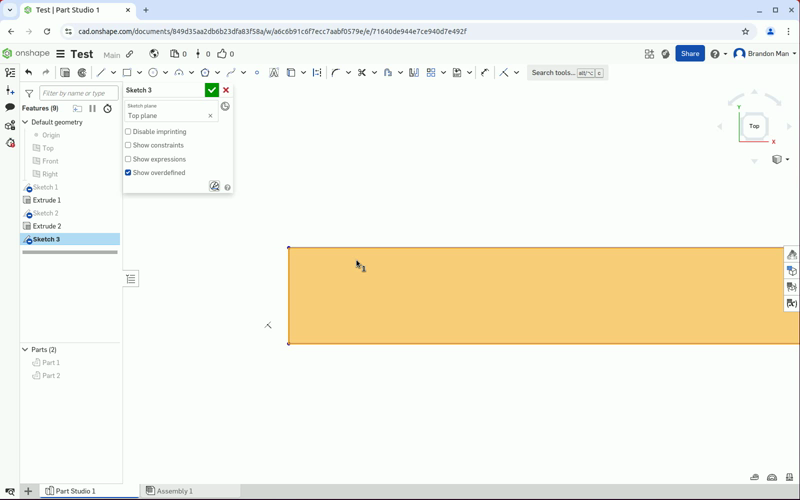
scroll(-6)
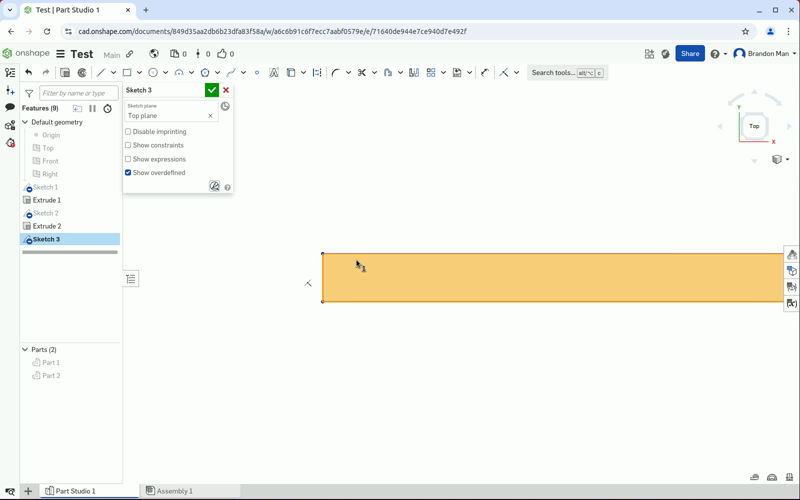
scroll(-6)
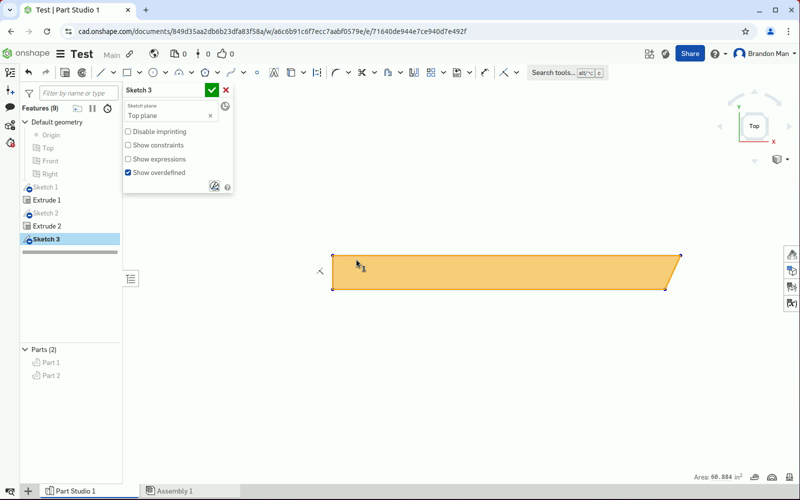
scroll(-6)
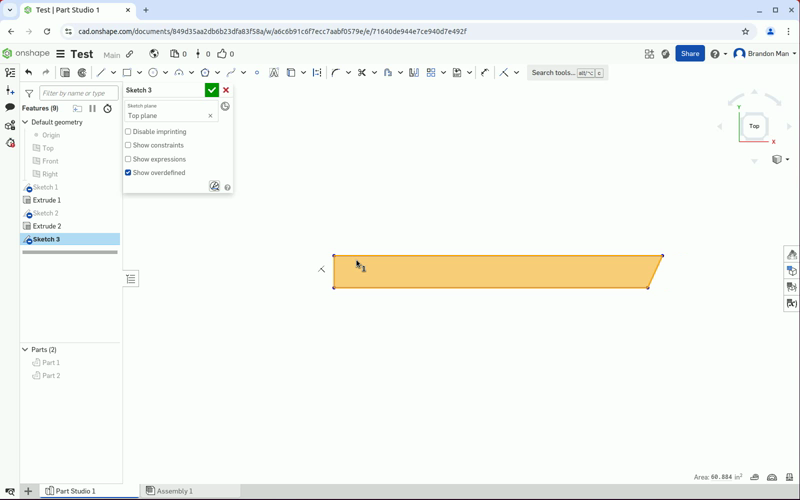
scroll(-6)
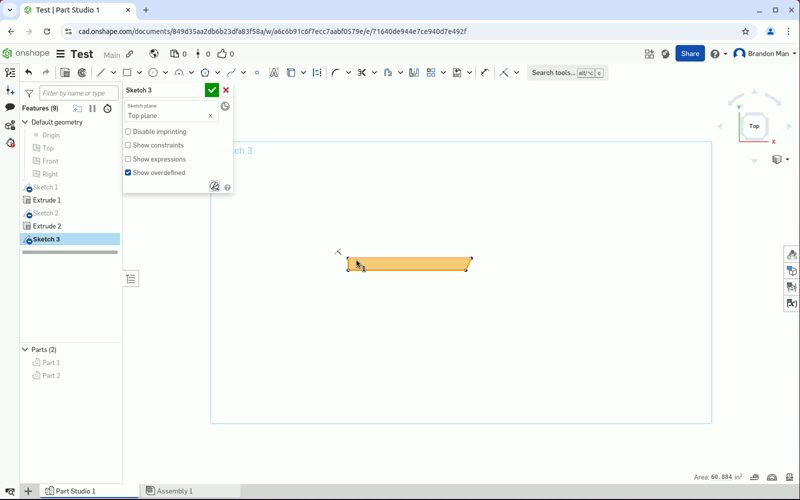
mouse_move(73, 352)
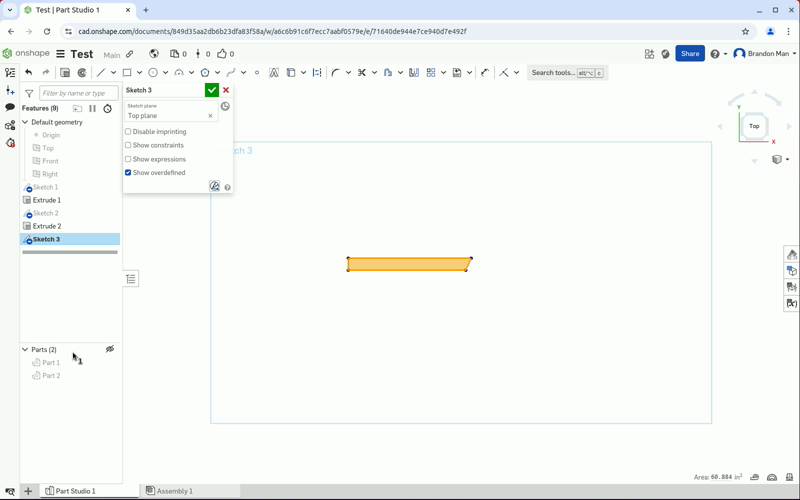
key(shift+y)
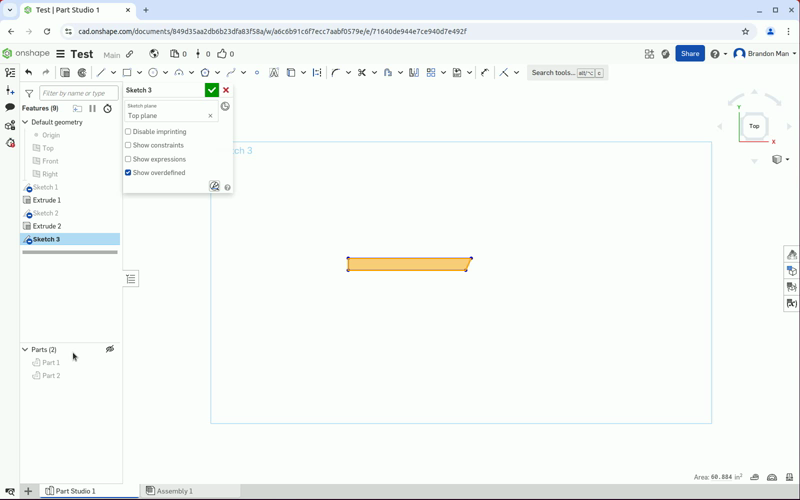
key(shift+e)
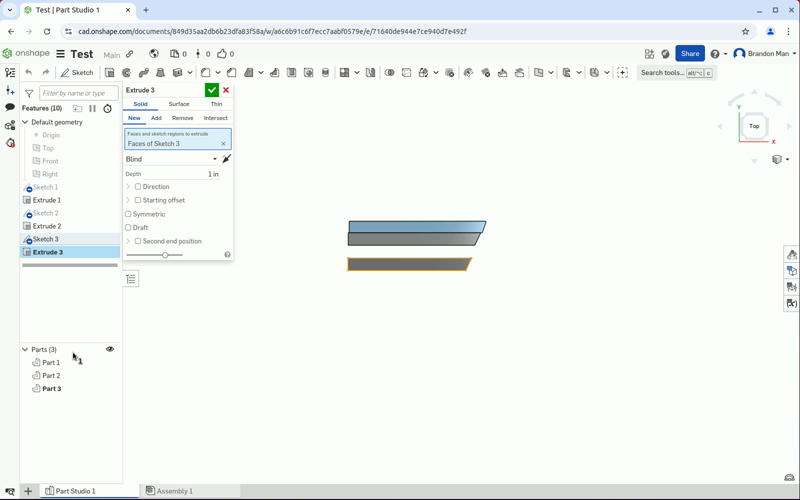
mouse_move(143, 106)
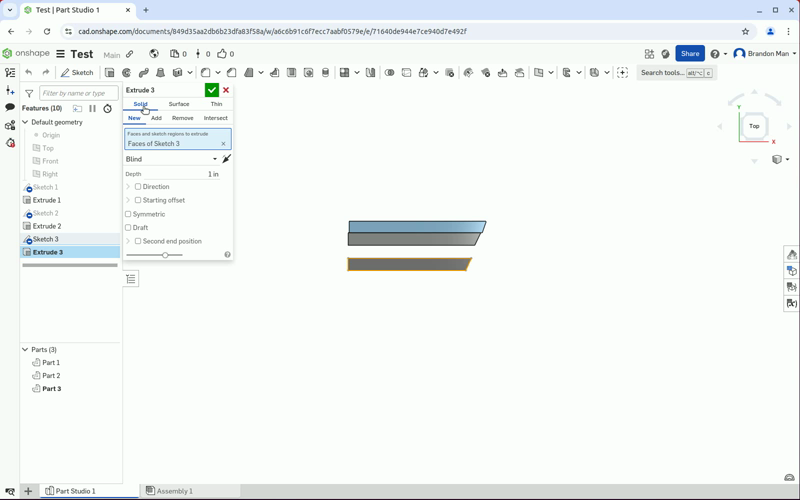
click(143, 106)
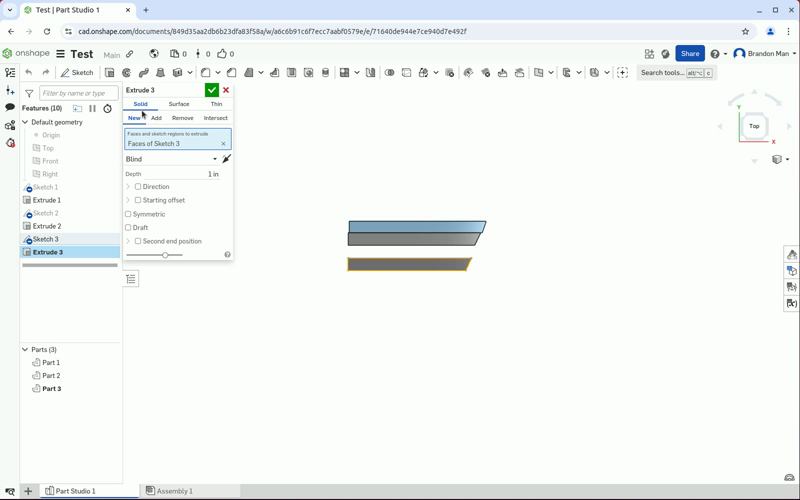
mouse_move(137, 120)
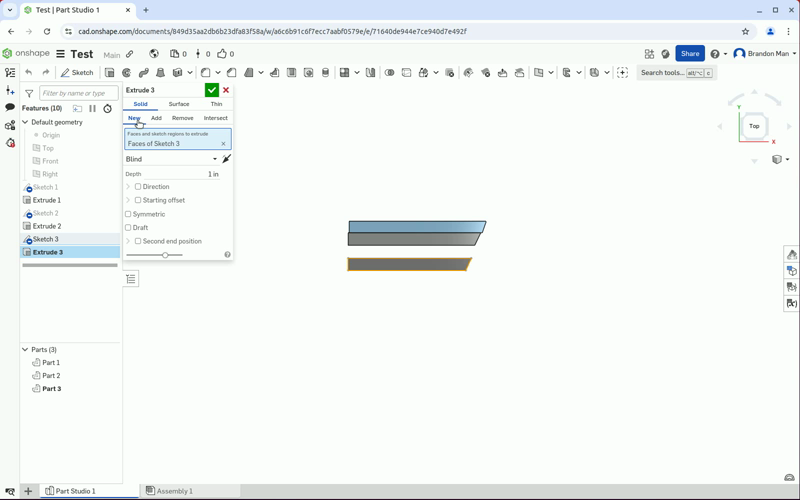
click(137, 120)
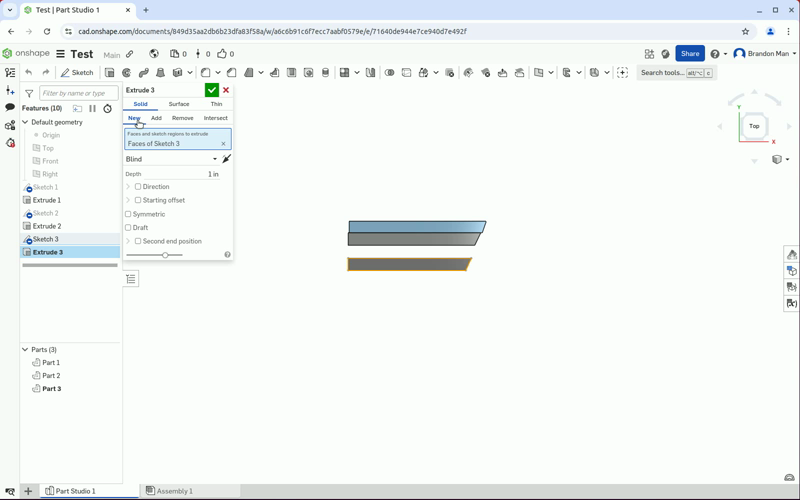
key(tab, 4)
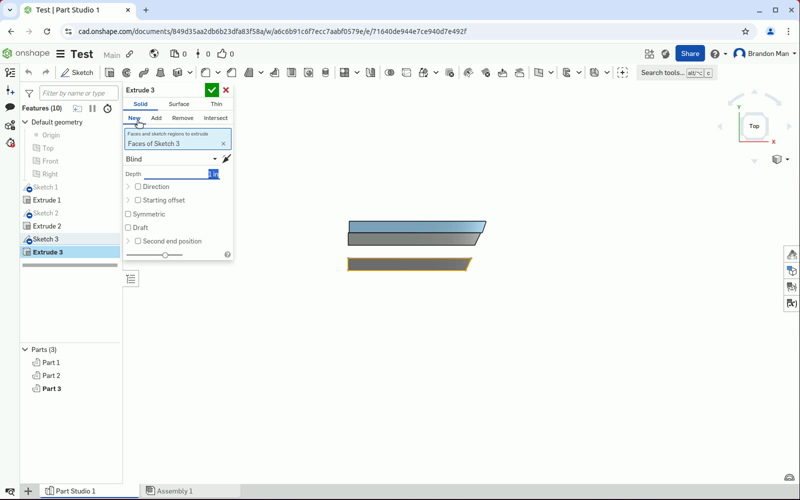
text(0.482)
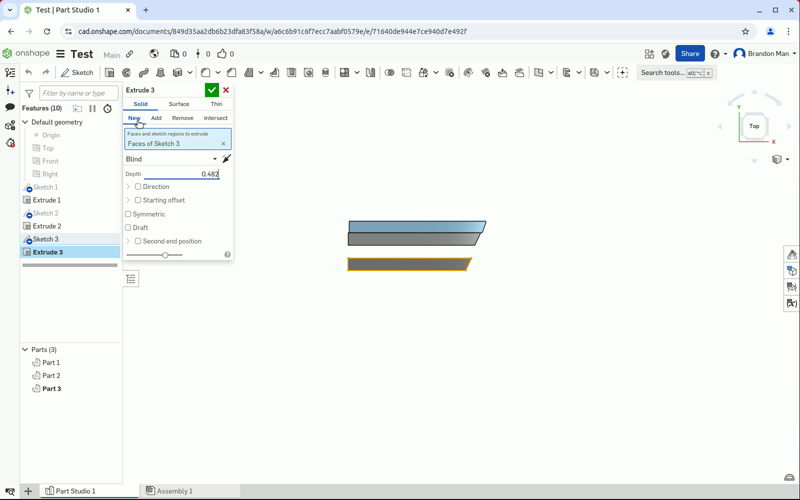
key(tab, 3)
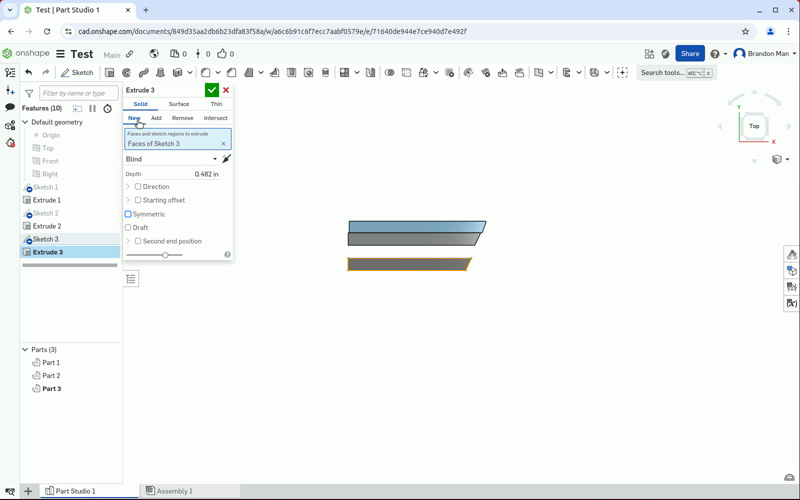
key(space)
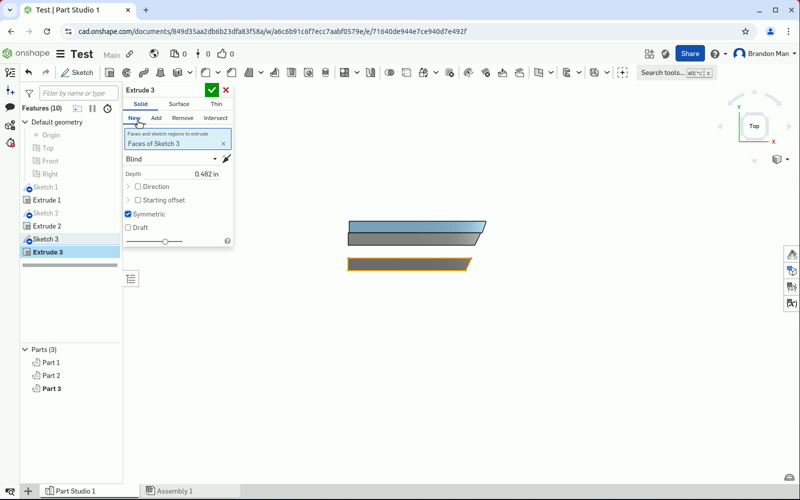
key(enter)
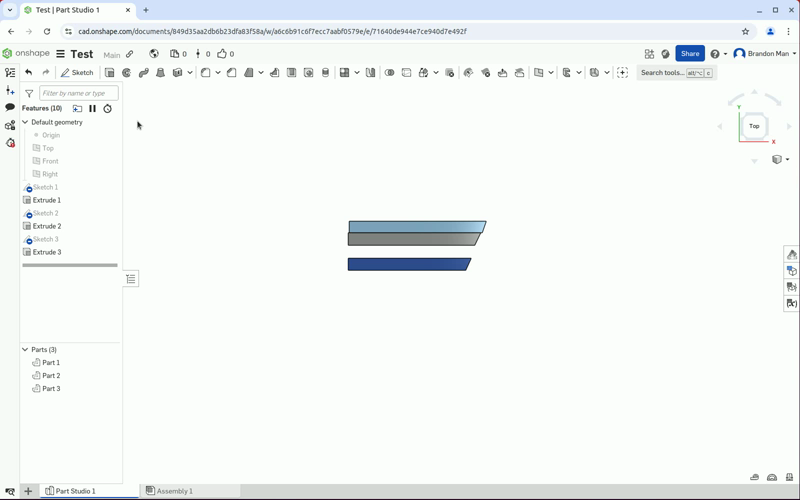
key(shift+h)
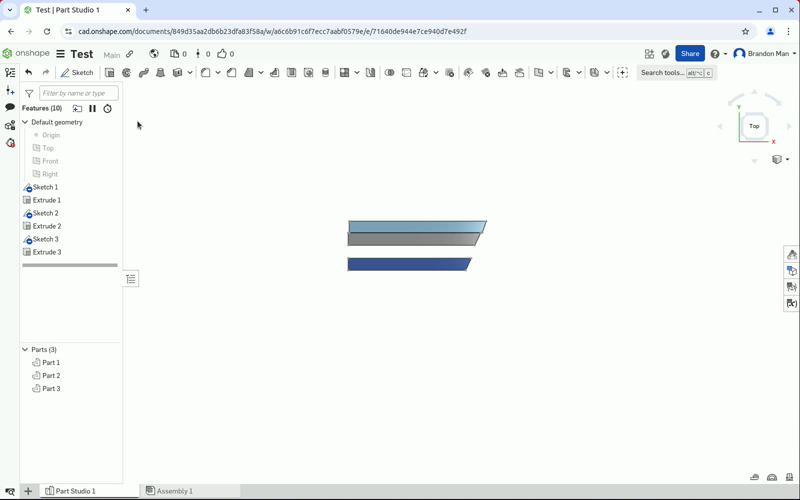
key(shift+h)
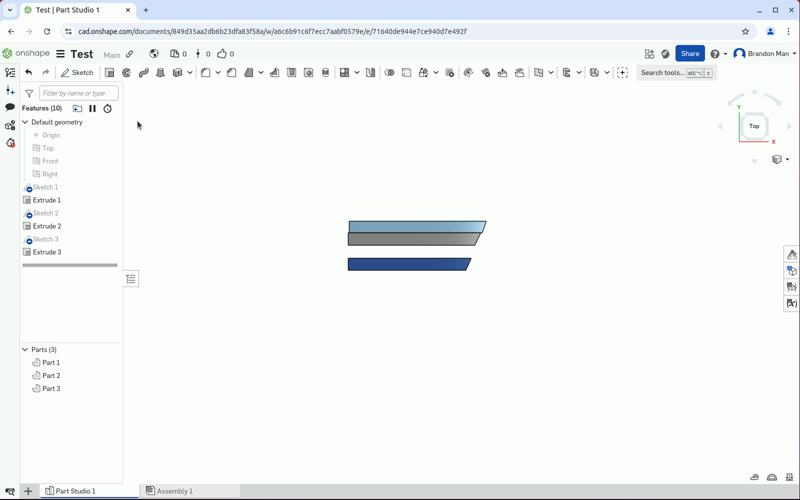
mouse_move(73, 189)
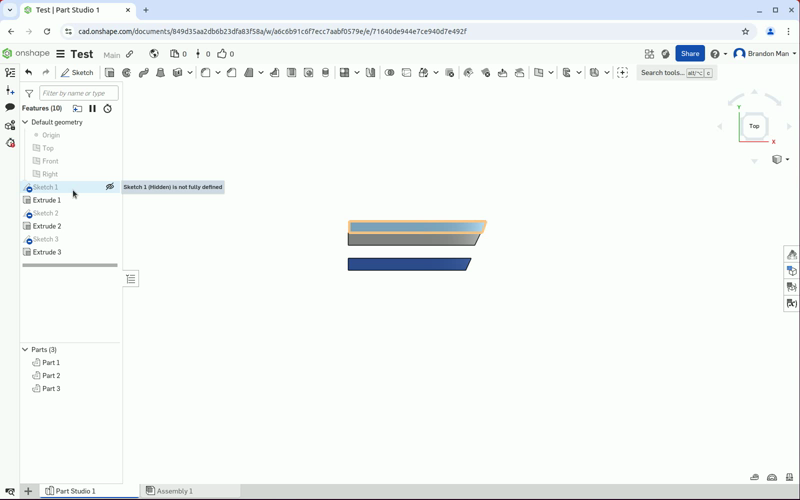
click(73, 189)
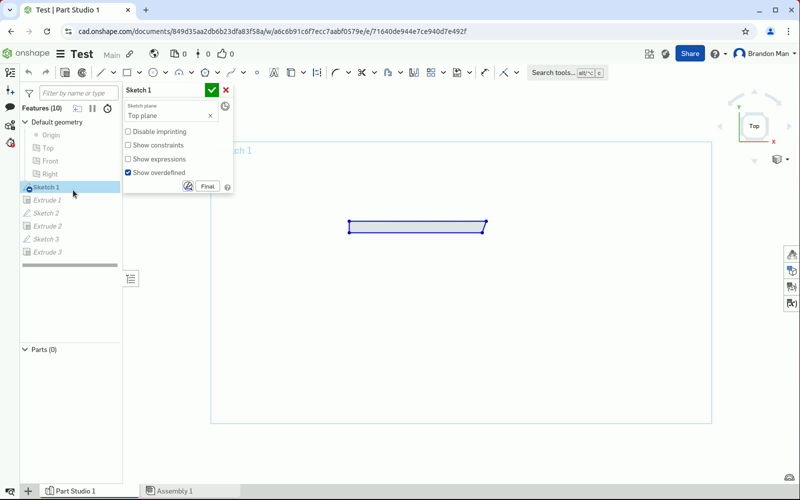
mouse_move(229, 92)
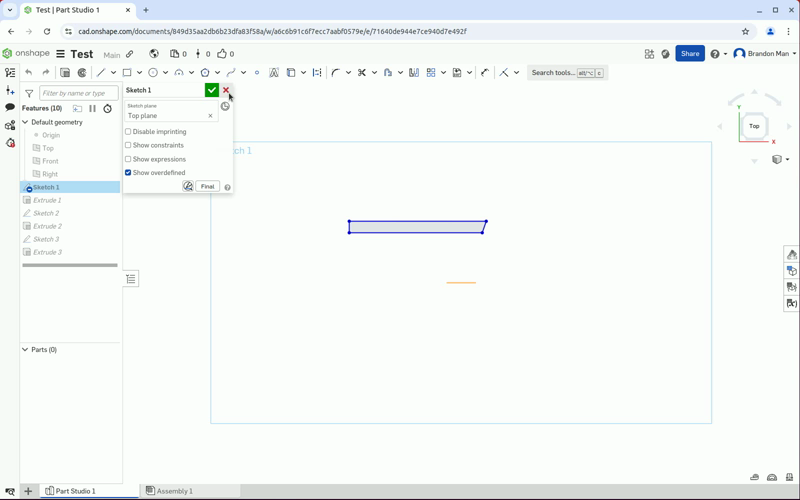
click(229, 92)
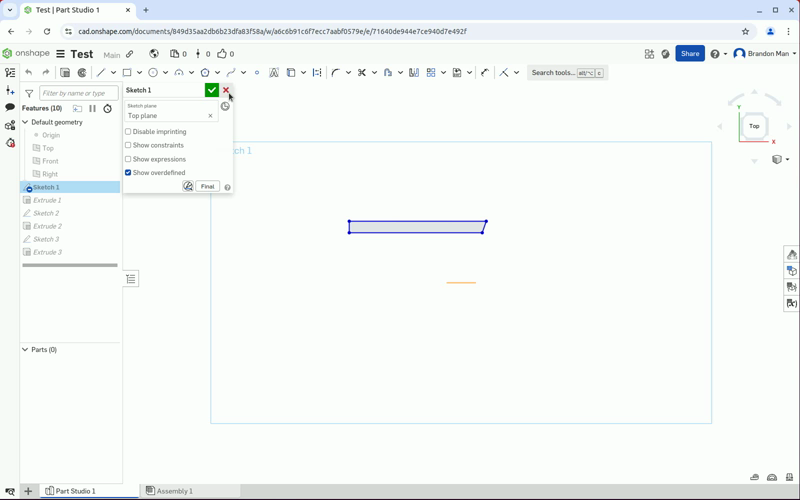
key(shift+s)
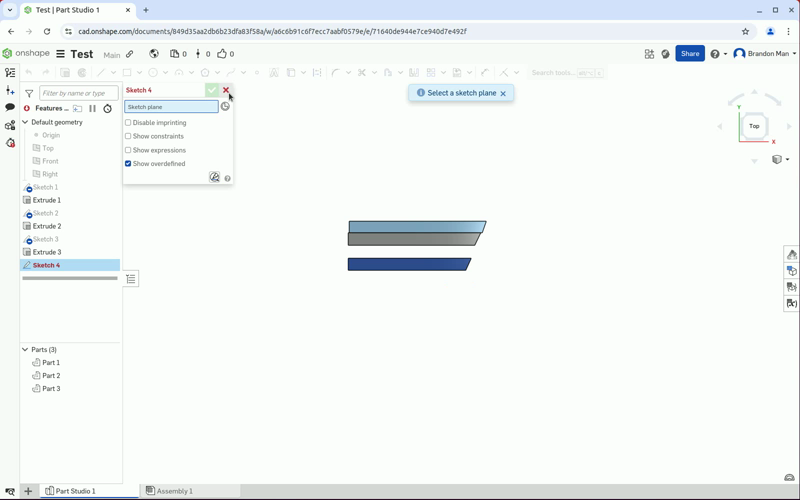
mouse_move(73, 150)
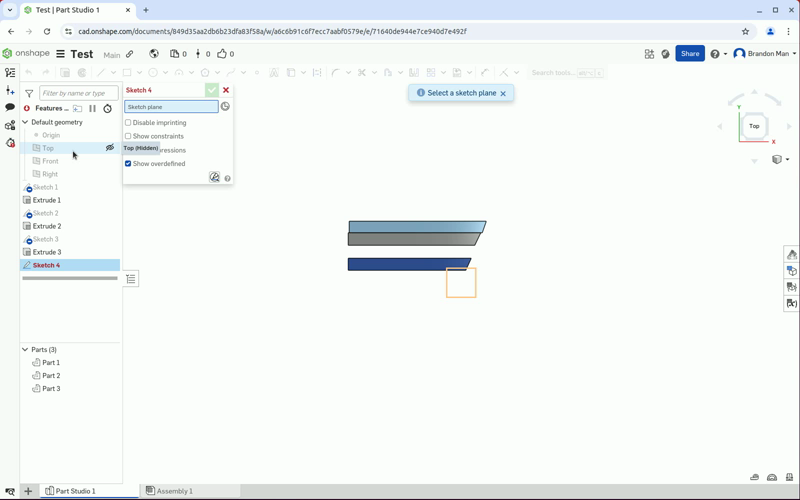
click(73, 150)
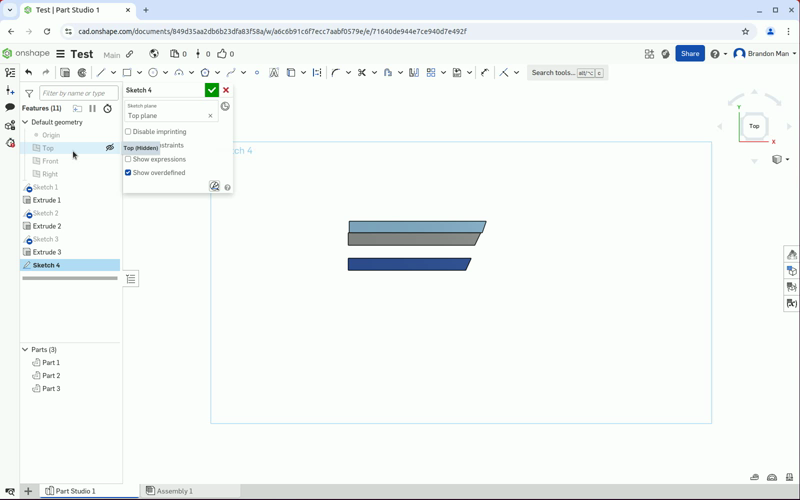
mouse_move(73, 352)
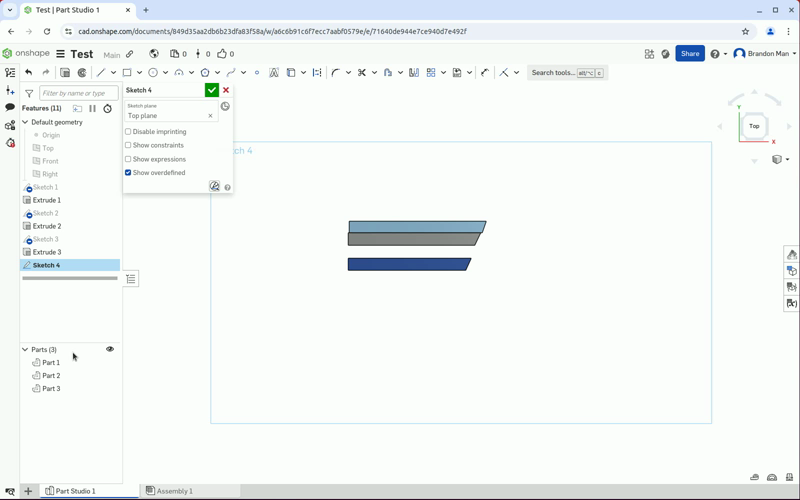
key(y)
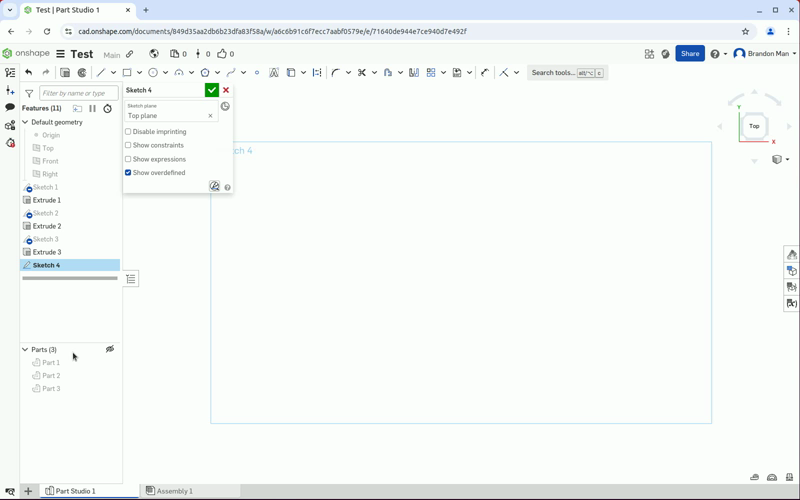
key(l)
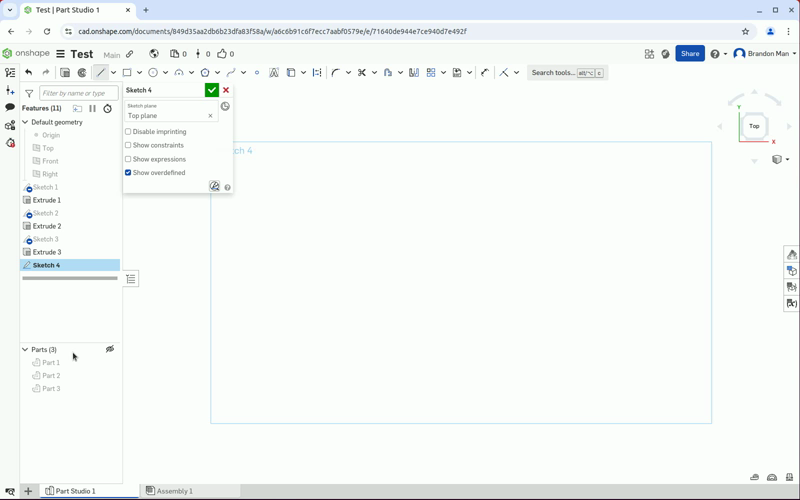
key_down(shift)
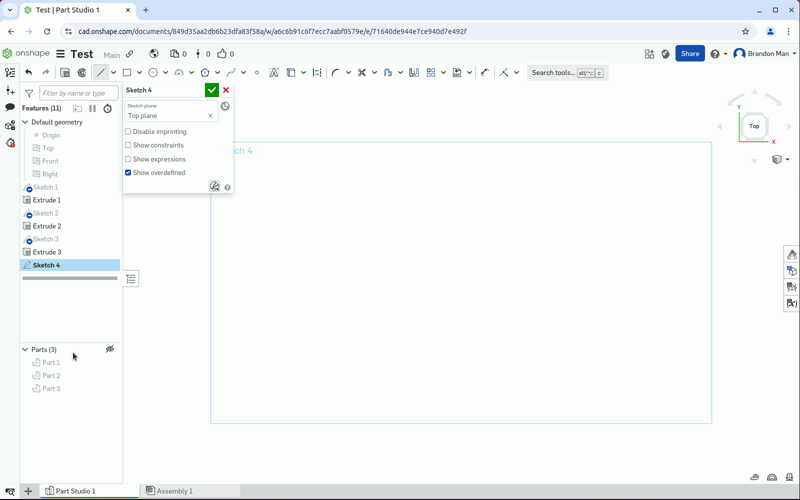
mouse_move(348, 258)
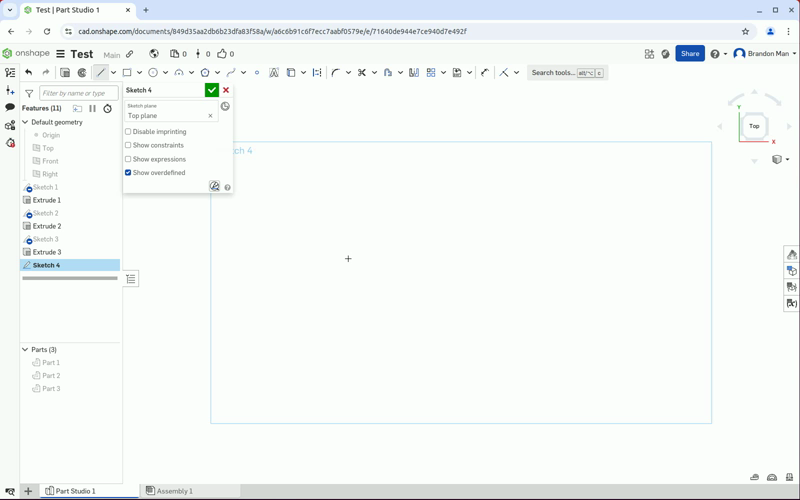
click(348, 258)
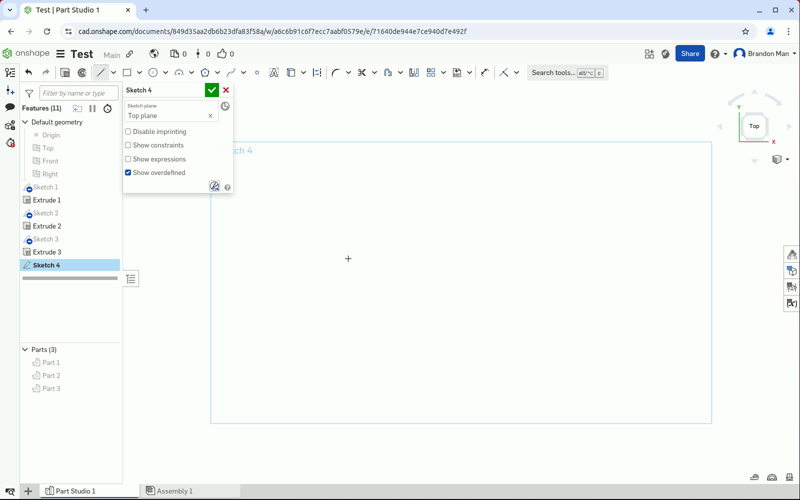
key_up(shift)
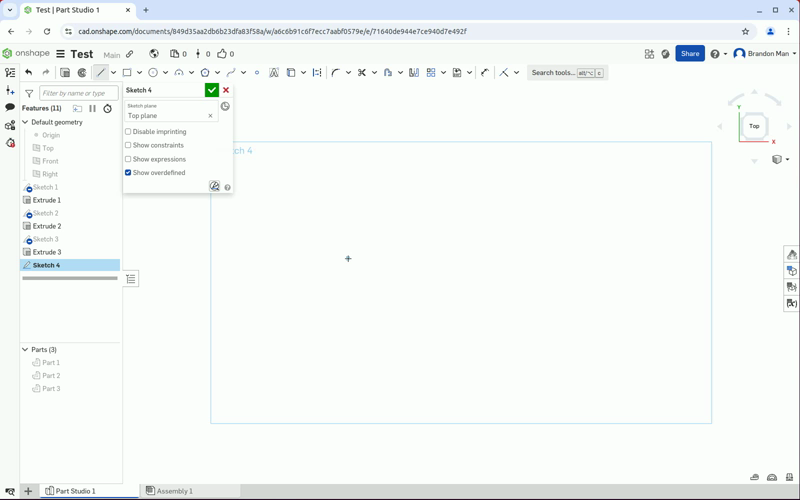
key_down(shift)
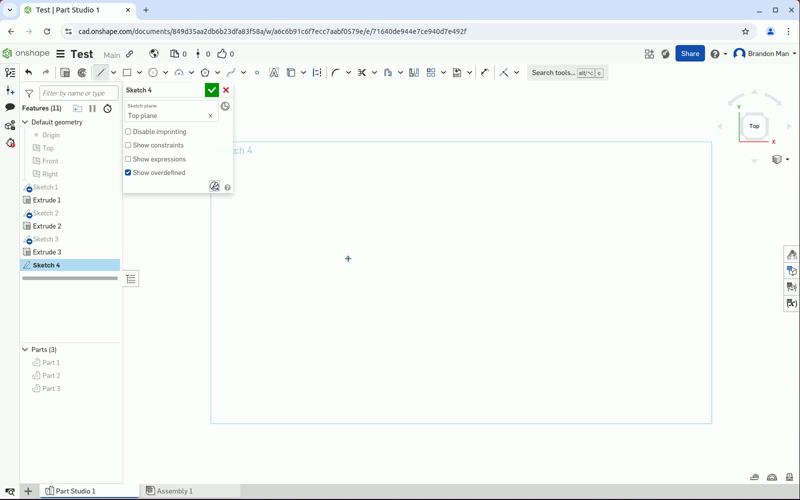
mouse_move(470, 258)
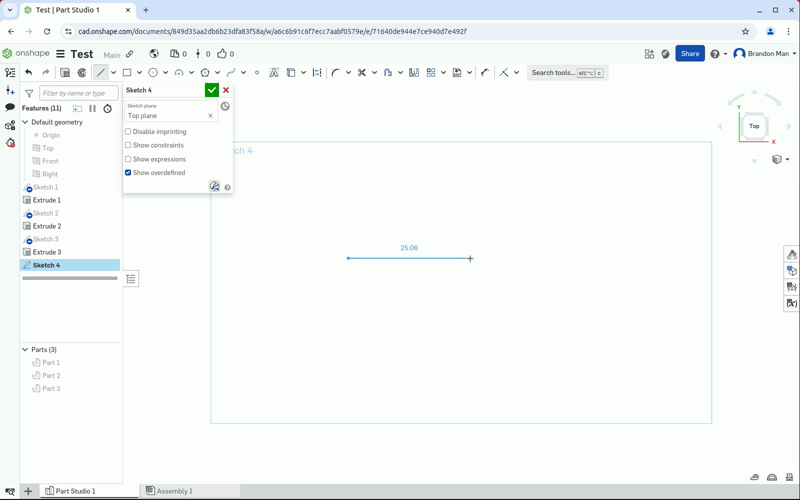
click(470, 258)
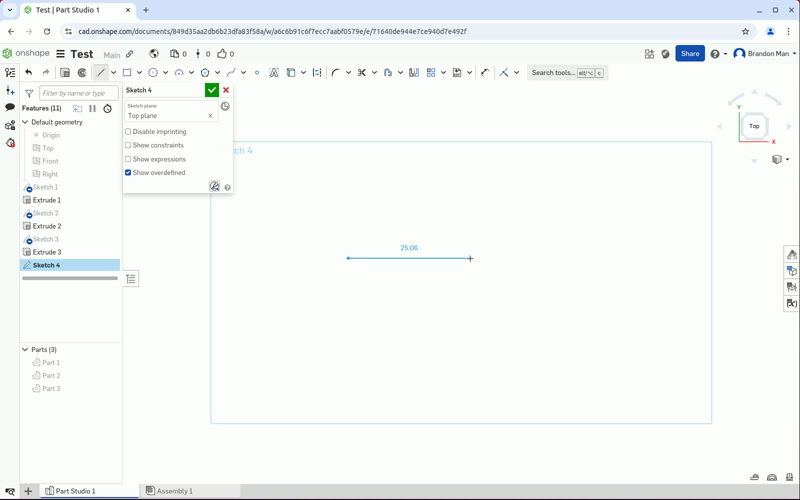
key_up(shift)
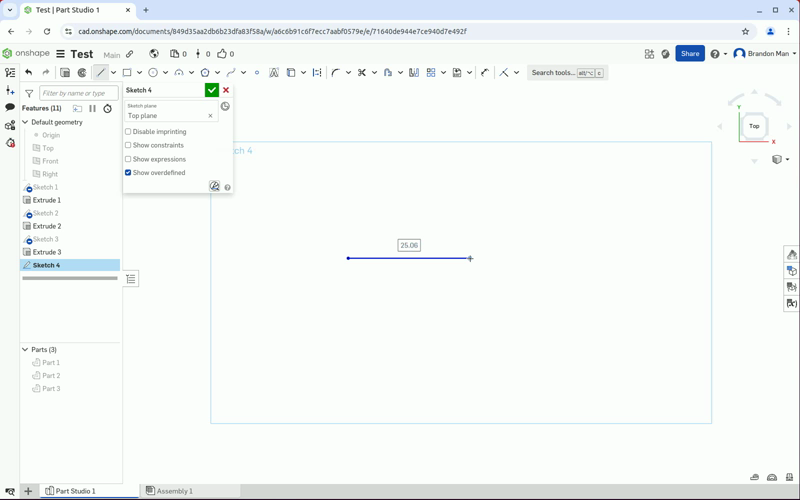
key_down(shift)
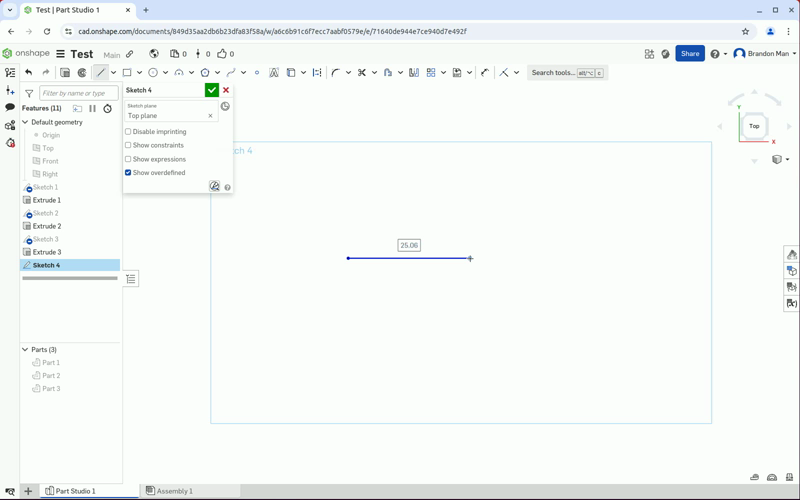
mouse_move(500, 258)
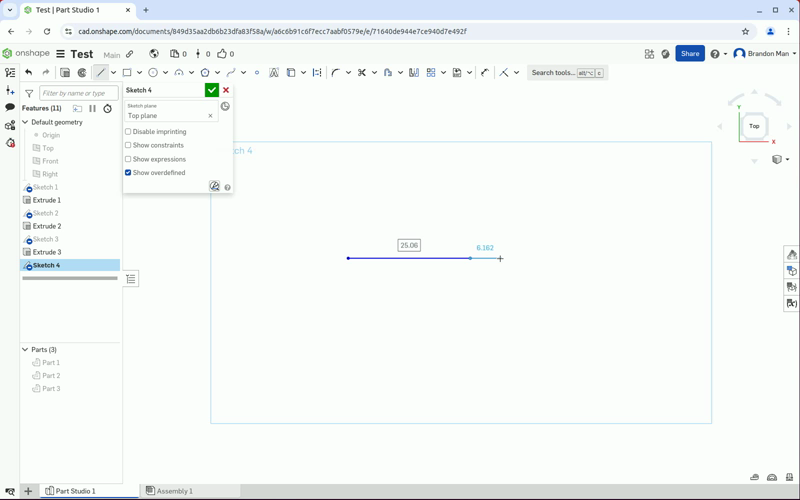
mouse_move(475, 246)
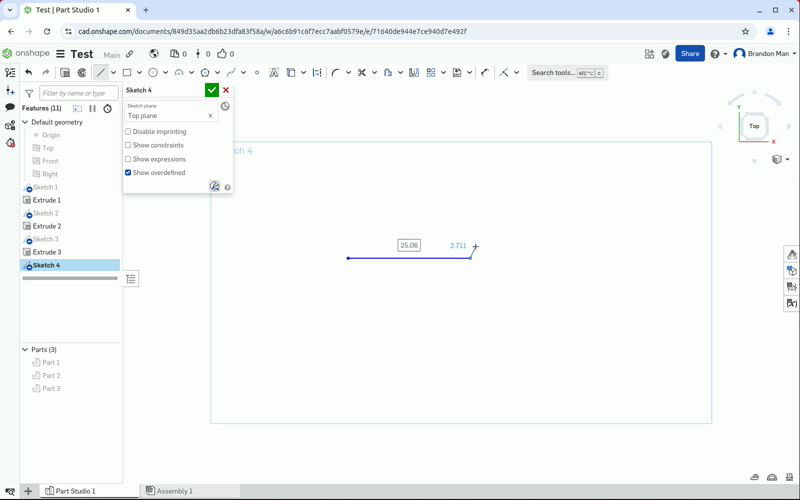
click(475, 246)
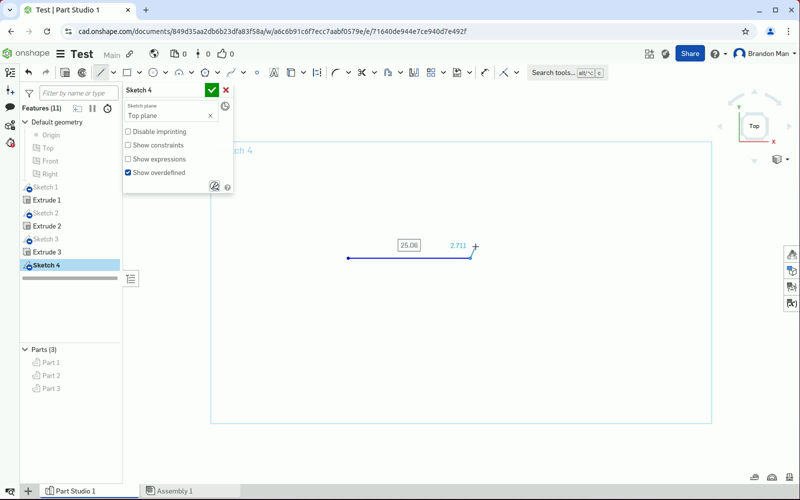
key_up(shift)
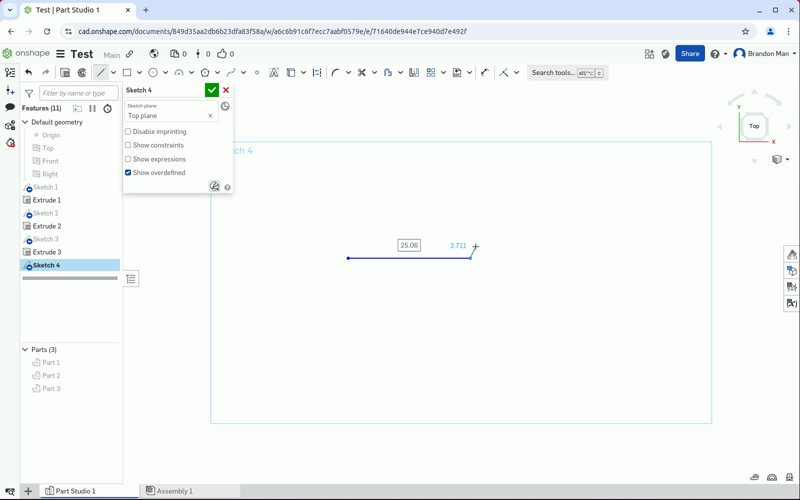
key_down(shift)
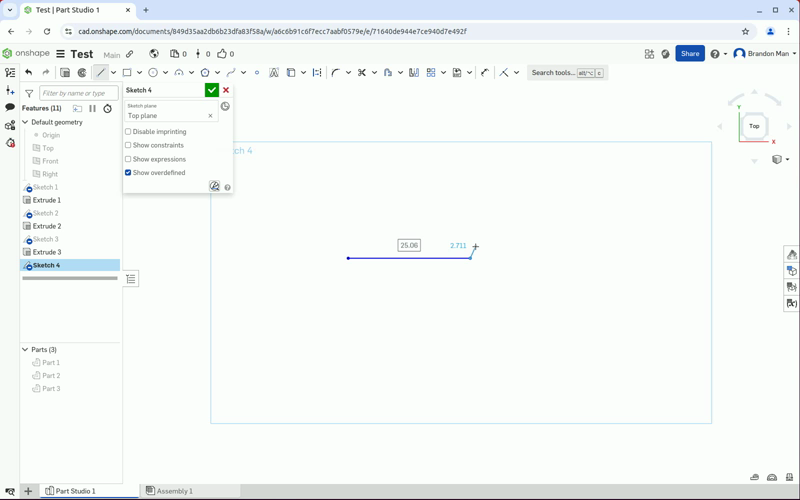
mouse_move(348, 246)
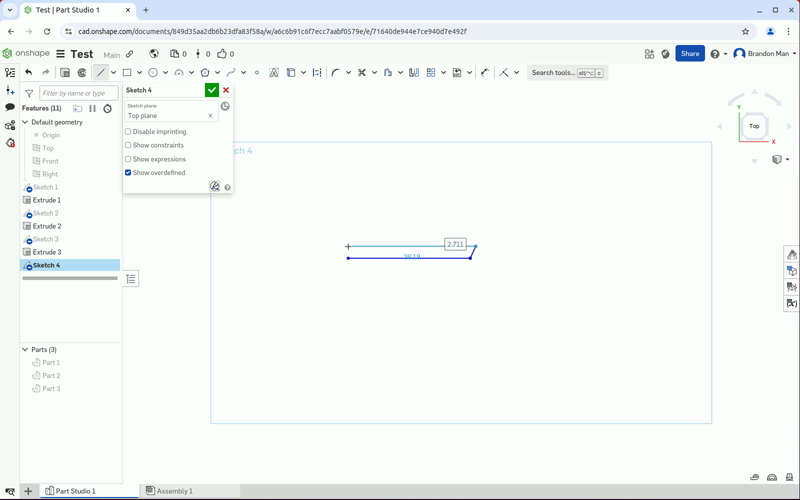
click(348, 246)
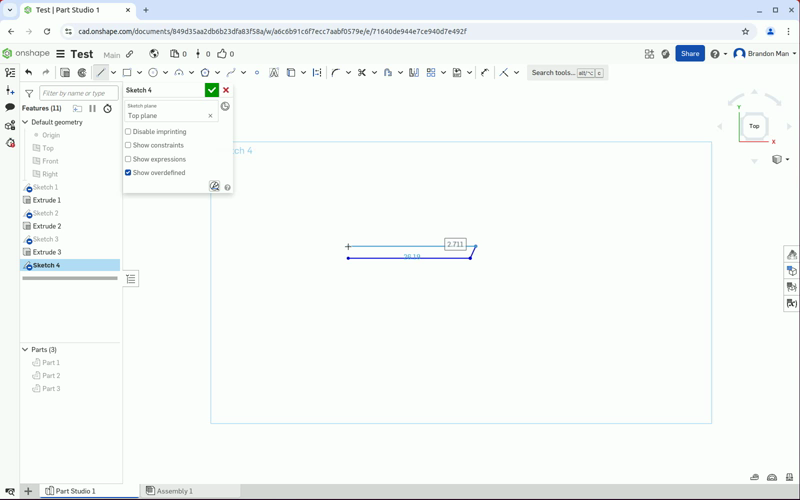
key_up(shift)
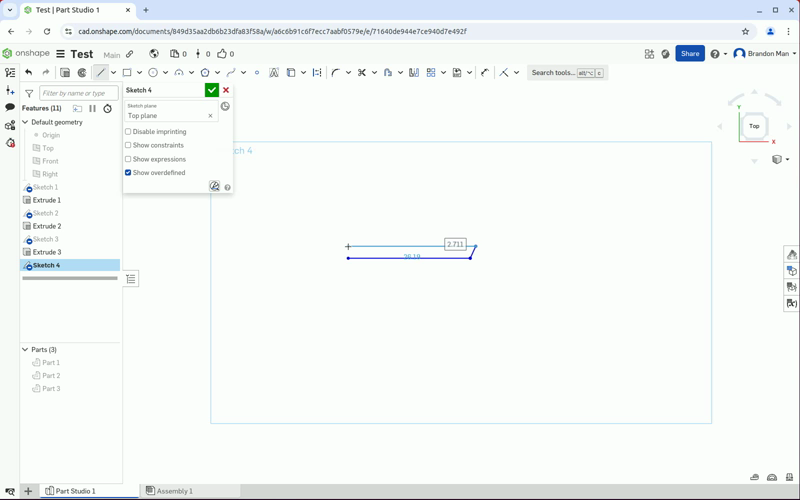
mouse_move(378, 246)
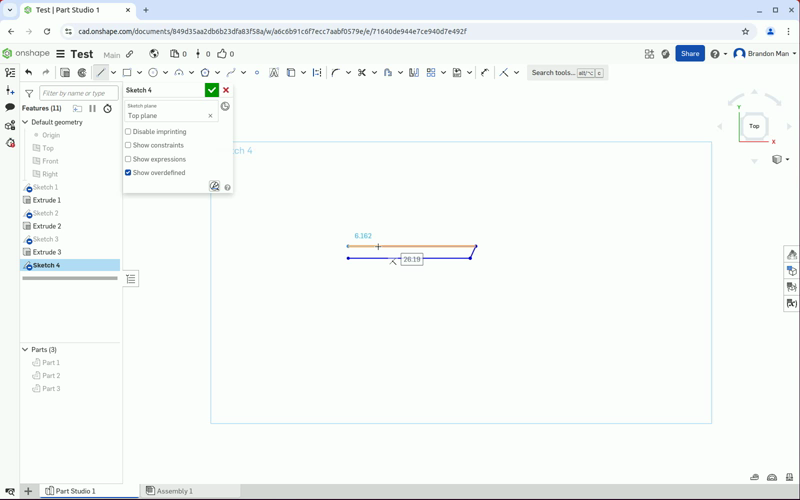
key_down(shift)
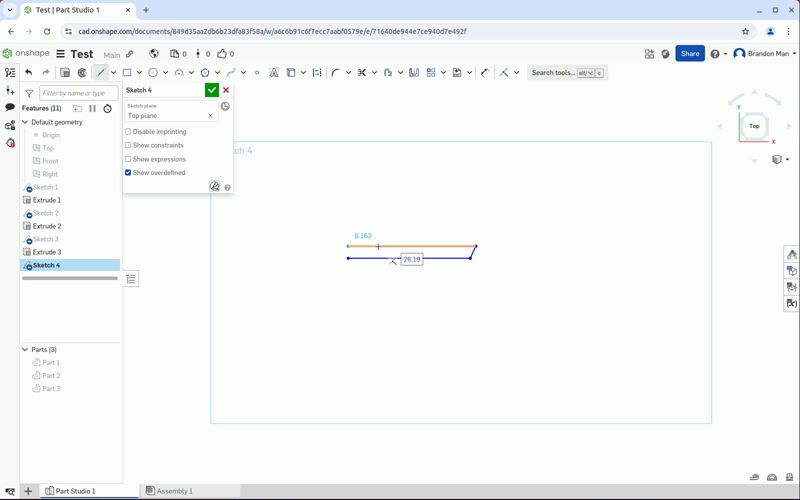
mouse_move(348, 258)
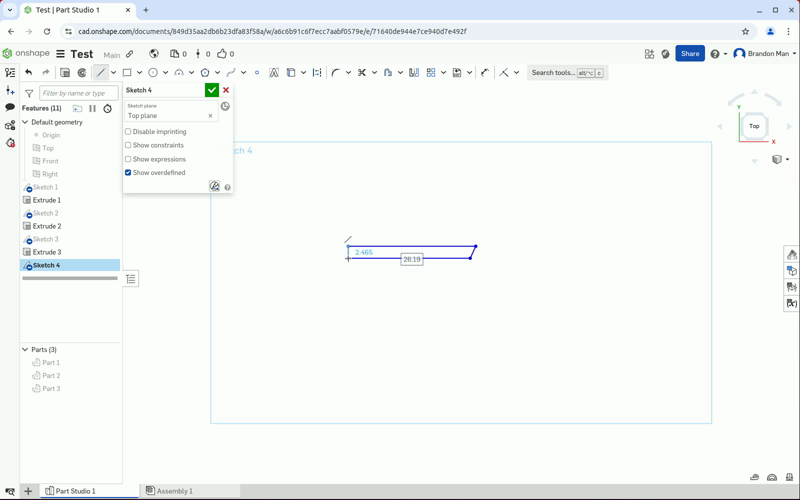
key_up(shift)
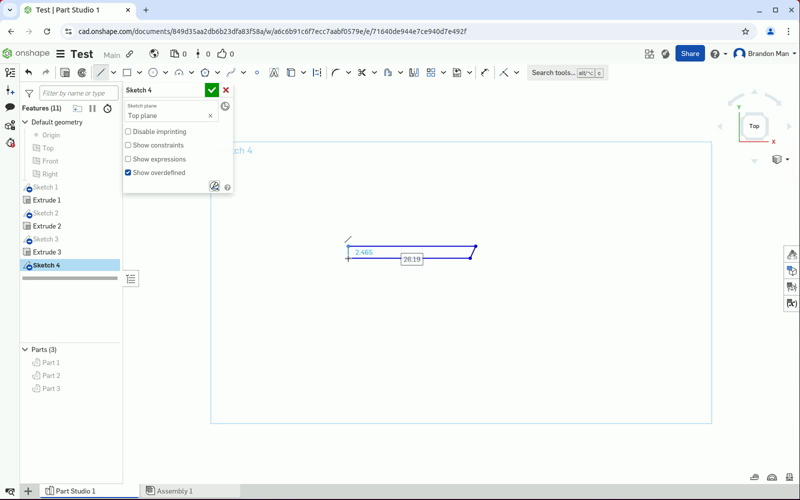
click(348, 258)
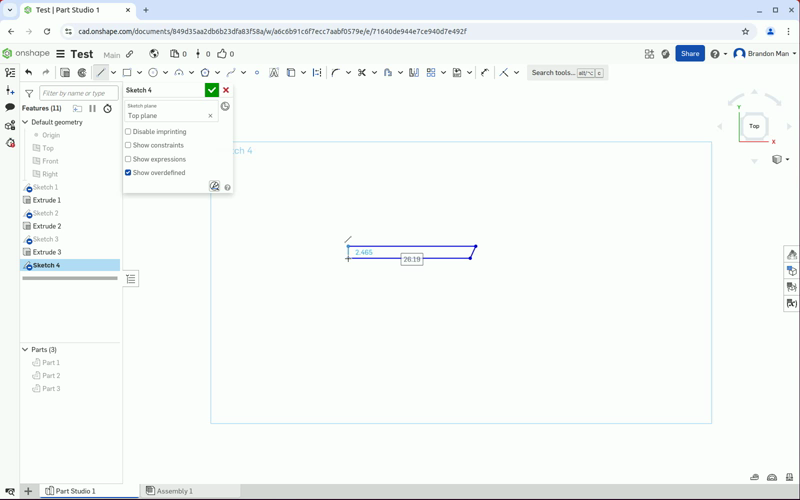
key(esc)
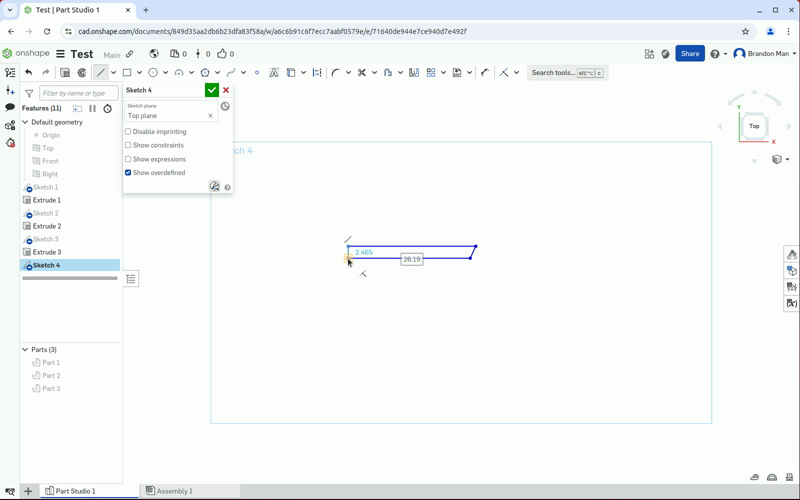
mouse_move(403, 251)
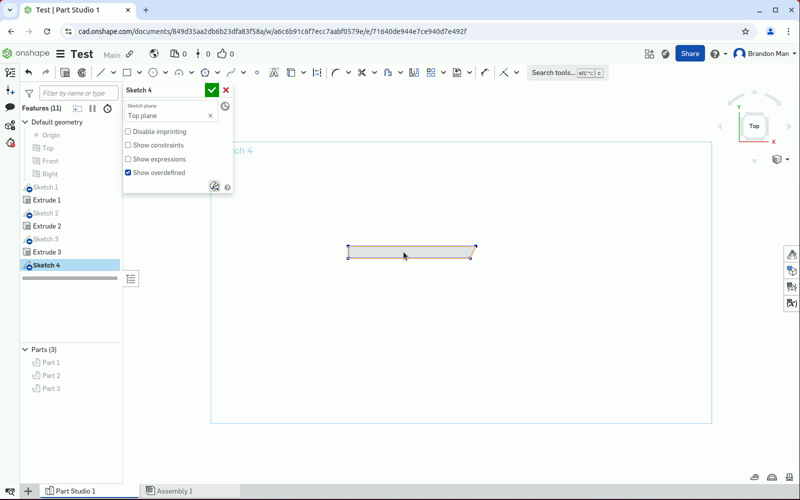
scroll(6)
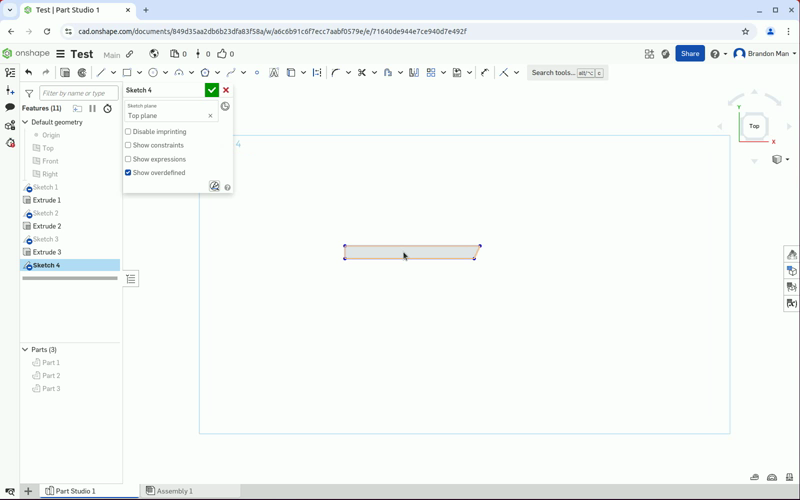
scroll(6)
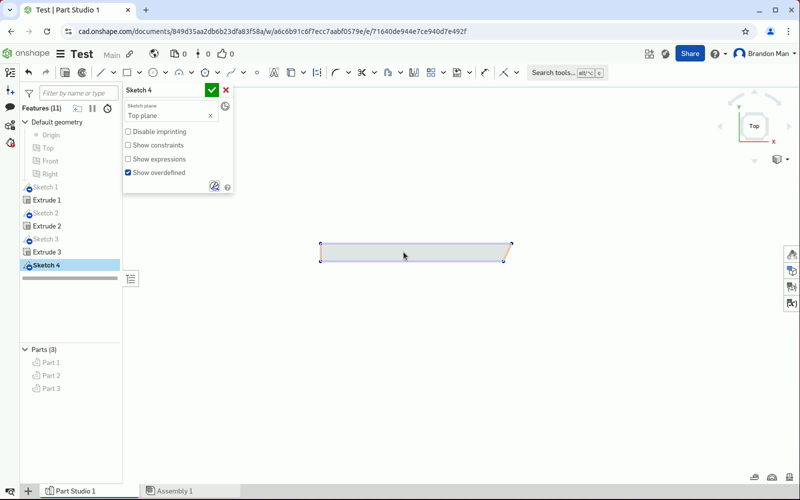
scroll(6)
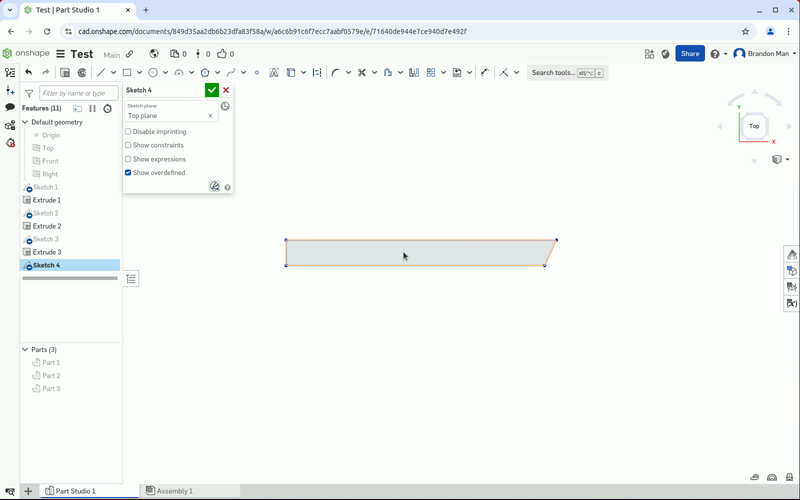
scroll(6)
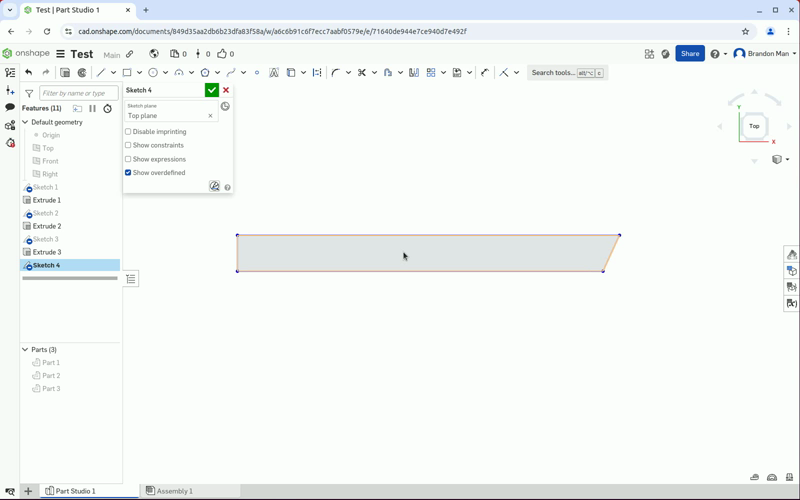
scroll(6)
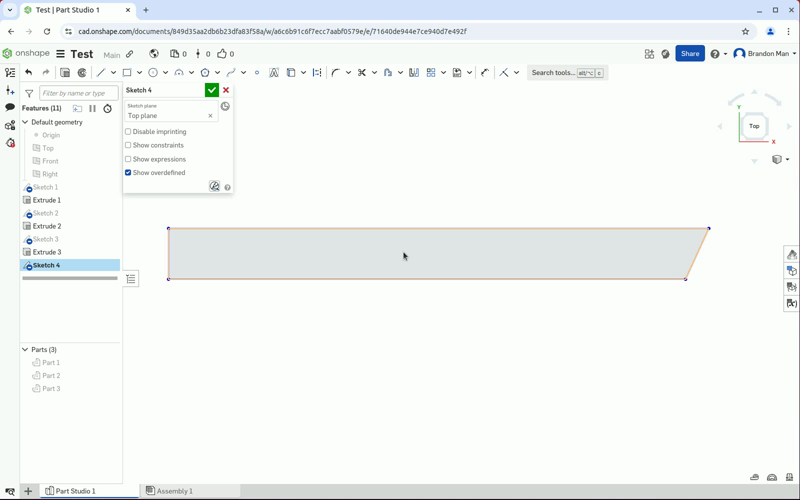
scroll(6)
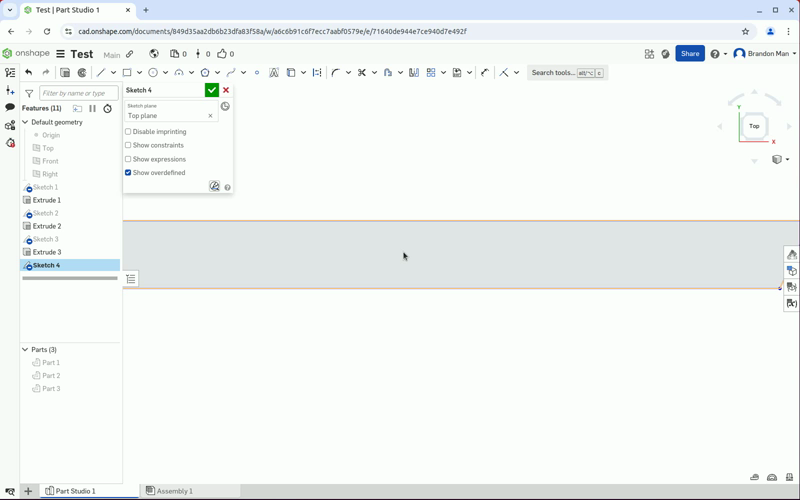
scroll(6)
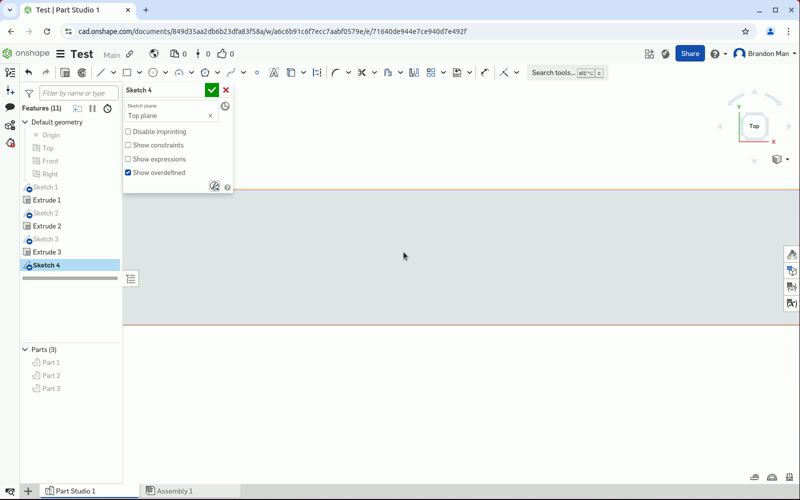
click(403, 251)
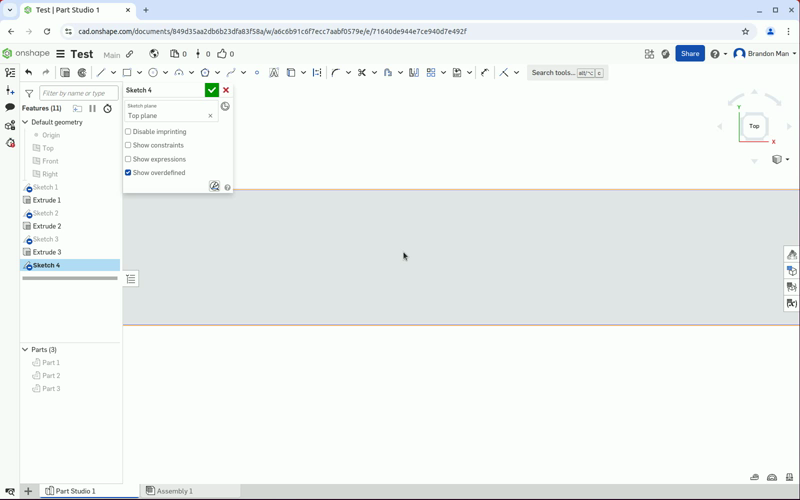
scroll(-6)
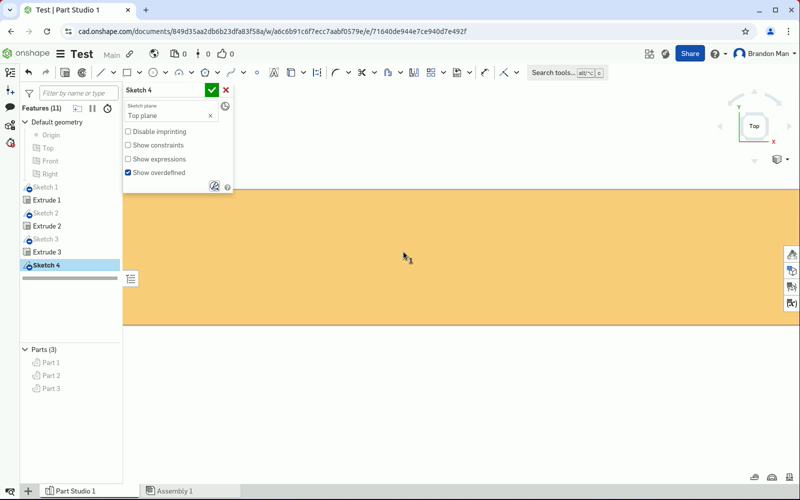
scroll(-6)
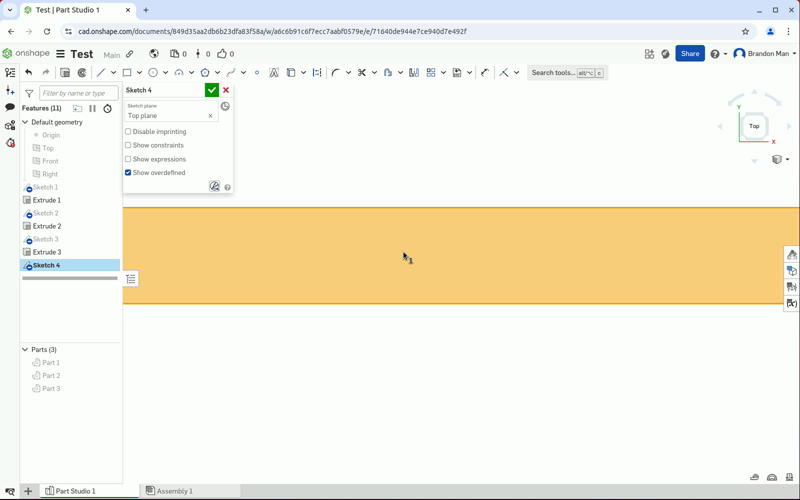
scroll(-6)
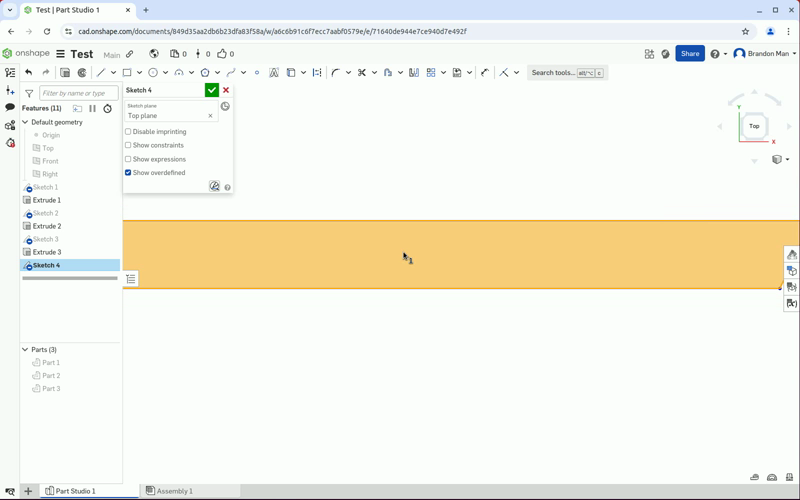
scroll(-6)
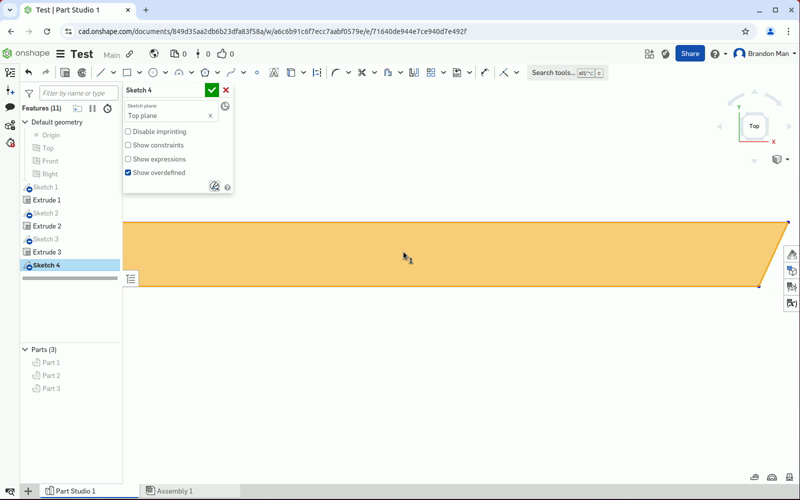
scroll(-6)
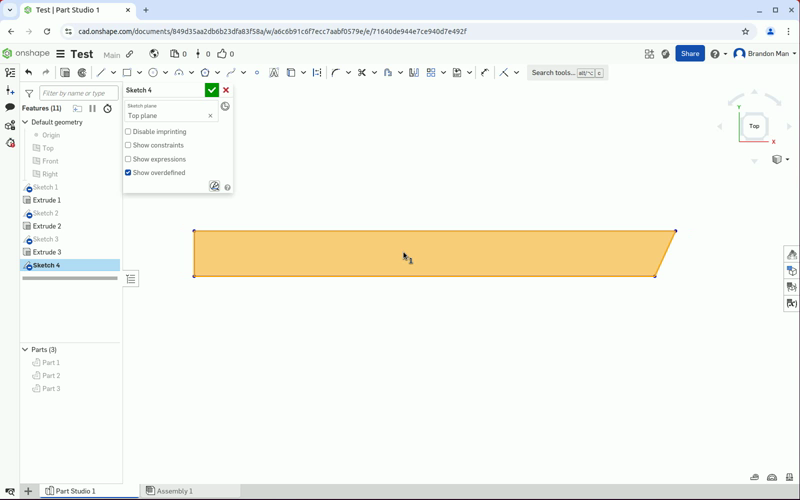
scroll(-6)
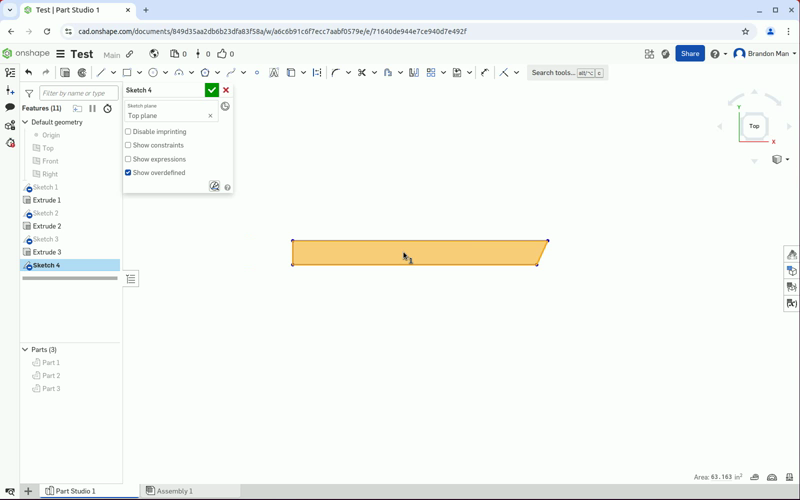
scroll(-6)
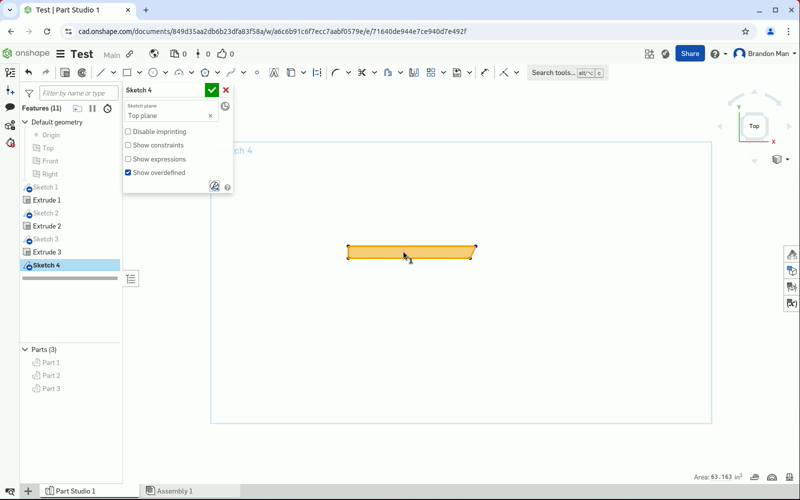
mouse_move(73, 352)
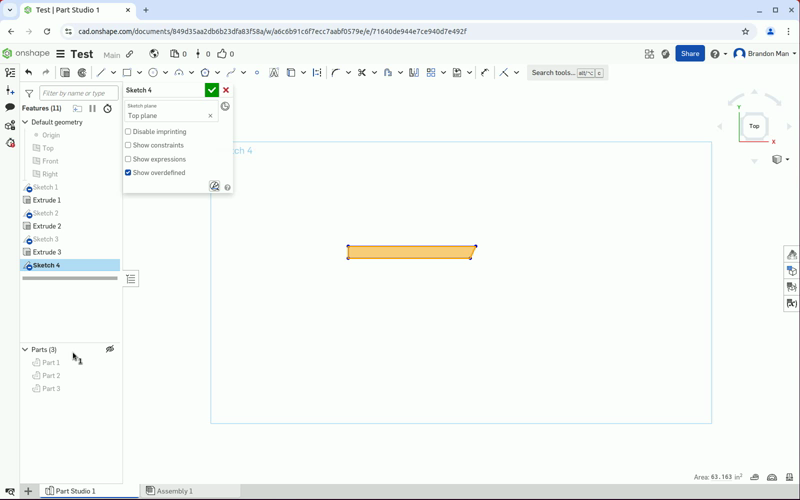
key(shift+y)
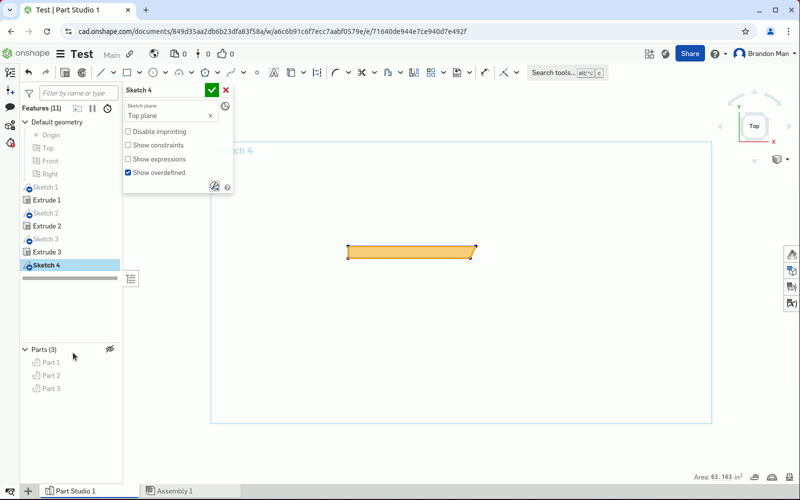
key(shift+e)
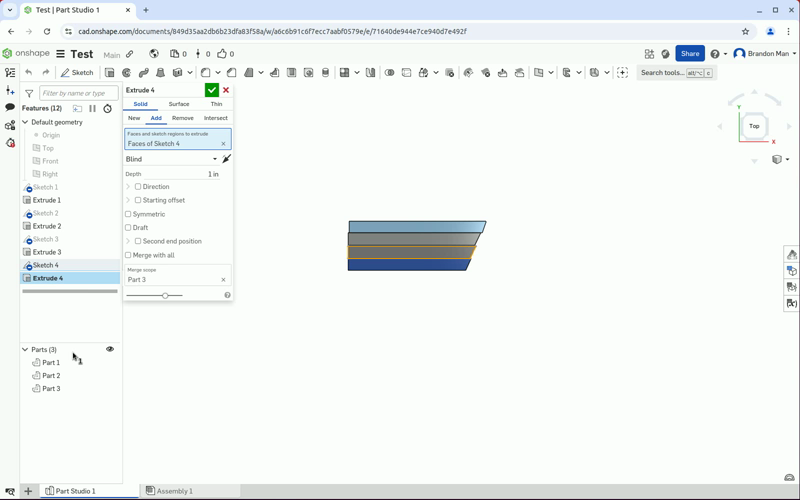
mouse_move(143, 106)
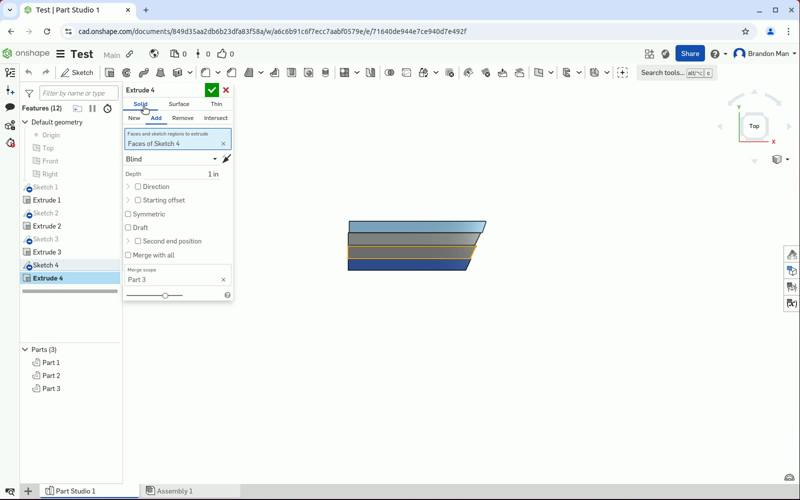
click(143, 106)
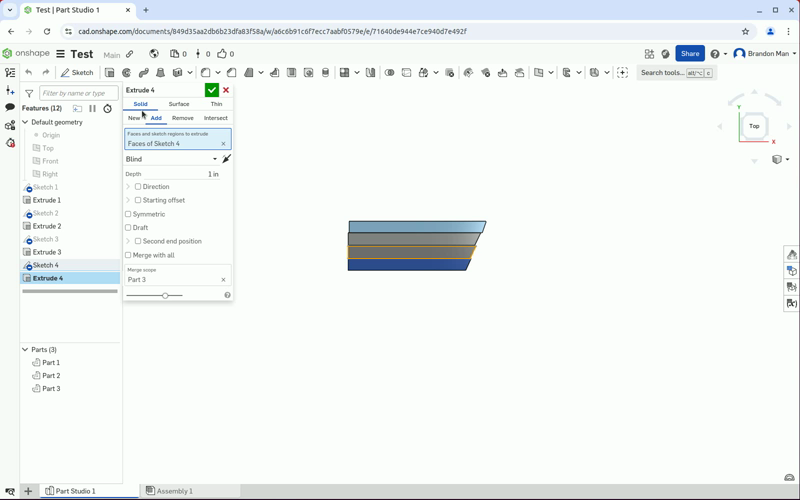
mouse_move(137, 120)
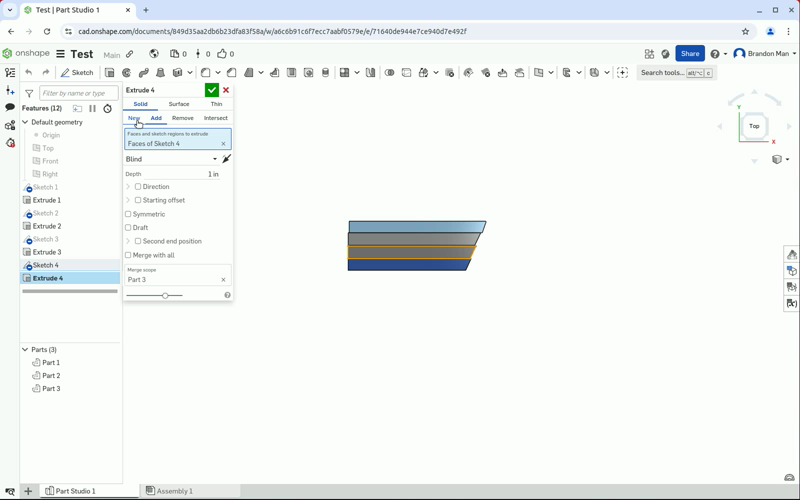
click(137, 120)
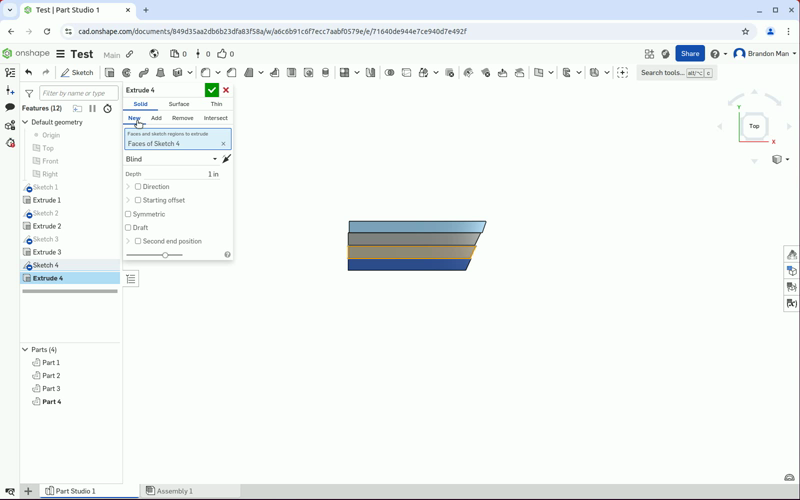
key(tab, 4)
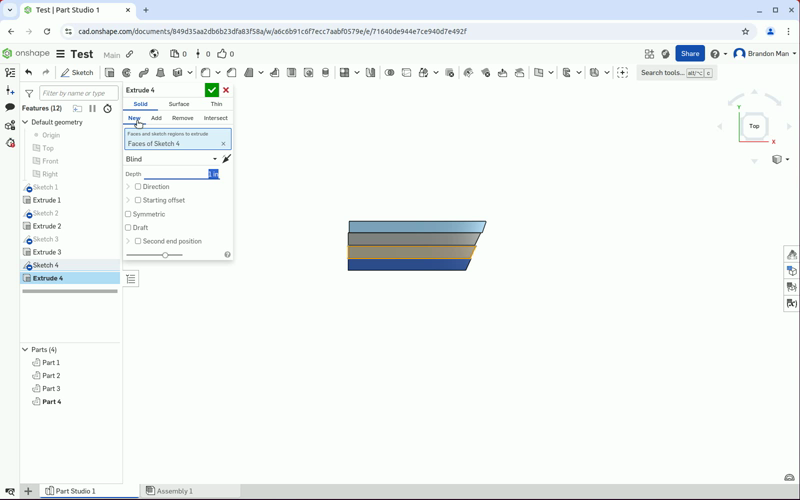
text(0.482)
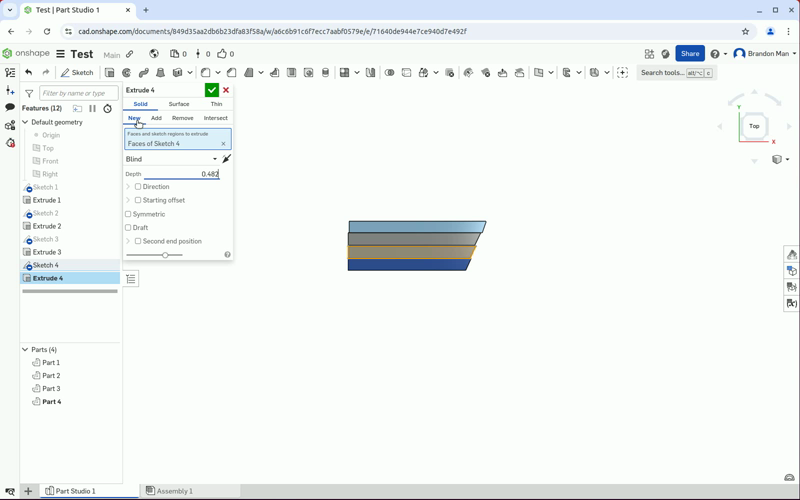
key(tab, 3)
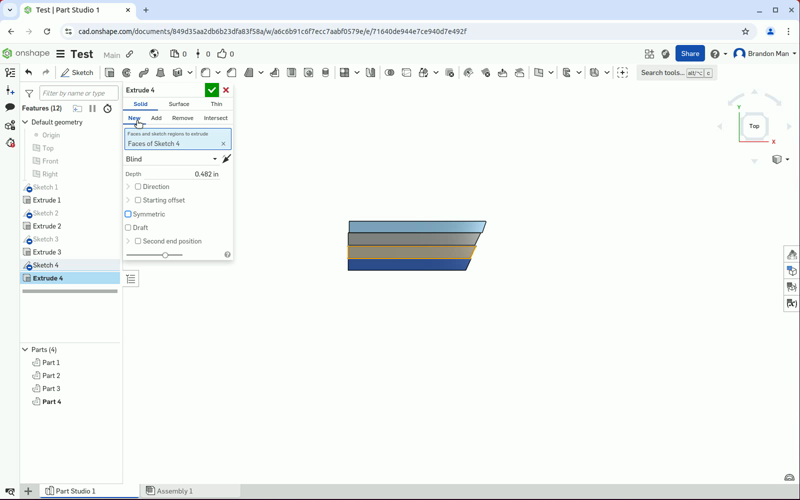
key(space)
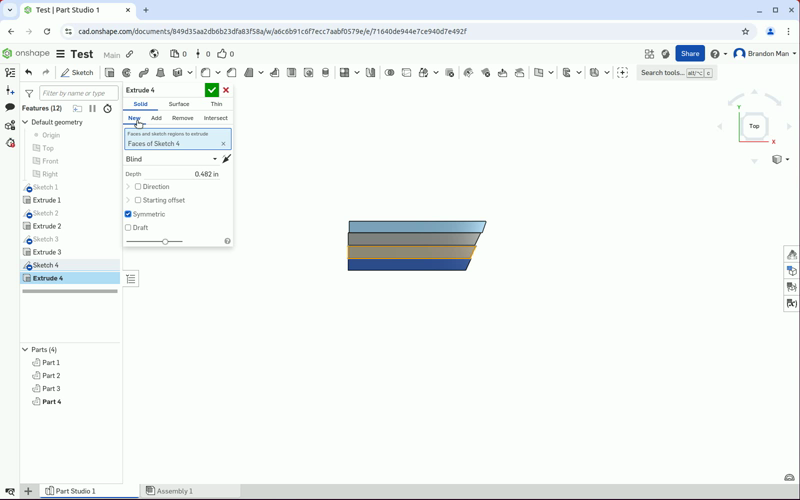
key(enter)
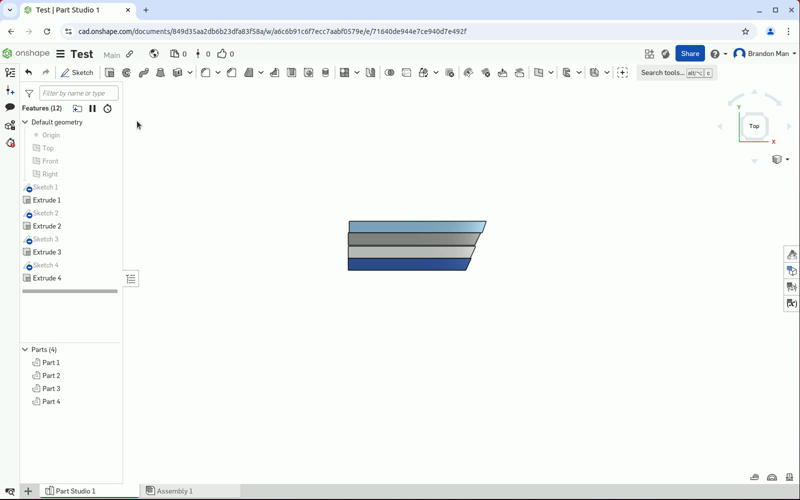
key(shift+h)
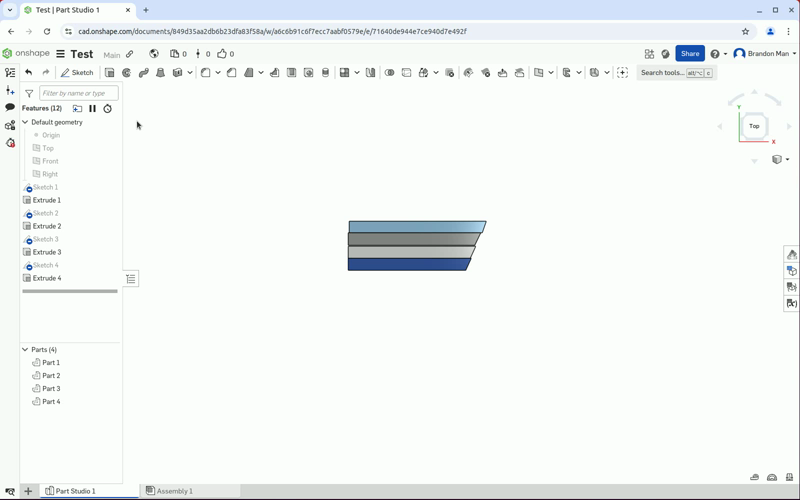
key(shift+h)
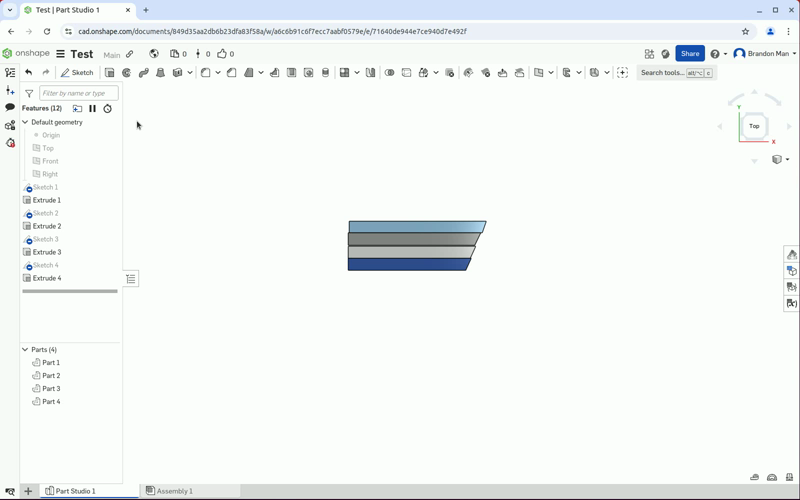
mouse_move(73, 189)
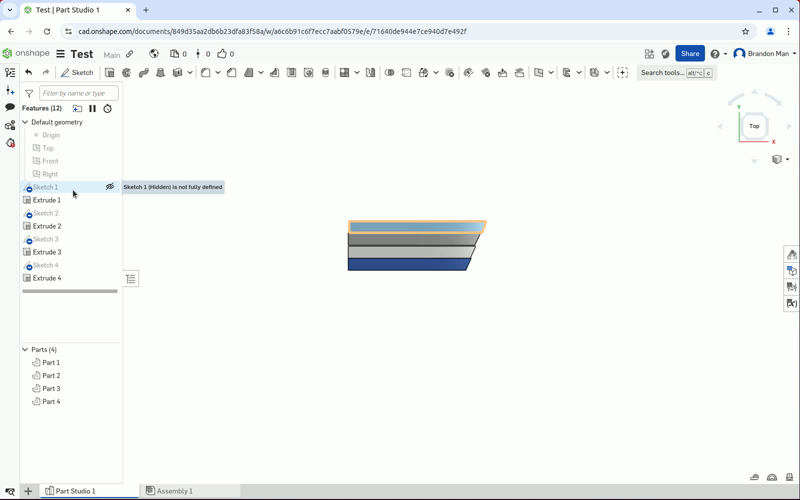
click(73, 189)
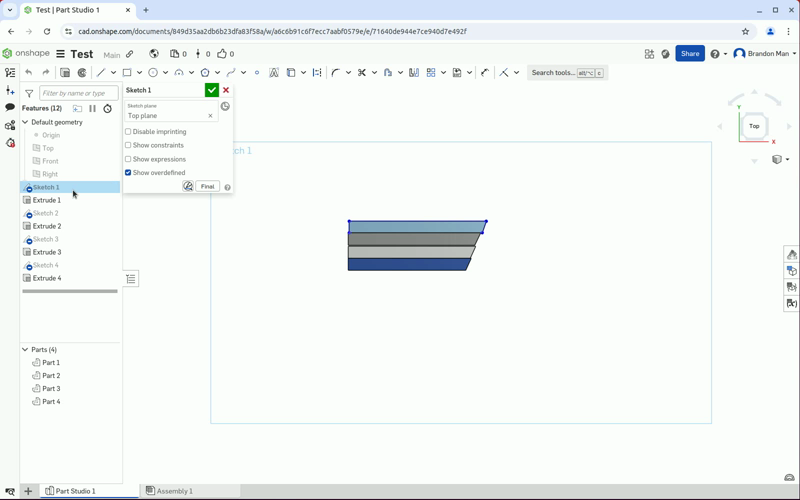
mouse_move(229, 92)
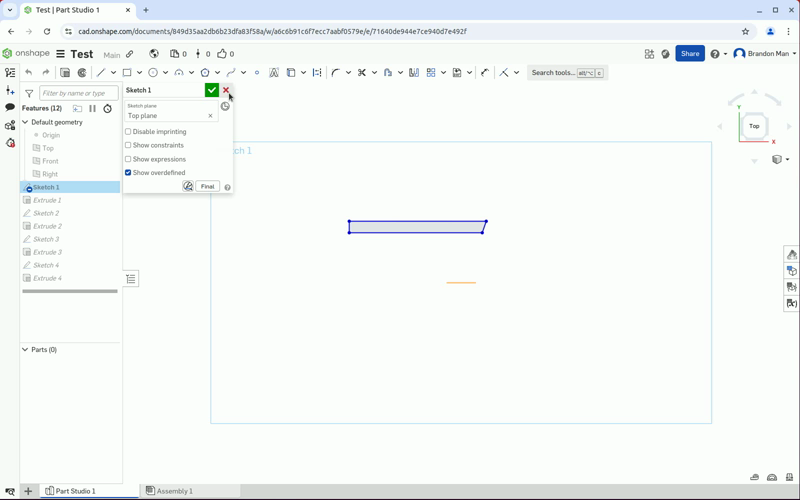
click(229, 92)
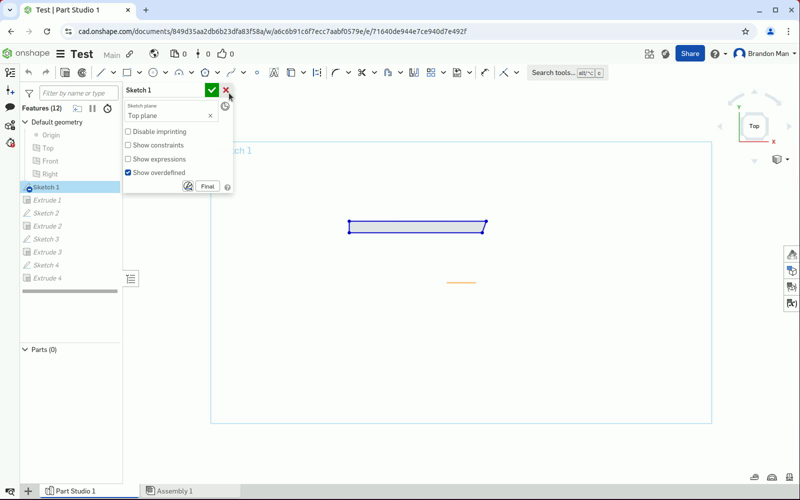
key(shift+s)
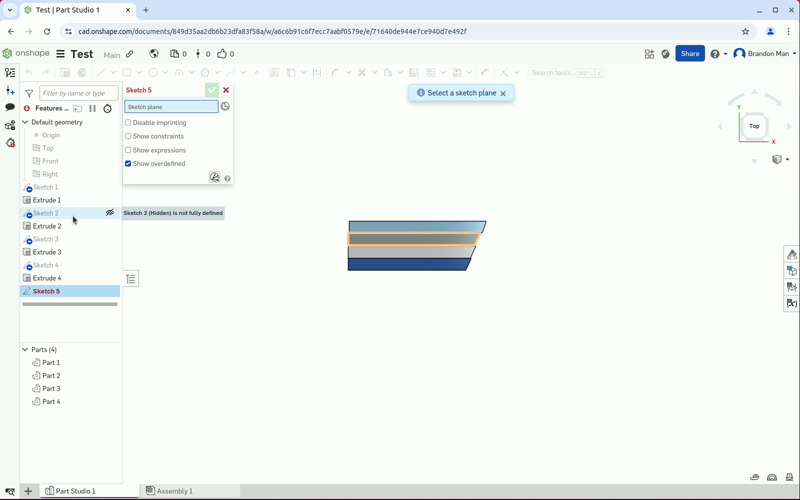
scroll(3)
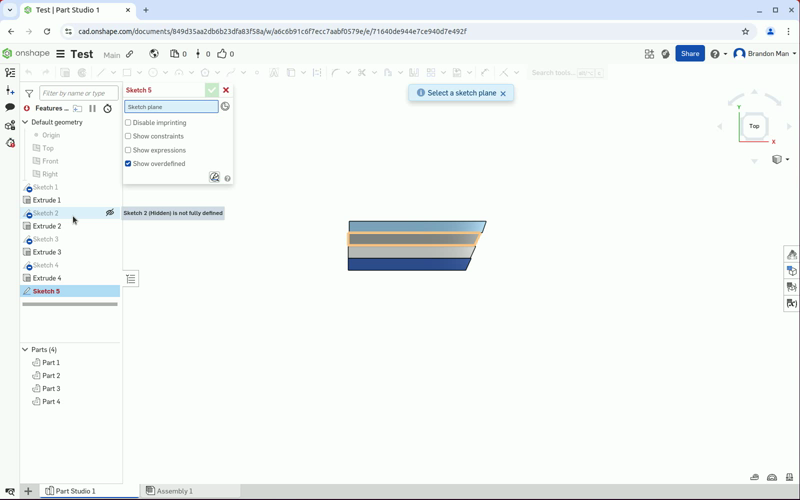
mouse_move(73, 150)
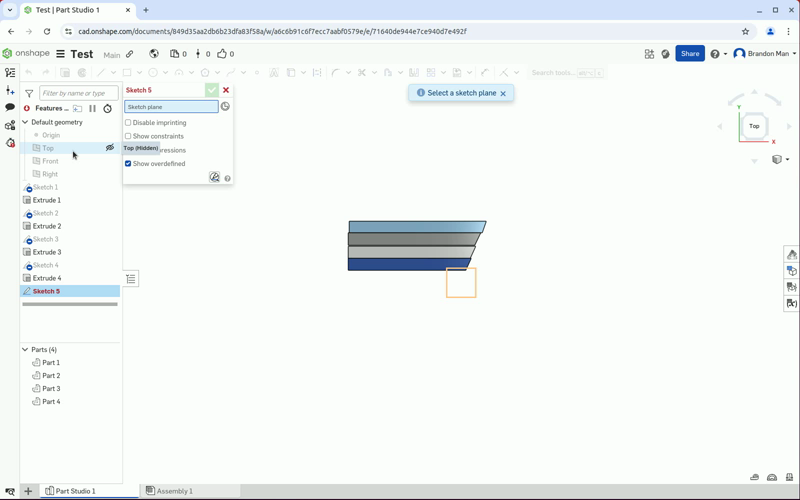
click(73, 150)
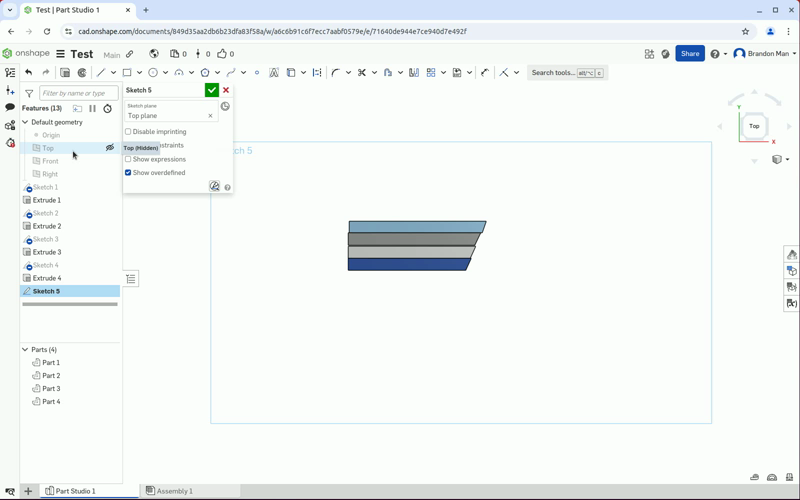
mouse_move(73, 352)
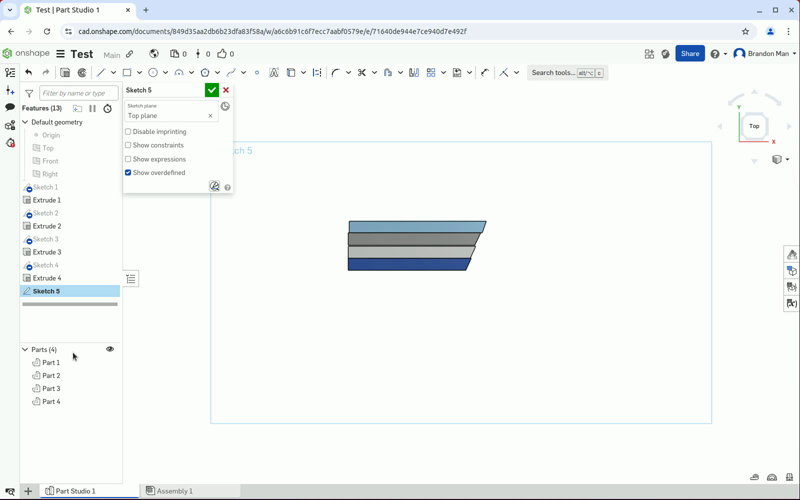
key(y)
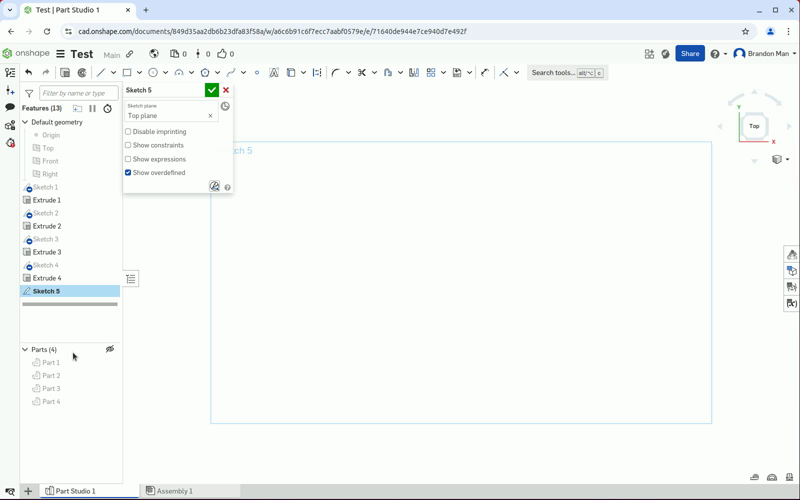
key(l)
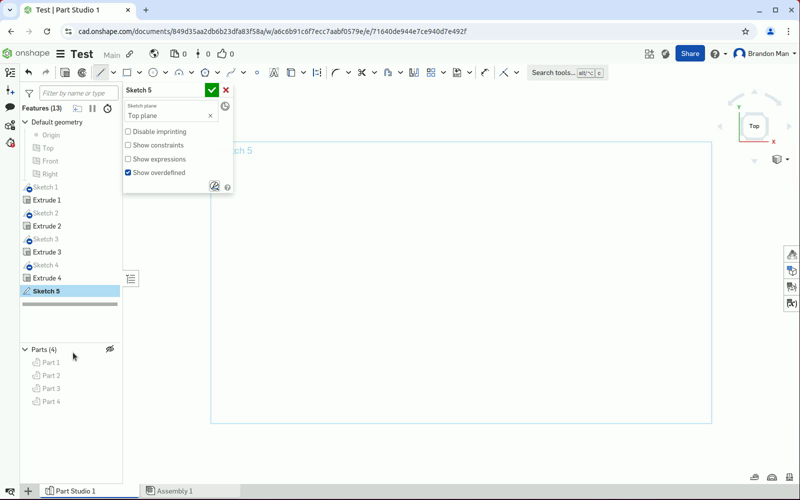
key_down(shift)
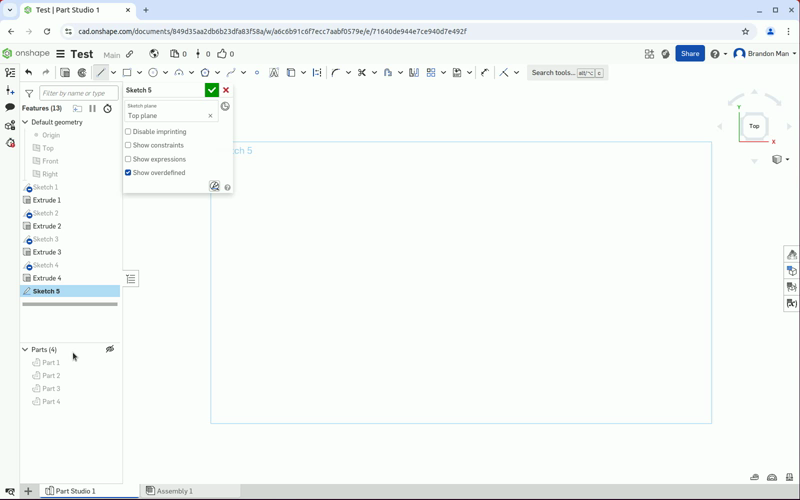
mouse_move(348, 282)
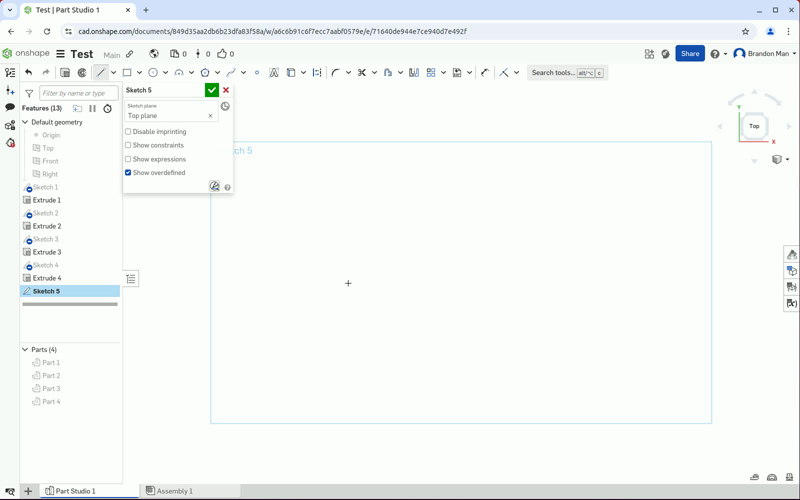
click(348, 282)
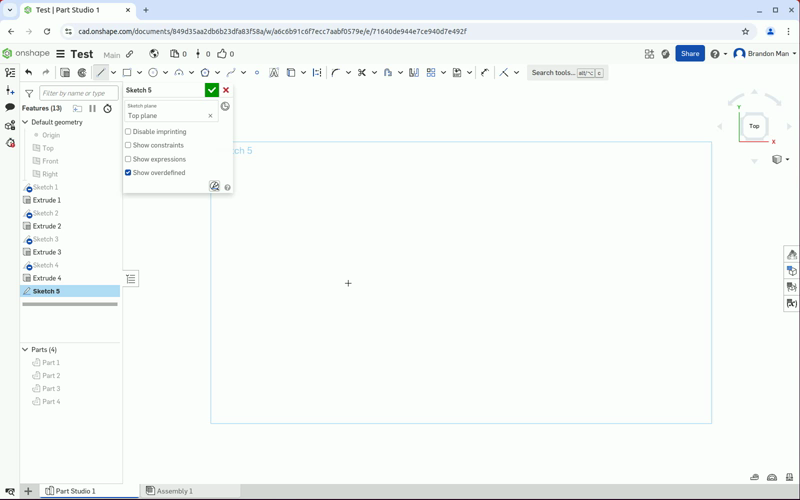
key_up(shift)
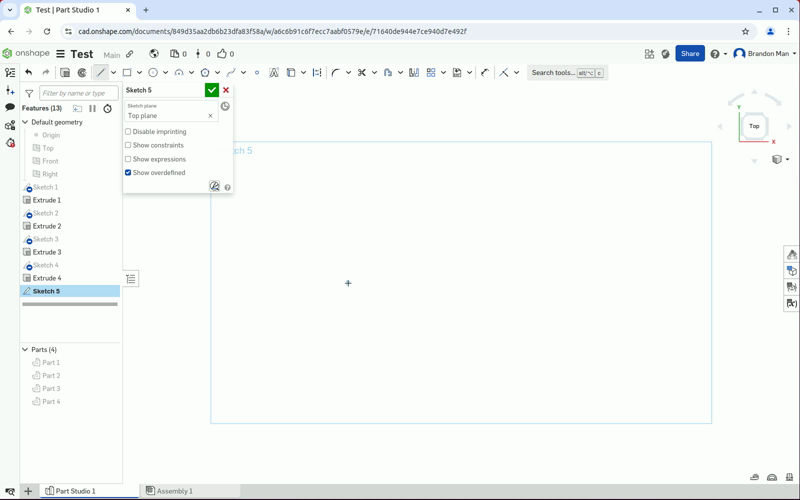
key_down(shift)
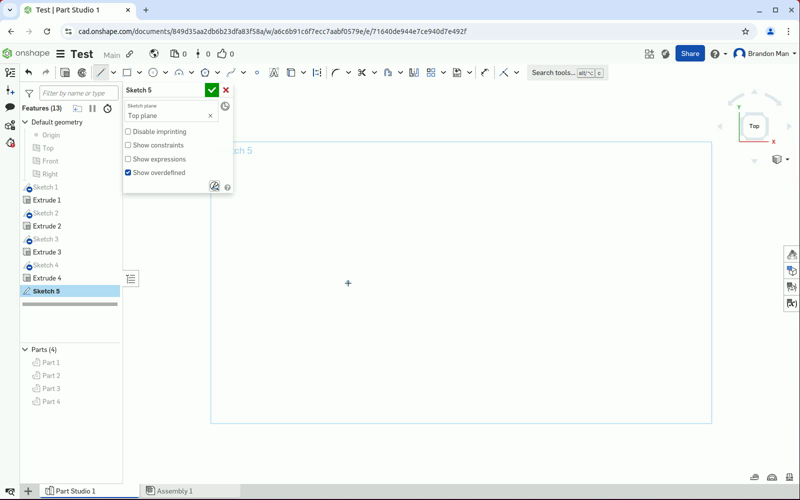
mouse_move(460, 282)
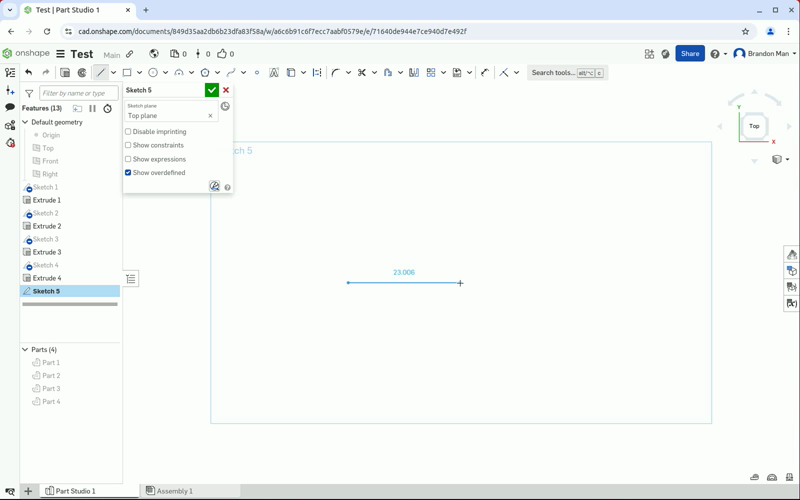
click(460, 282)
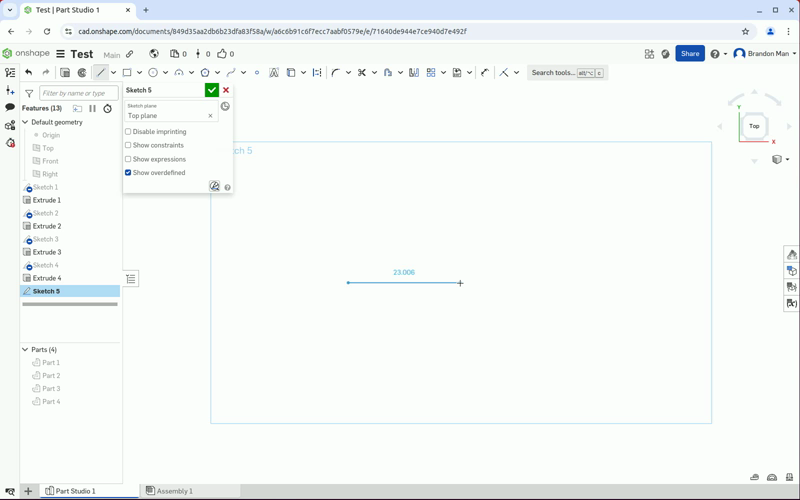
key_up(shift)
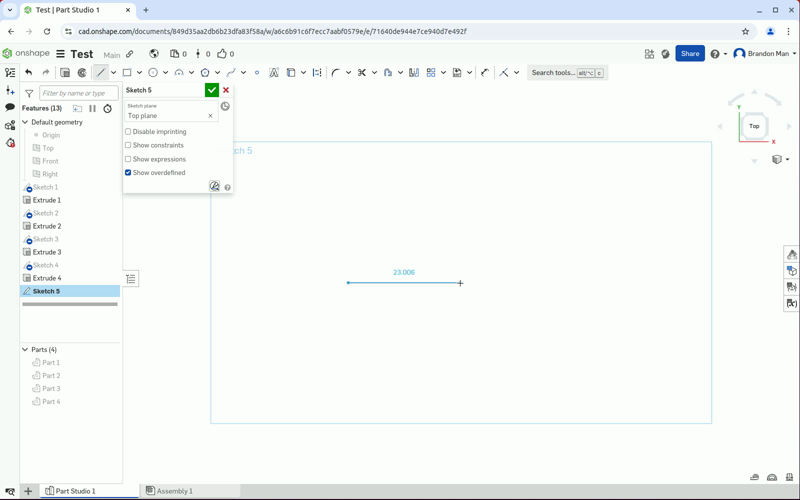
key_down(shift)
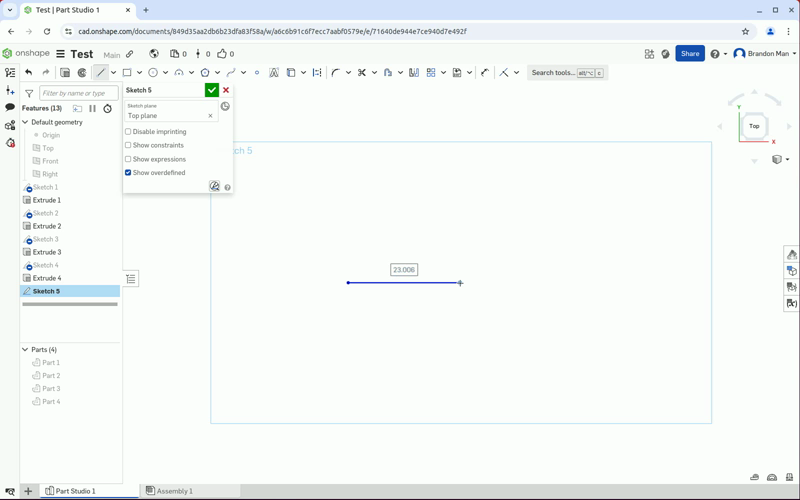
mouse_move(490, 282)
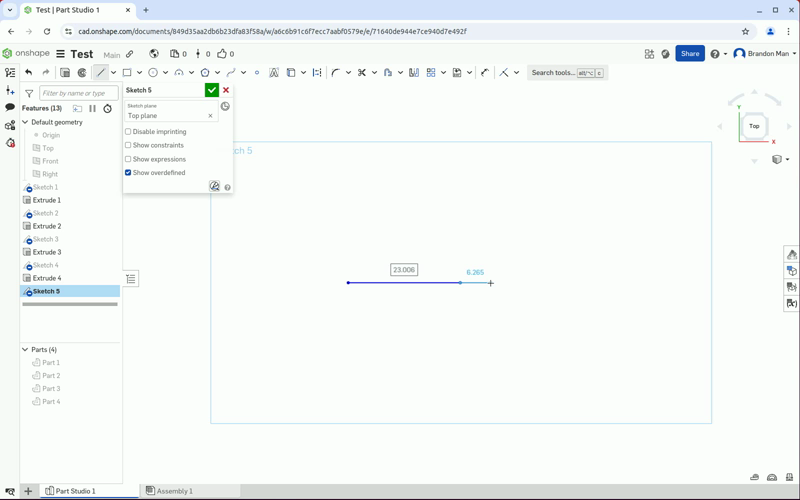
mouse_move(465, 270)
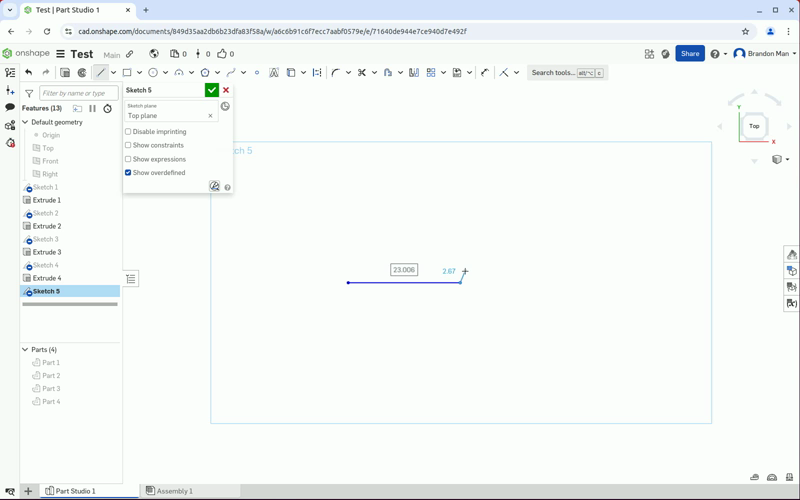
click(465, 270)
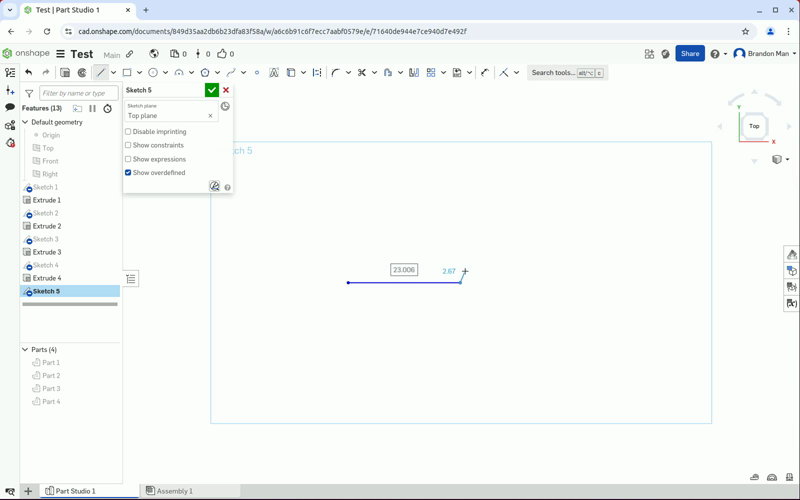
key_up(shift)
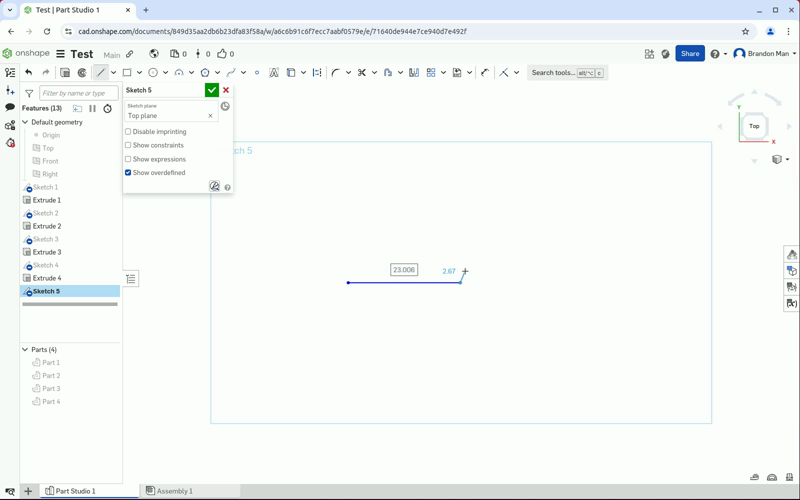
key_down(shift)
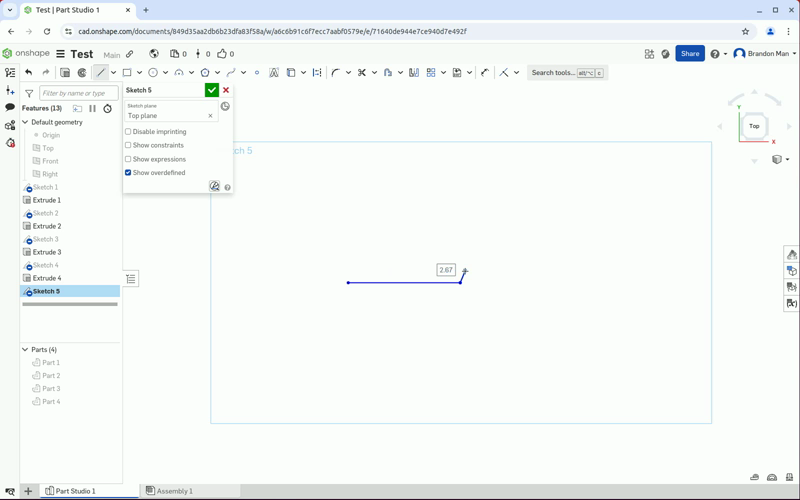
mouse_move(348, 270)
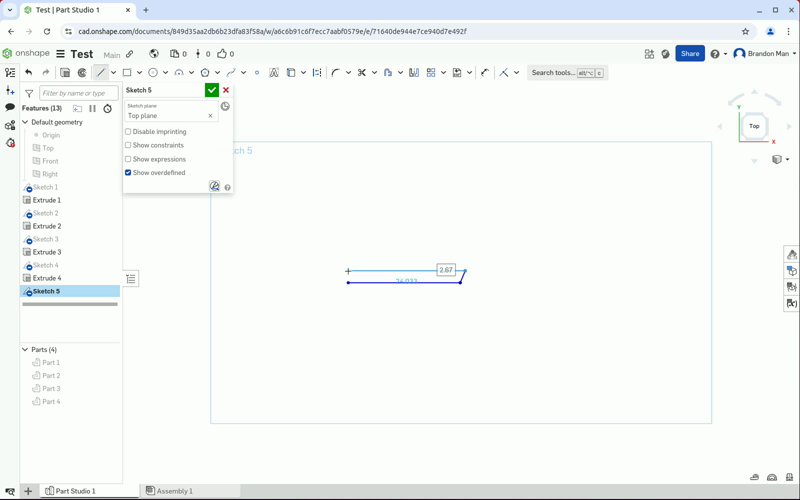
click(348, 270)
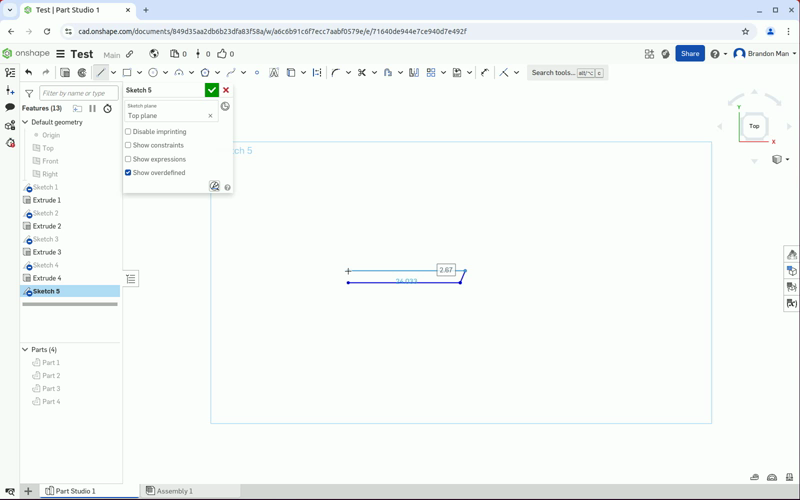
key_up(shift)
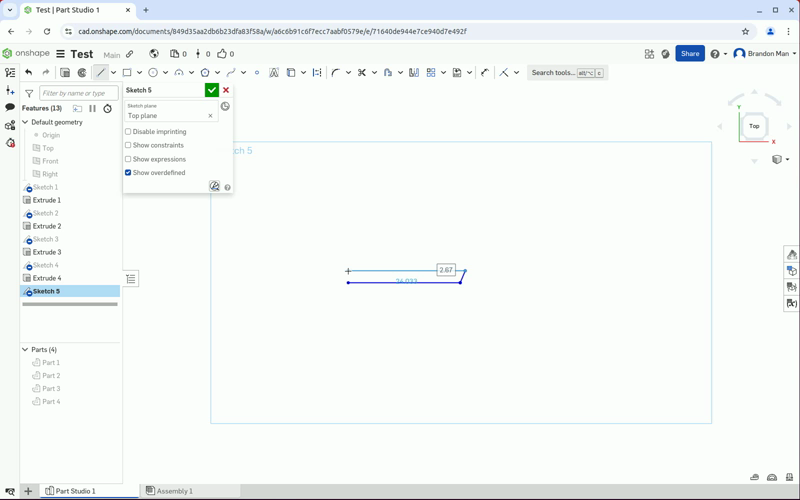
mouse_move(378, 270)
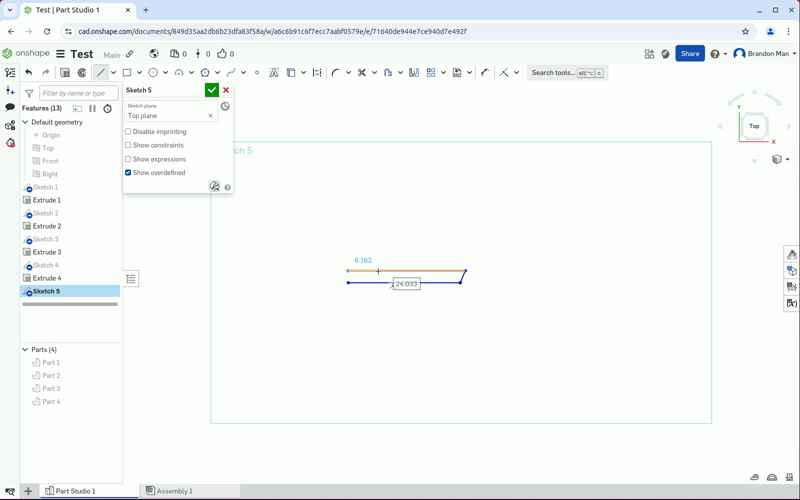
key_down(shift)
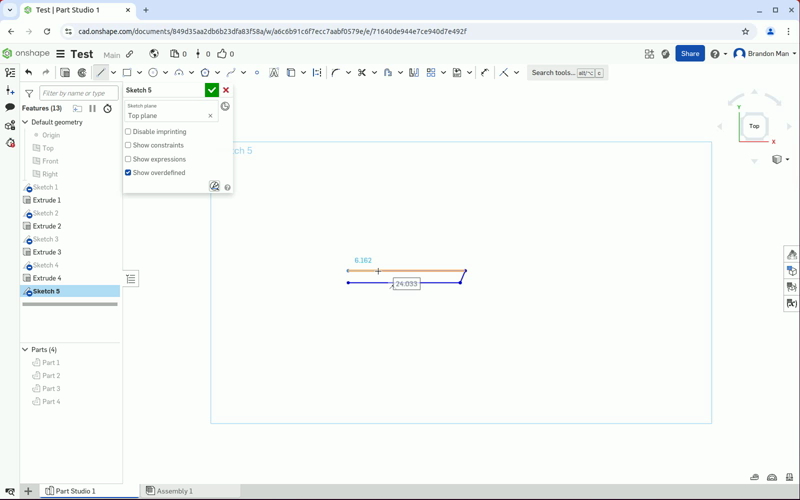
mouse_move(348, 282)
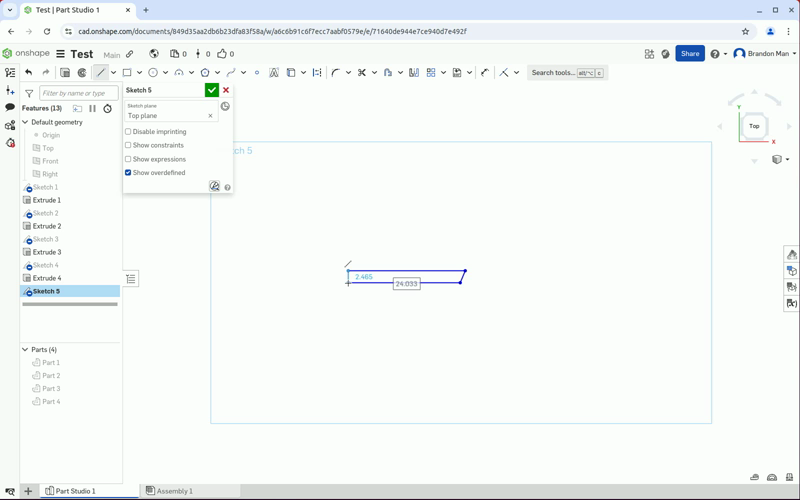
key_up(shift)
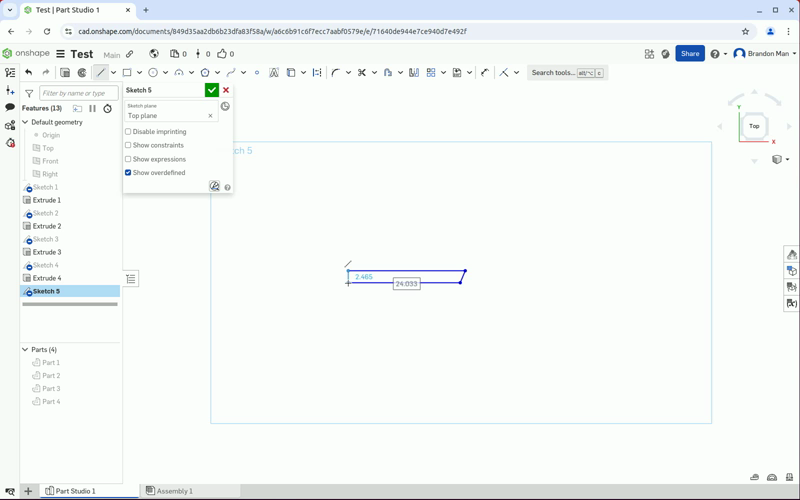
click(348, 282)
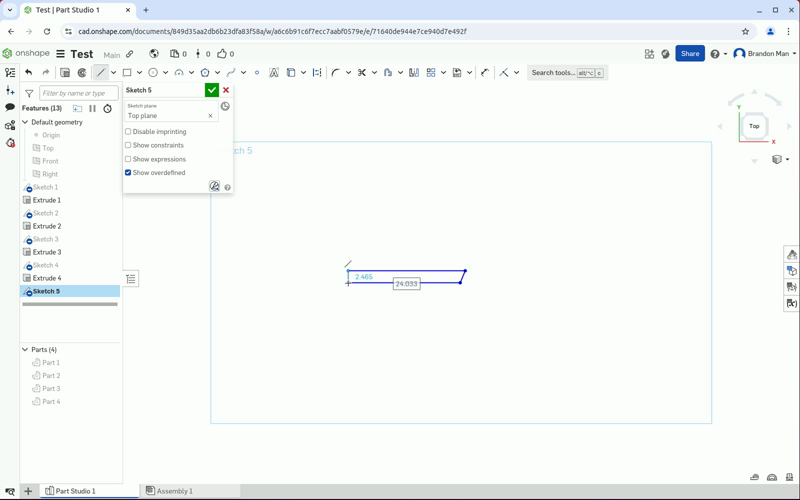
key(esc)
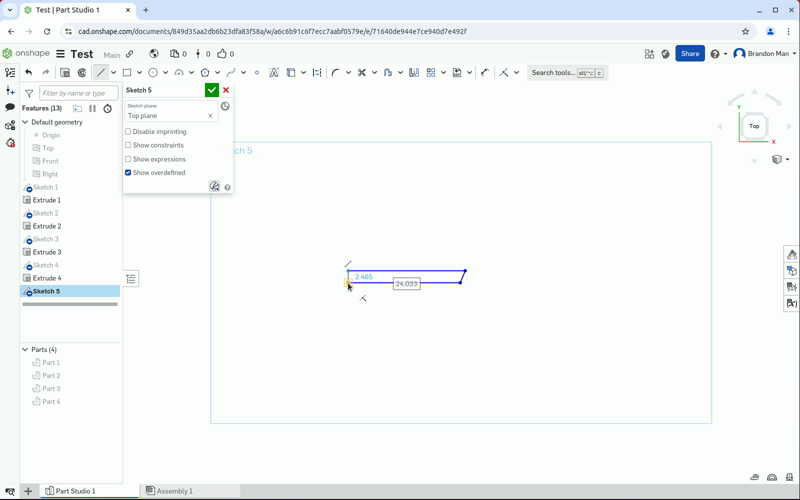
mouse_move(418, 281)
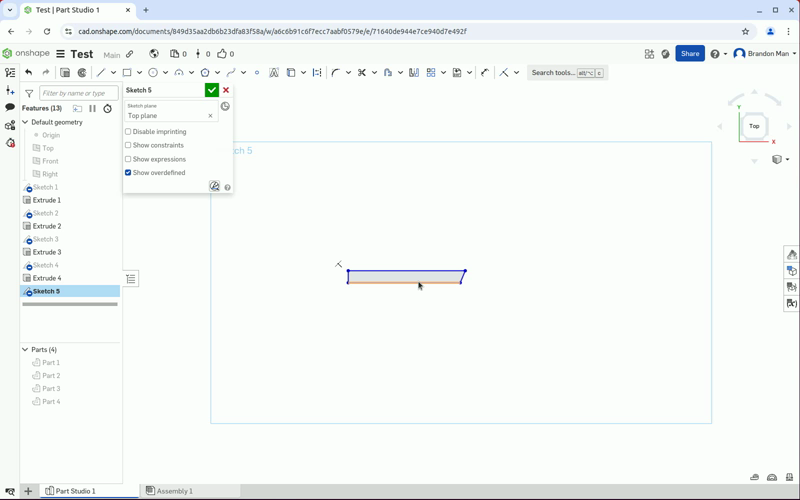
scroll(6)
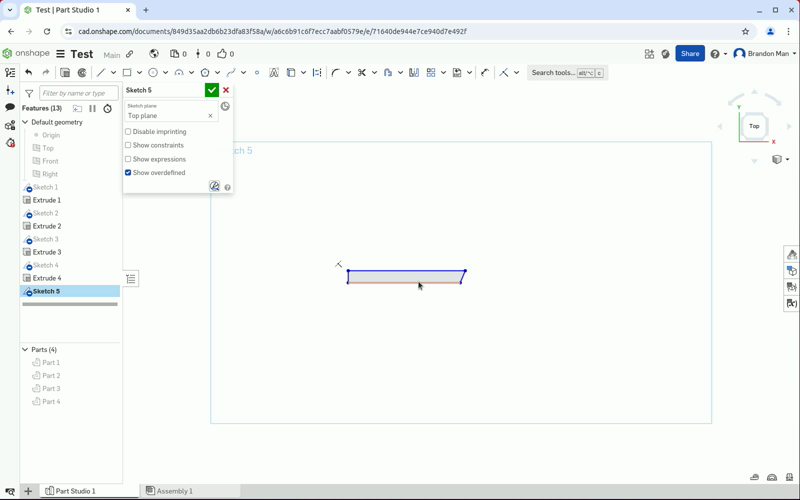
scroll(6)
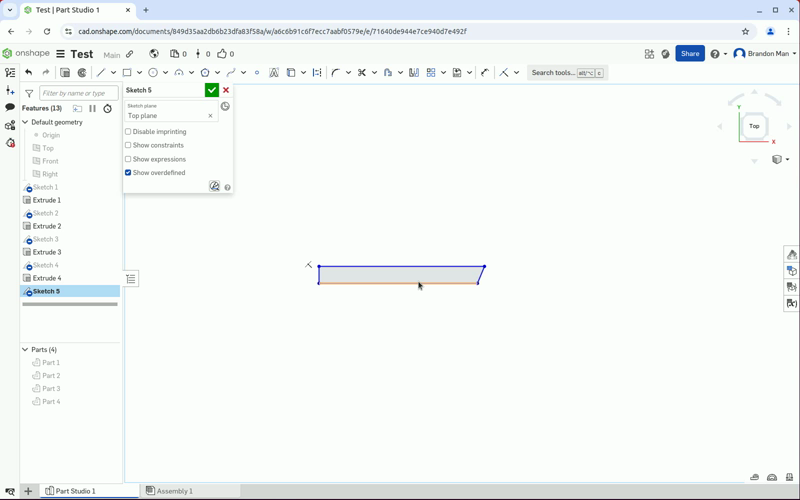
scroll(6)
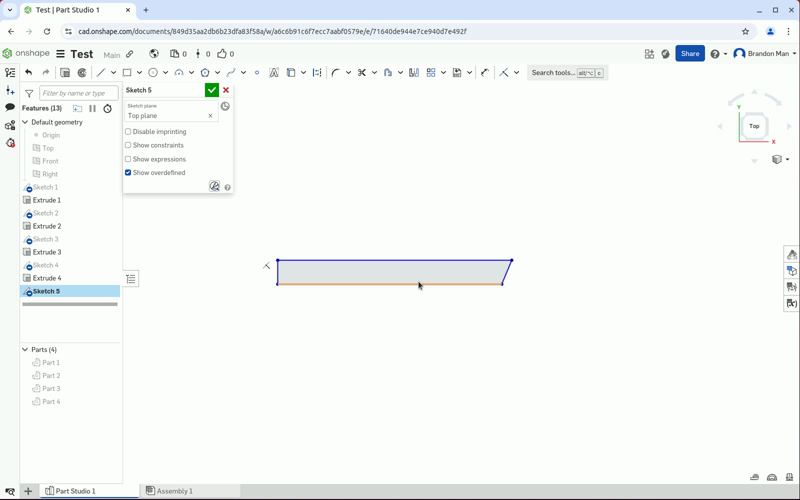
scroll(6)
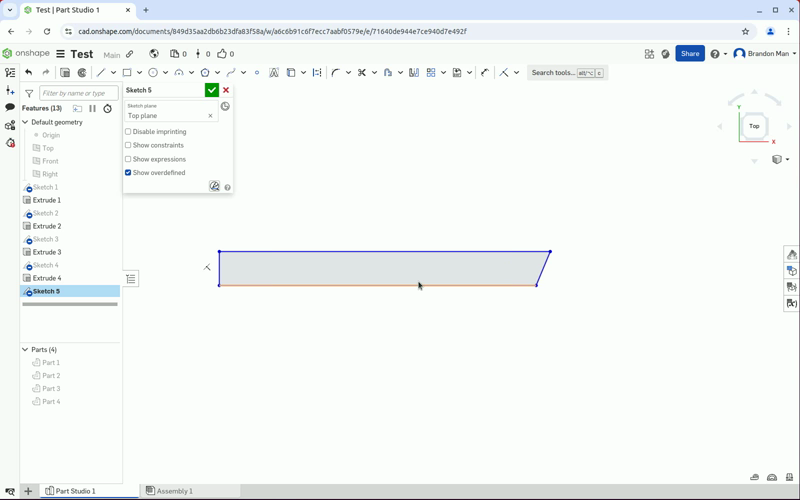
scroll(6)
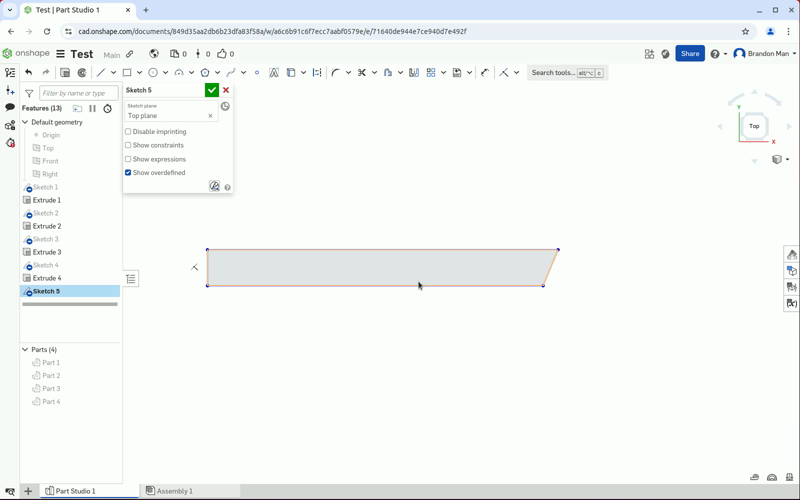
scroll(6)
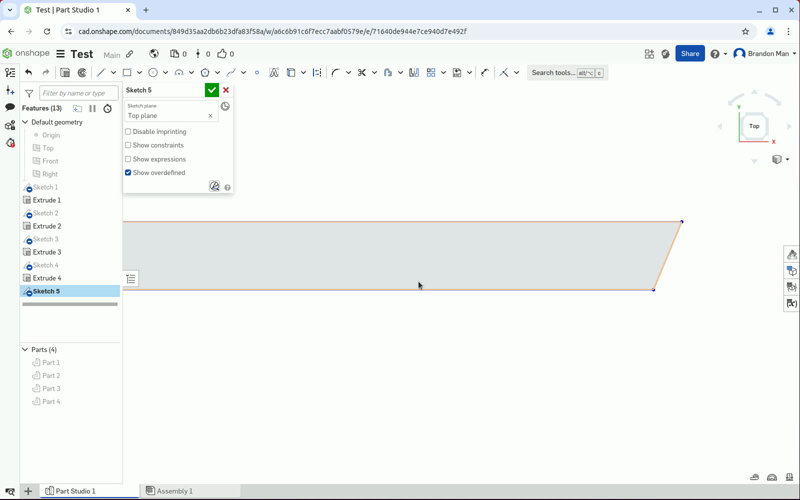
scroll(6)
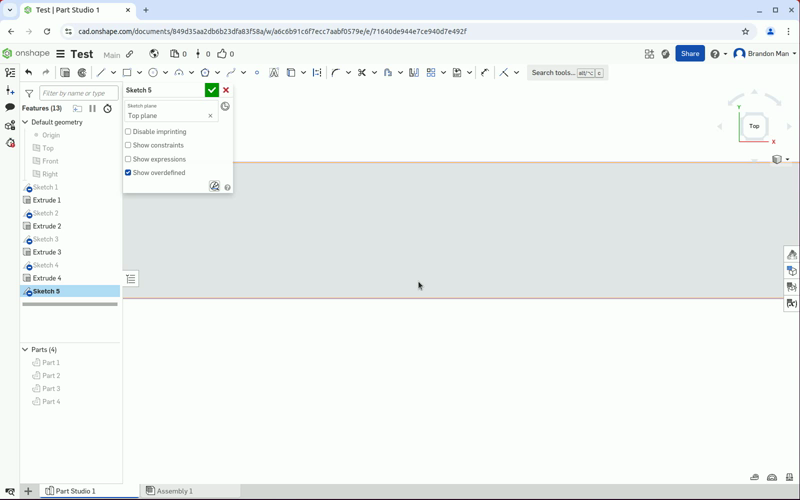
click(418, 281)
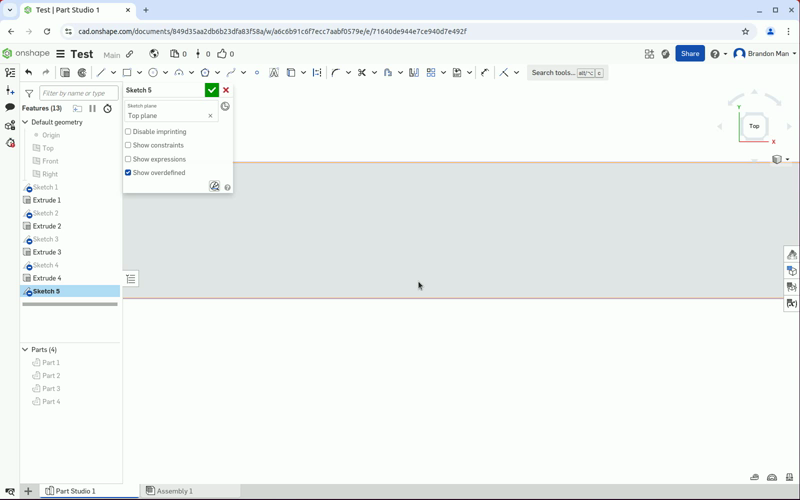
scroll(-6)
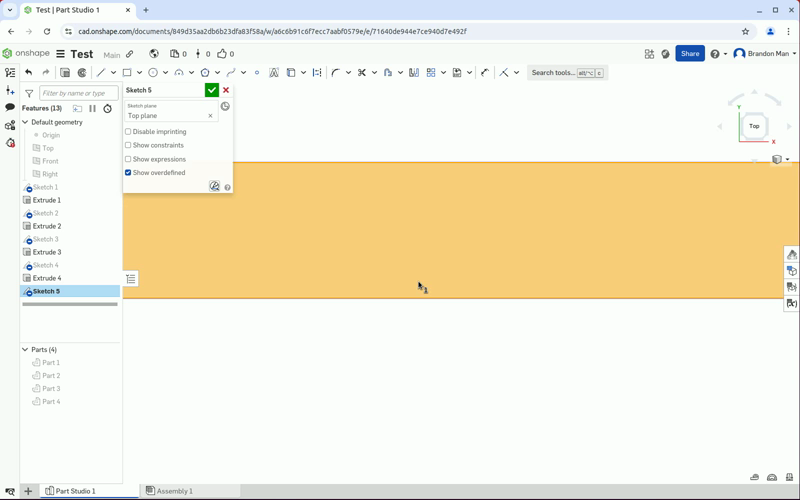
scroll(-6)
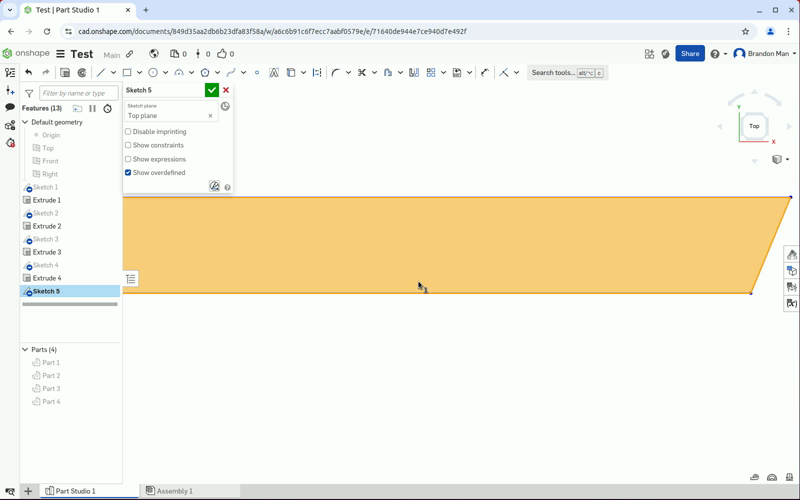
scroll(-6)
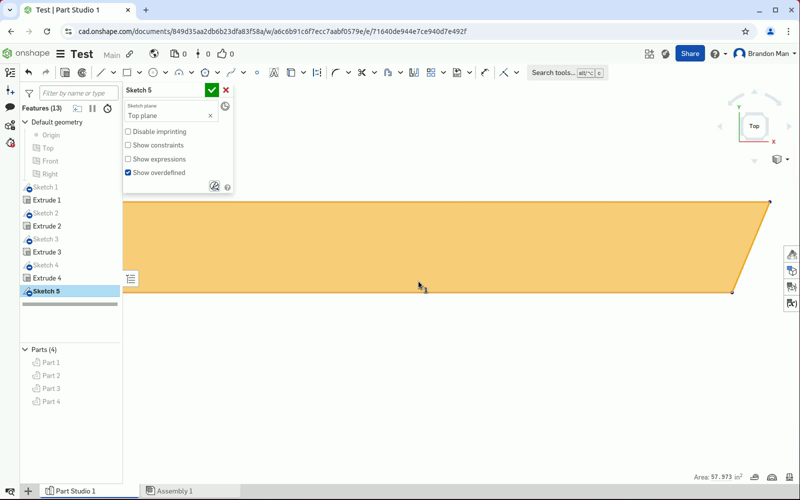
scroll(-6)
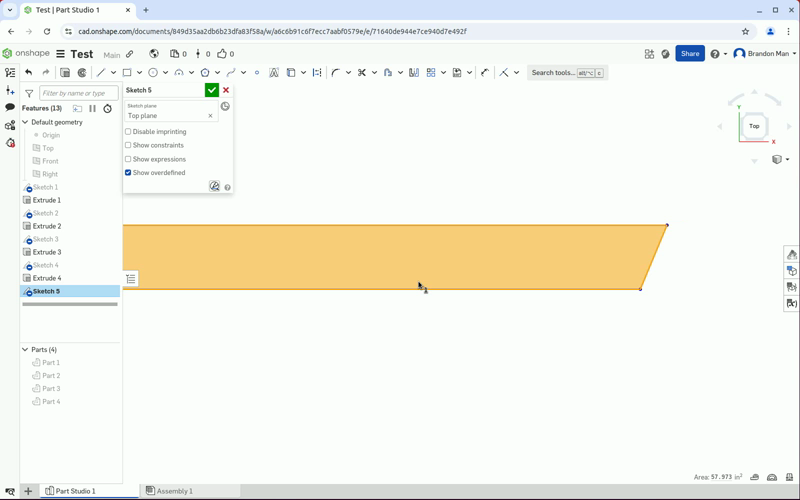
scroll(-6)
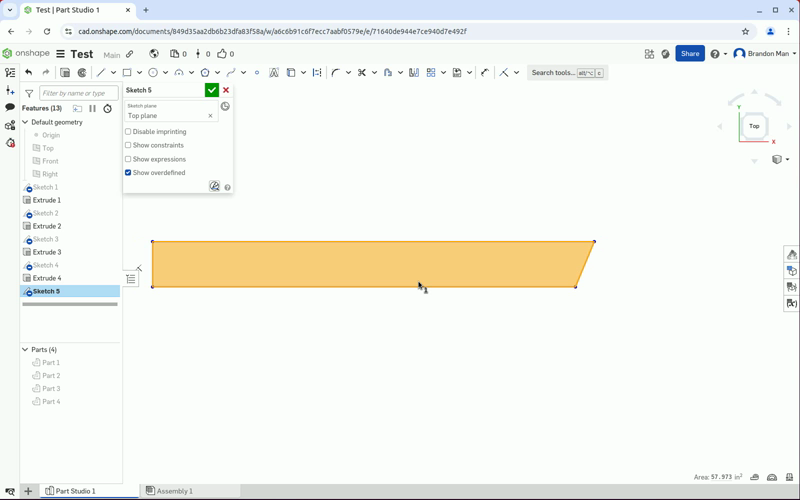
scroll(-6)
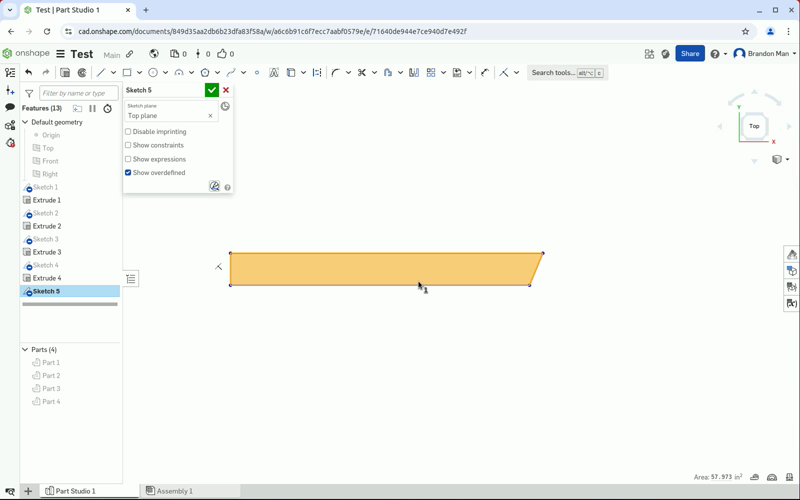
scroll(-6)
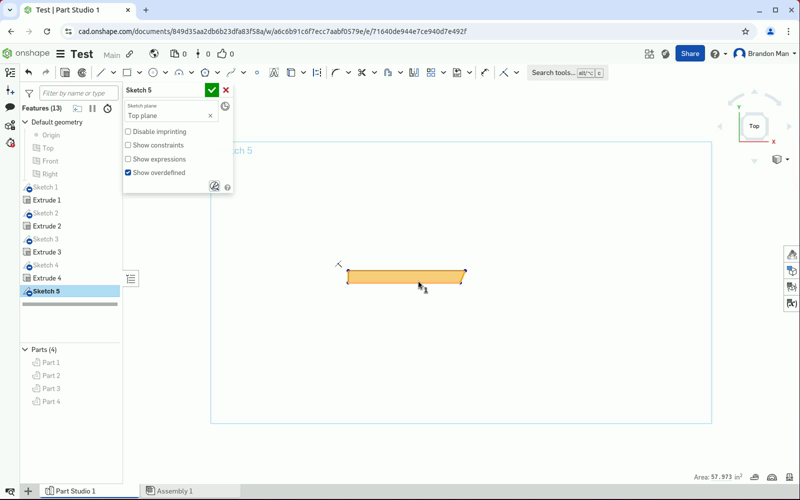
mouse_move(73, 352)
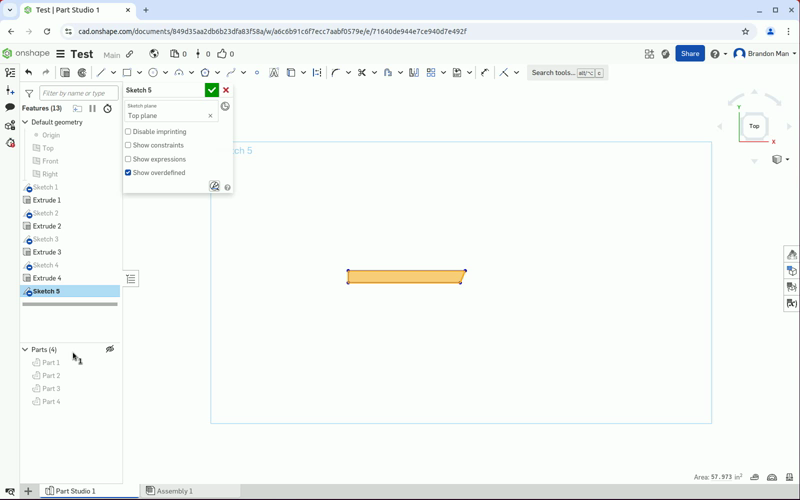
key(shift+y)
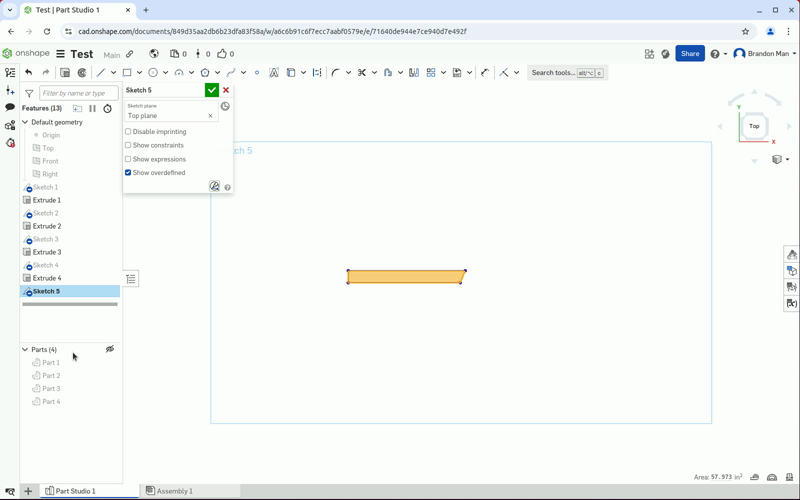
key(shift+e)
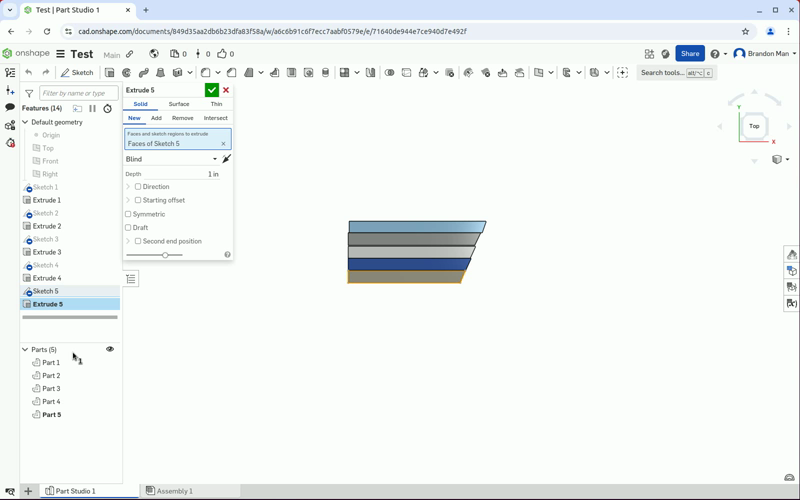
mouse_move(143, 106)
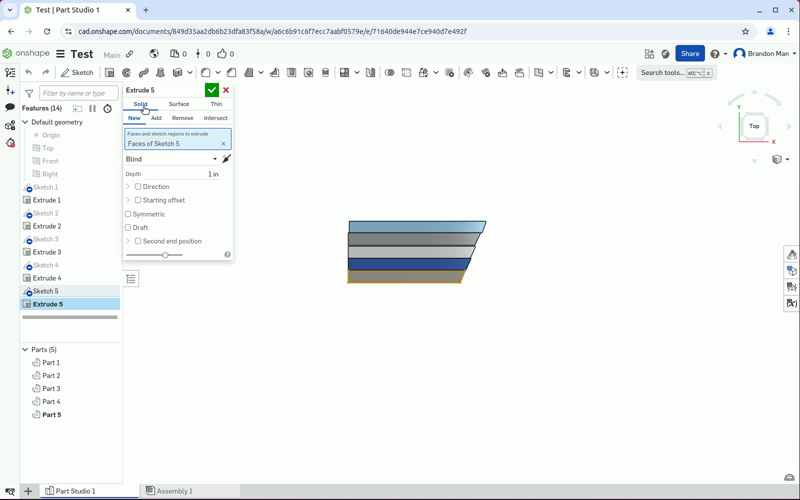
click(143, 106)
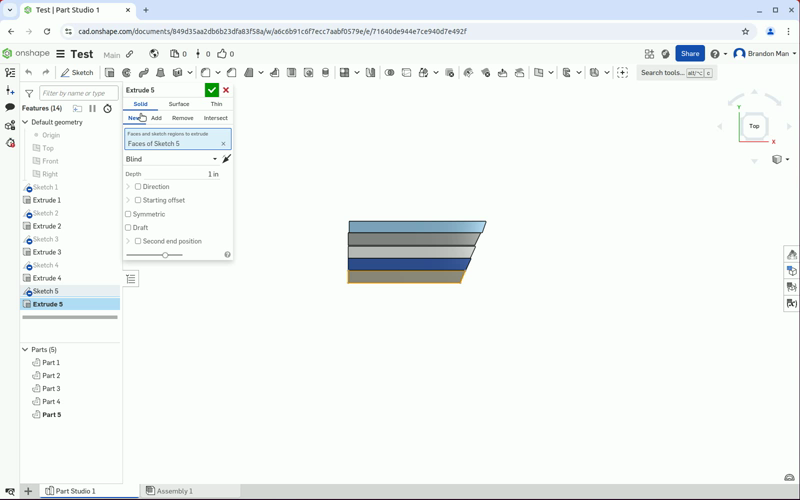
mouse_move(137, 120)
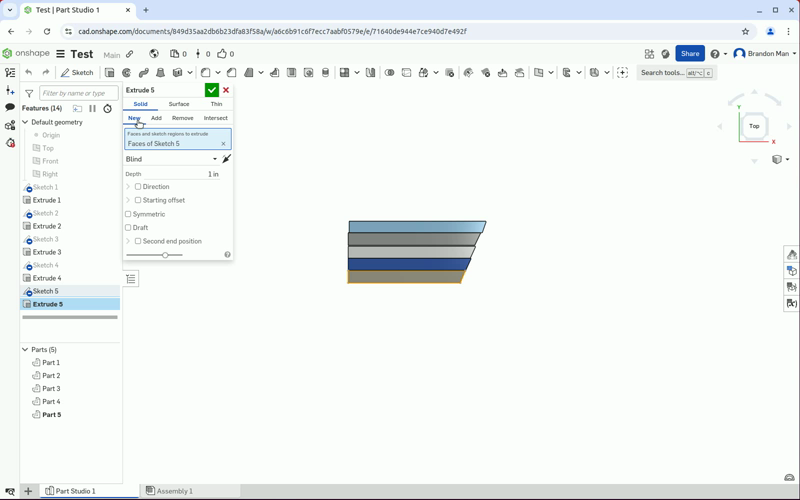
click(137, 120)
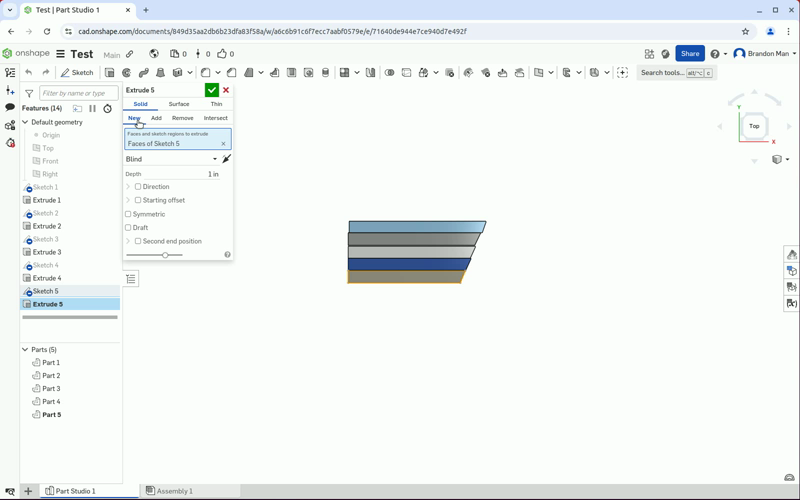
key(tab, 4)
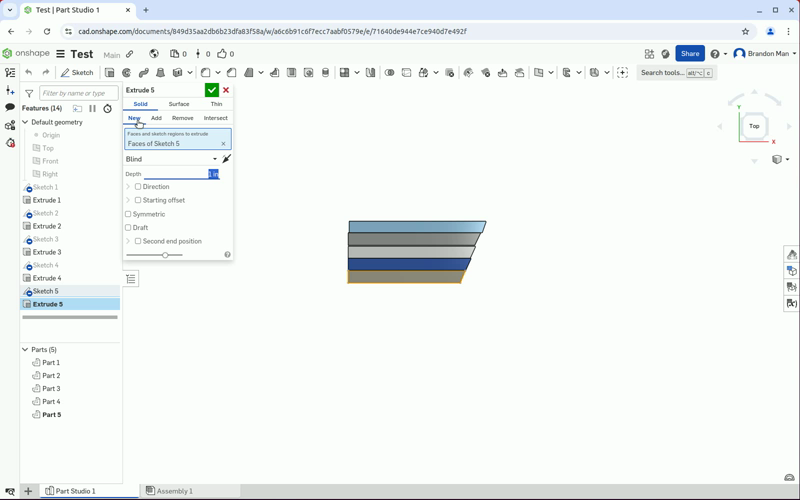
text(0.482)
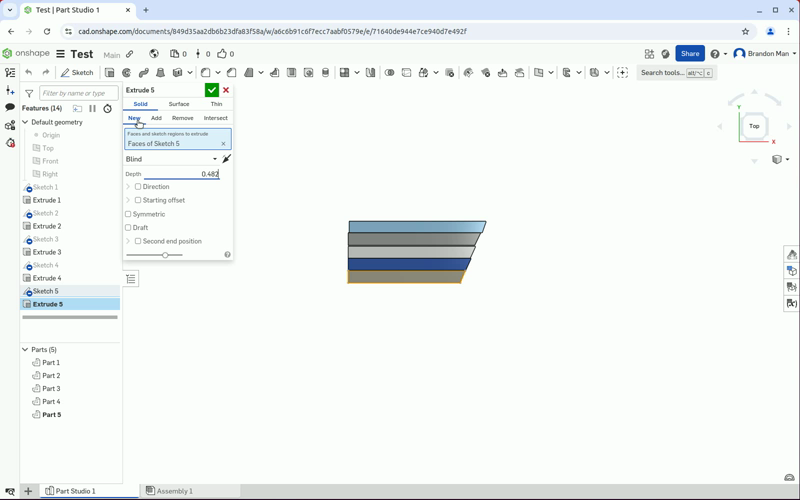
key(tab, 3)
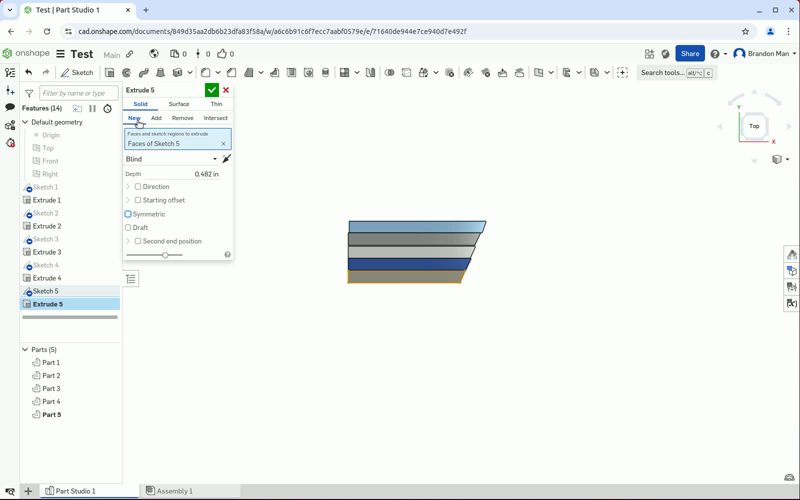
key(space)
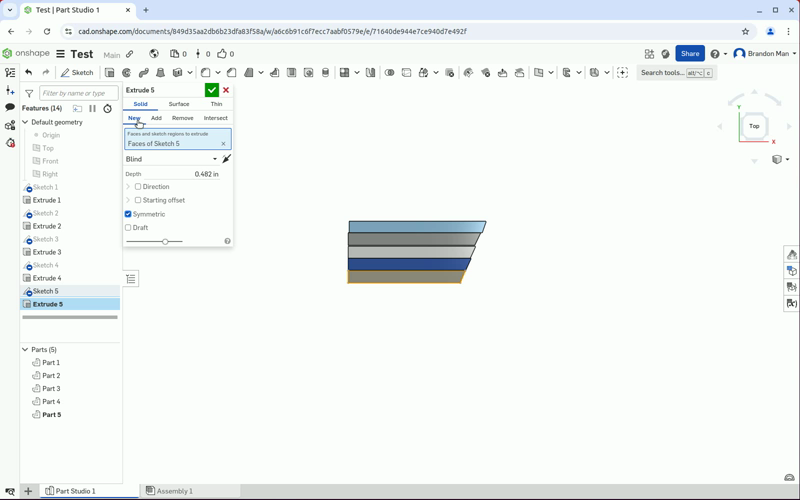
key(enter)
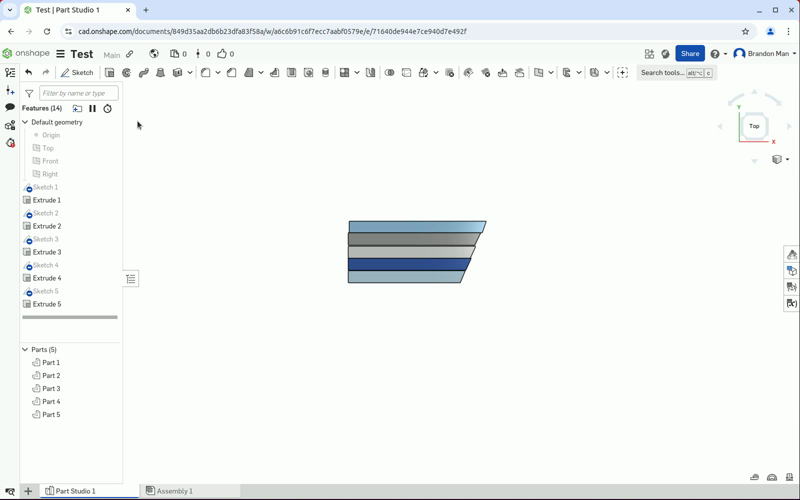
key(shift+h)
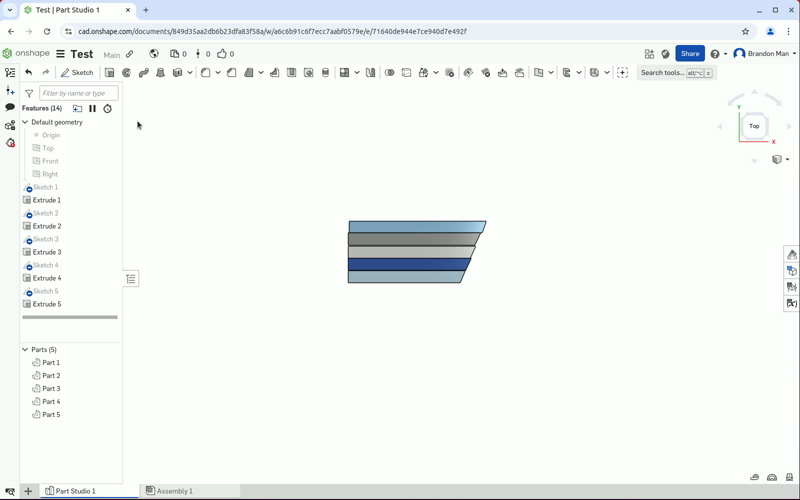
key(shift+h)
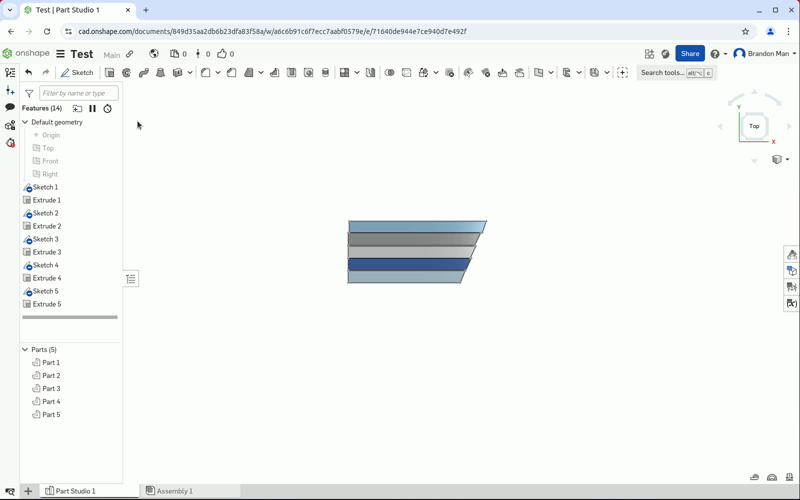
key(shift+7)
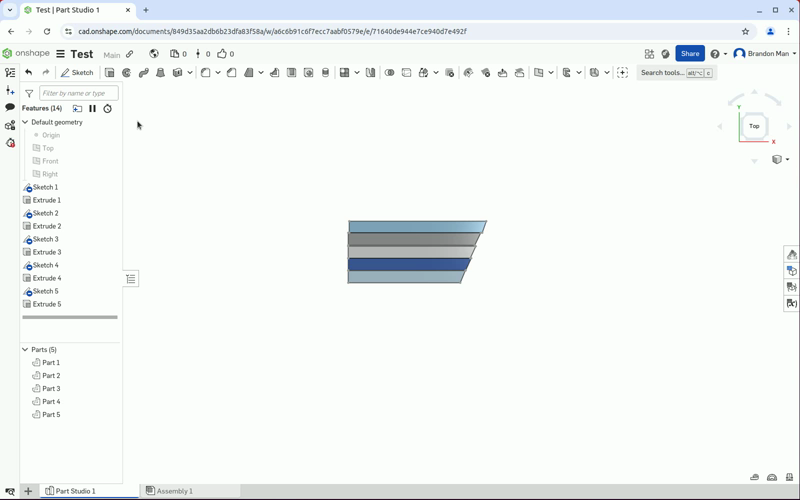
key(up, 3)
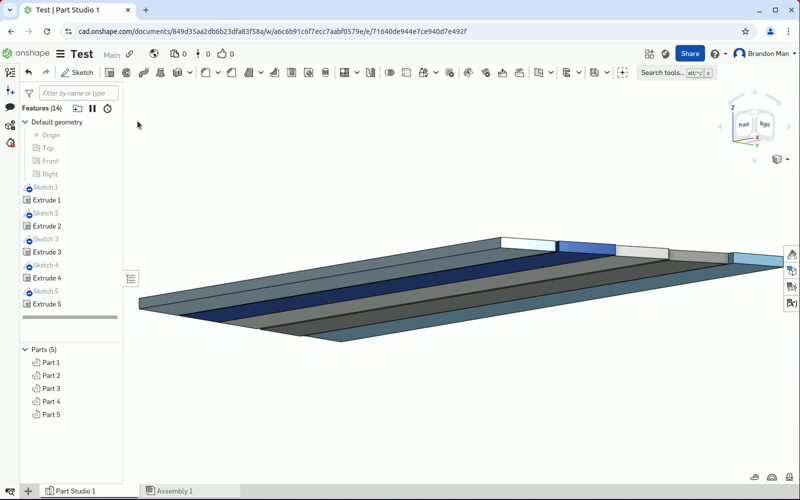
key(left, 3)
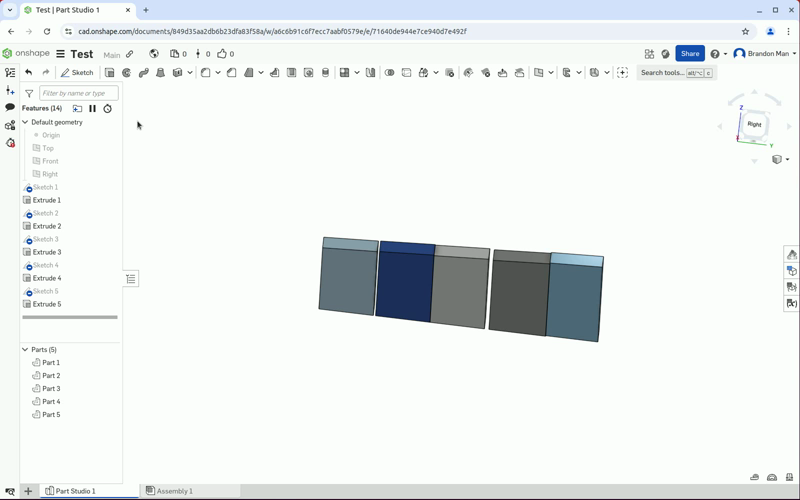
key(right, 3)
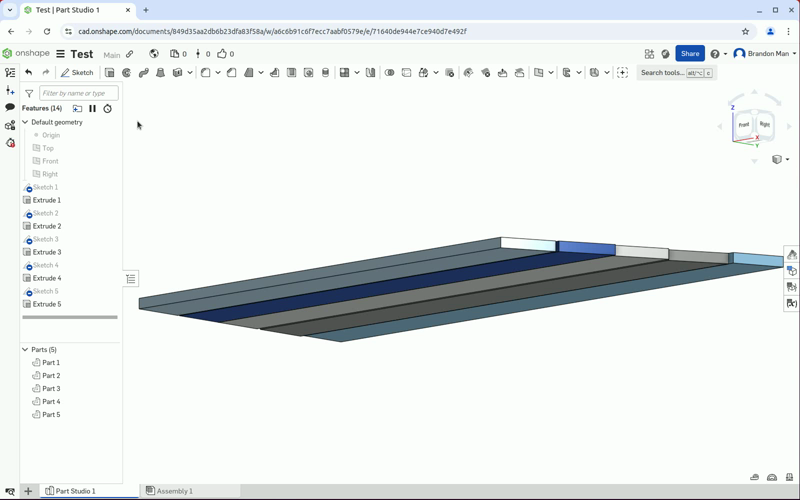
key(down, 3)
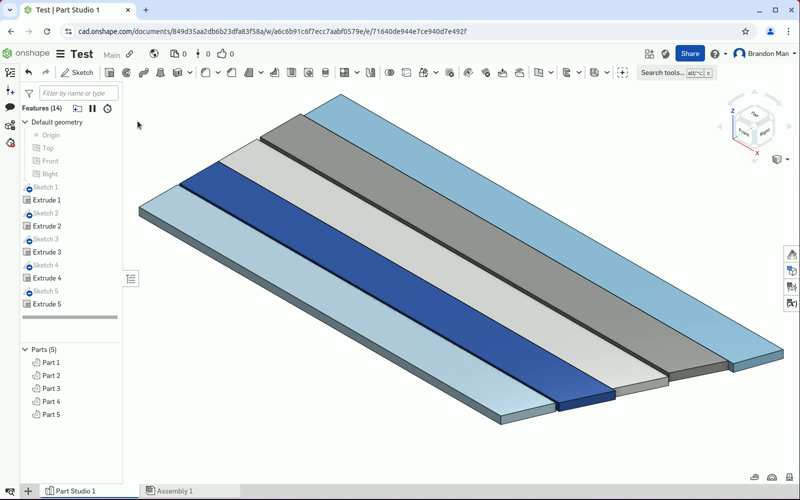
mouse_move(73, 189)
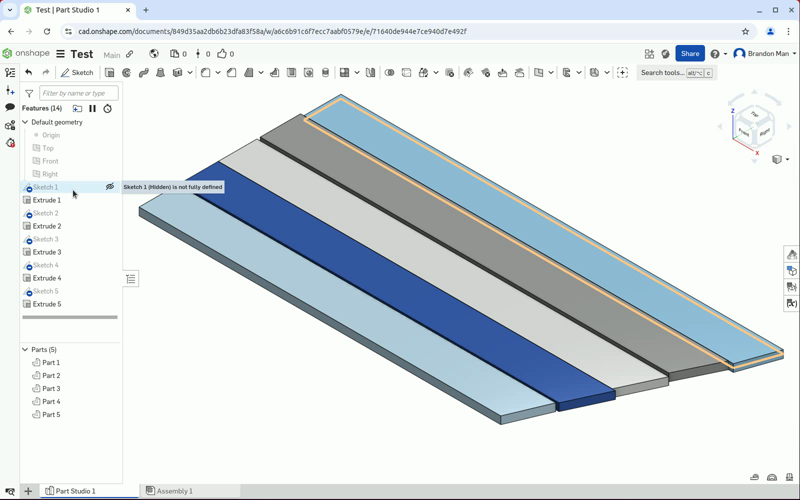
click(73, 189)